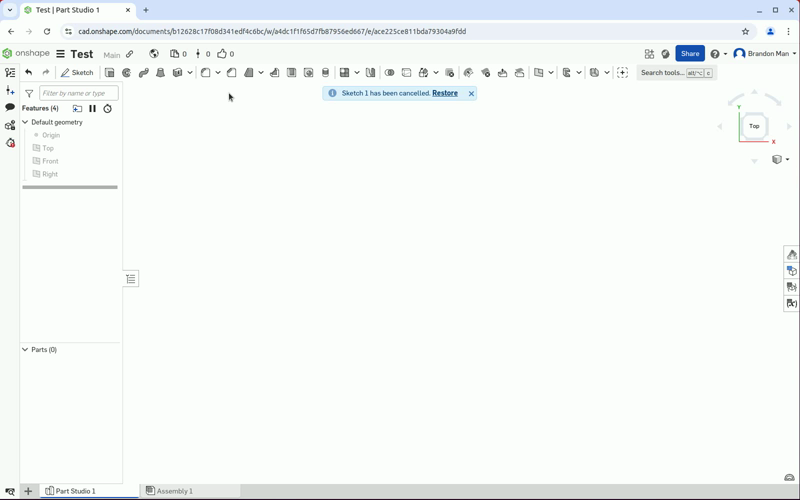
key(shift+h)
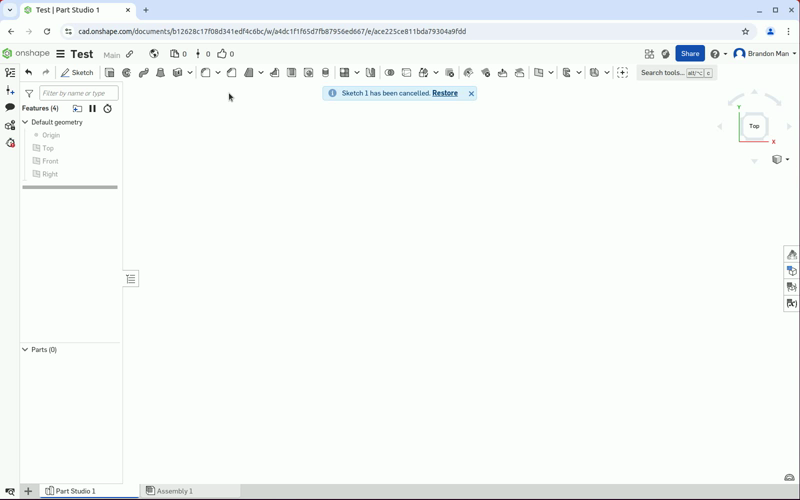
key(shift+s)
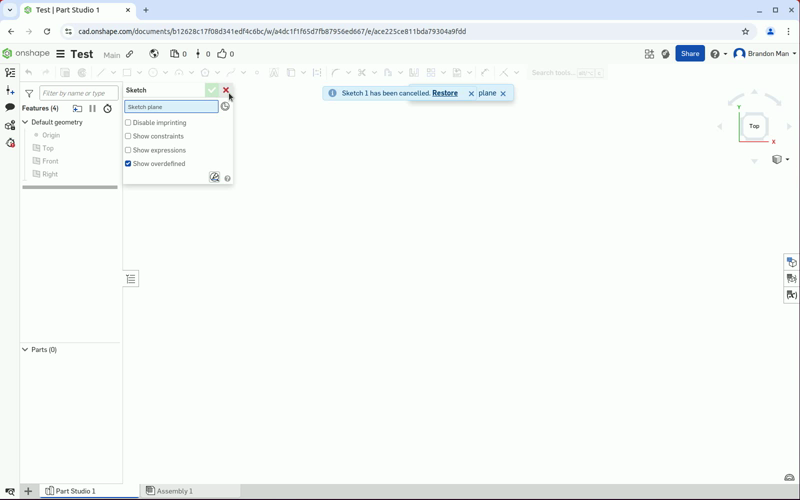
mouse_move(73, 150)
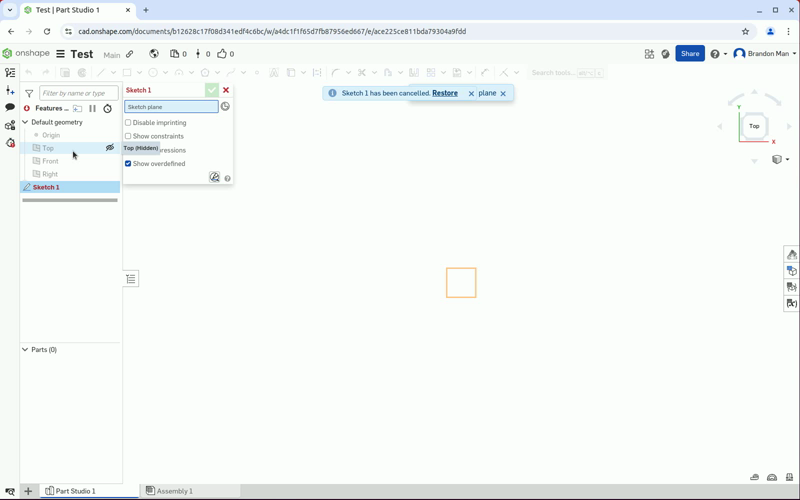
click(73, 150)
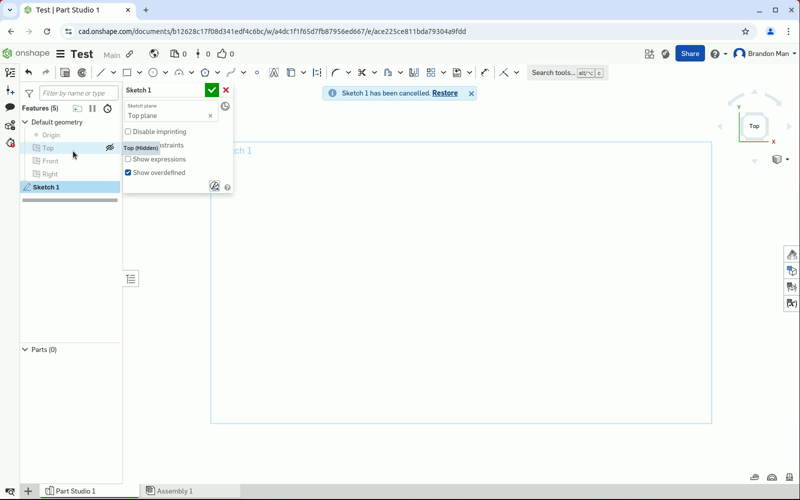
mouse_move(73, 352)
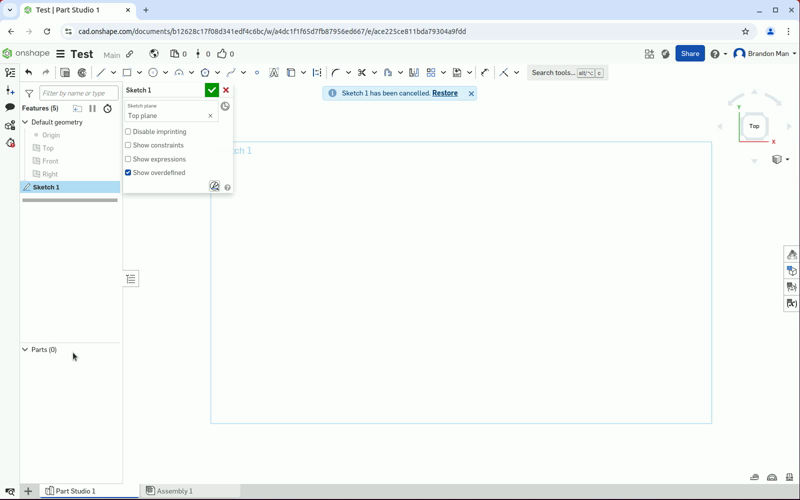
key(y)
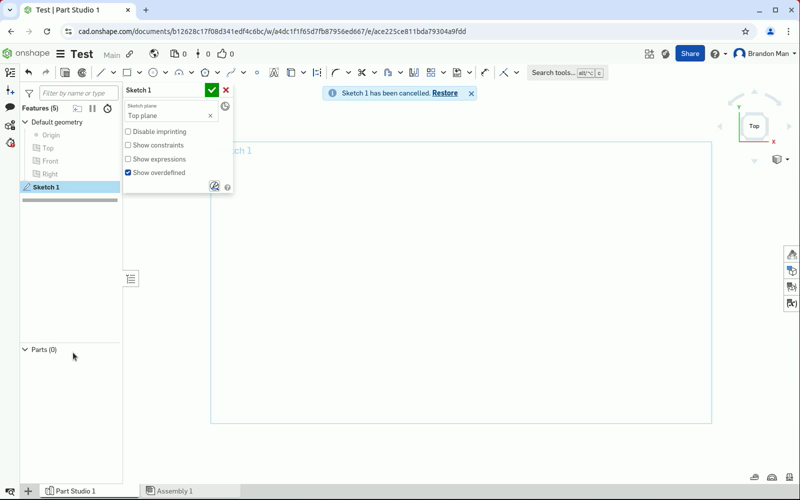
key(c)
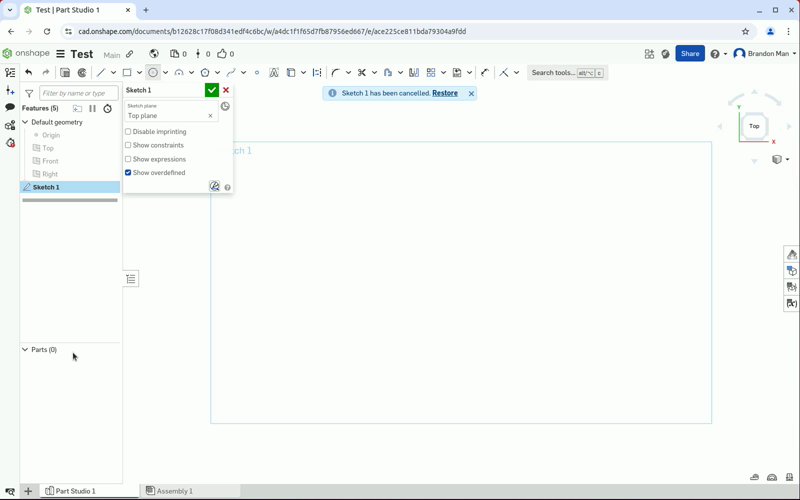
key_down(shift)
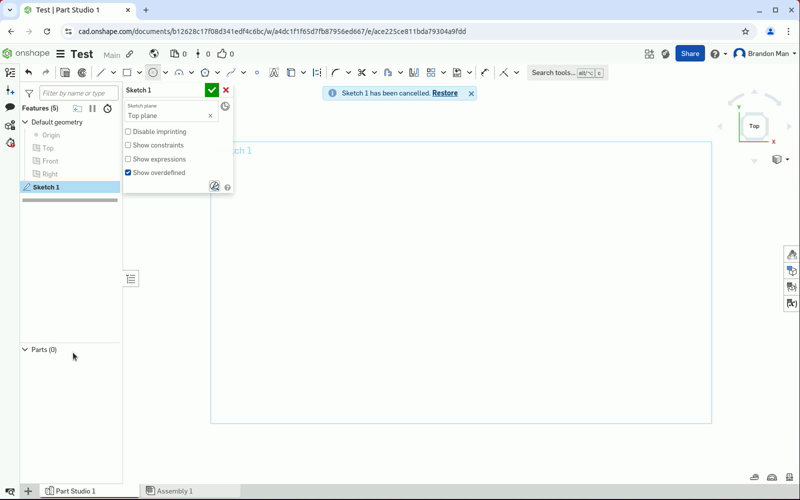
mouse_move(461, 282)
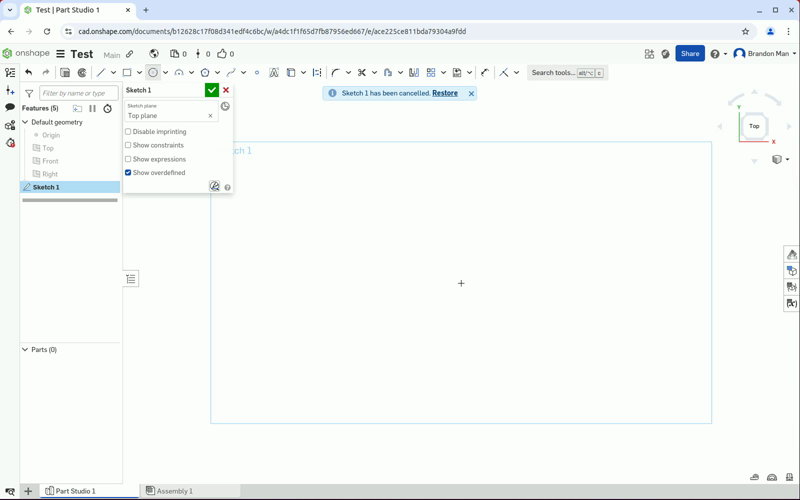
click(461, 282)
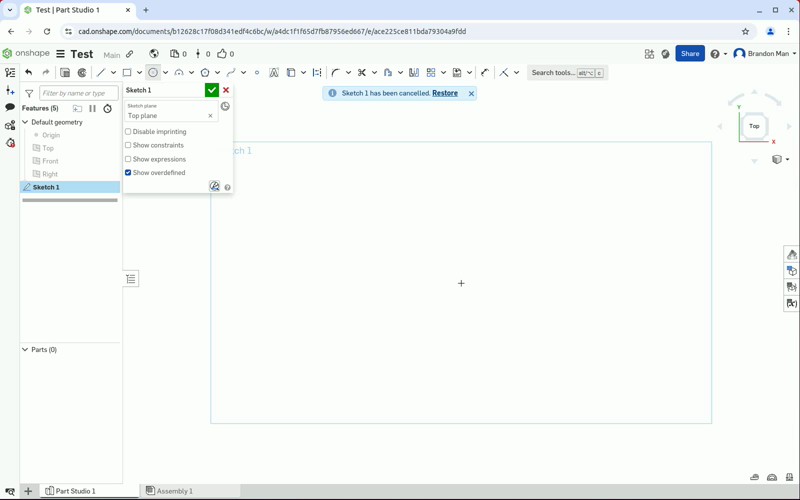
key_up(shift)
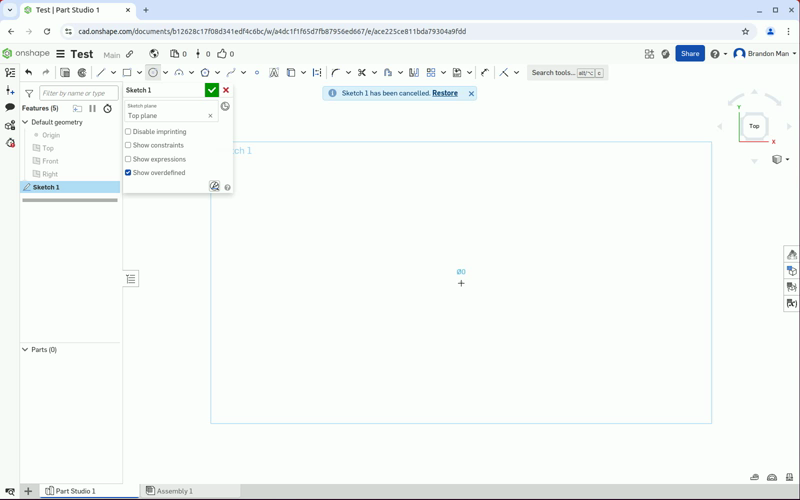
mouse_move(518, 282)
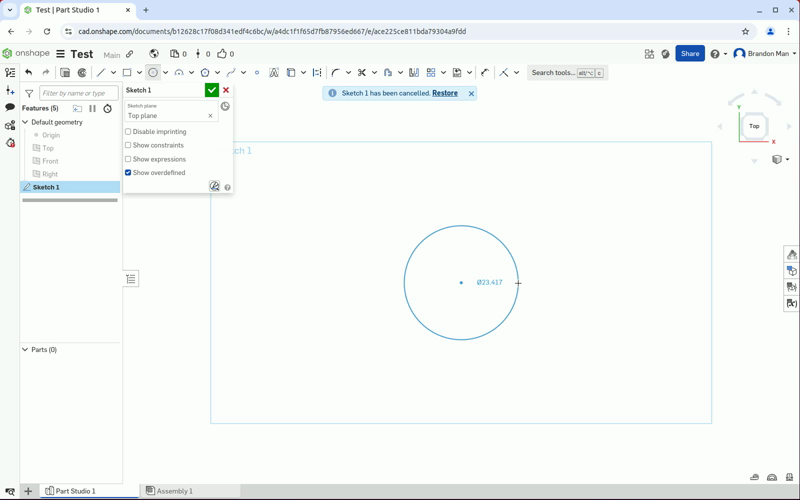
click(518, 282)
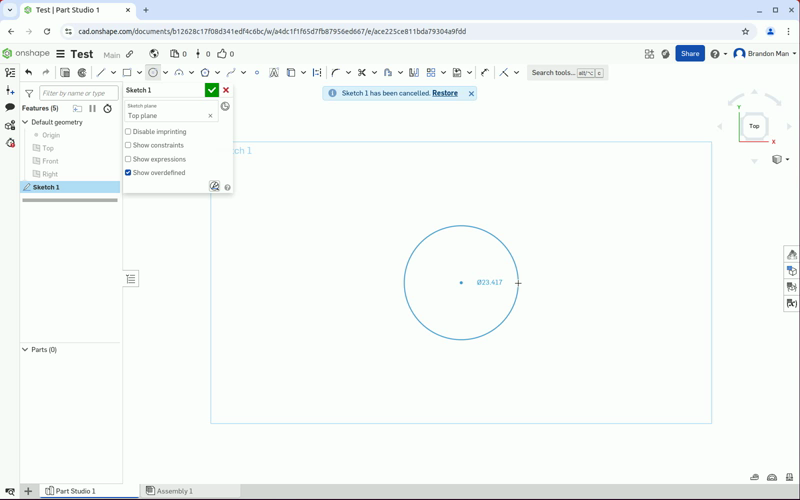
key(esc)
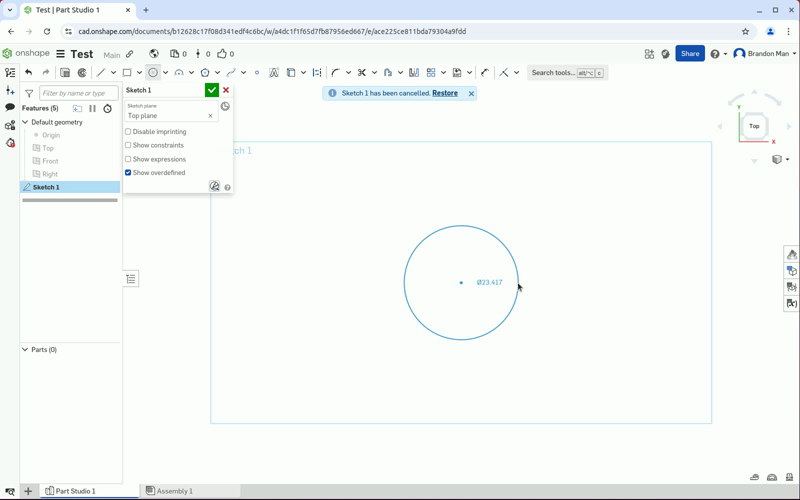
mouse_move(460, 268)
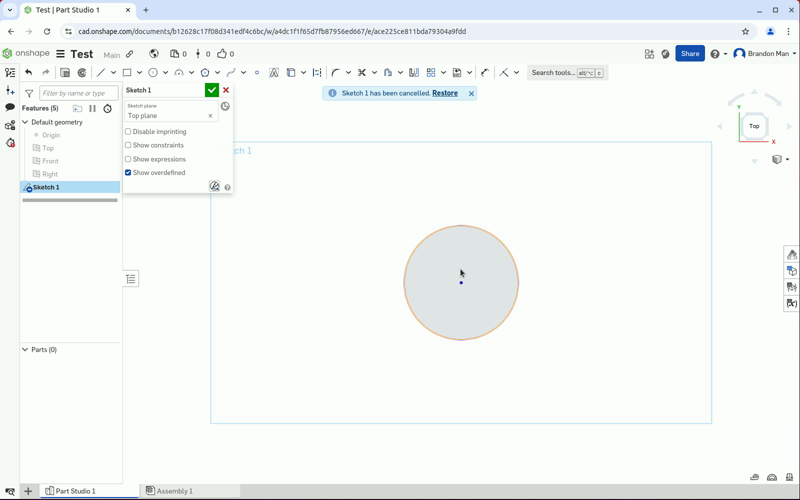
click(460, 268)
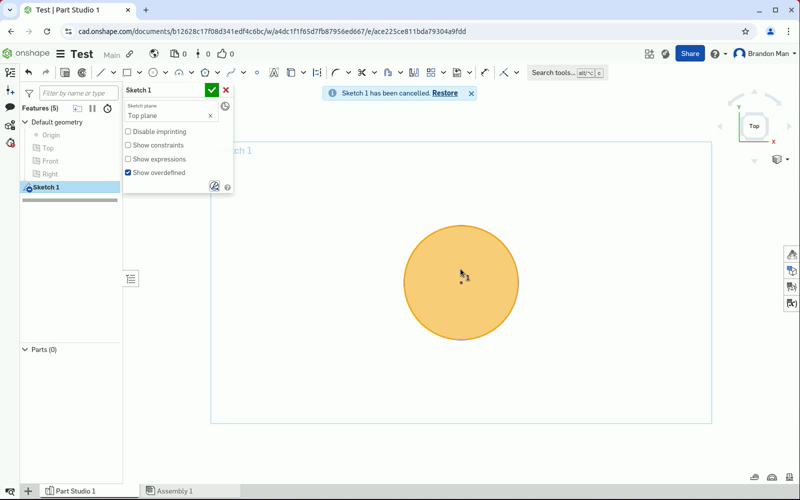
mouse_move(73, 352)
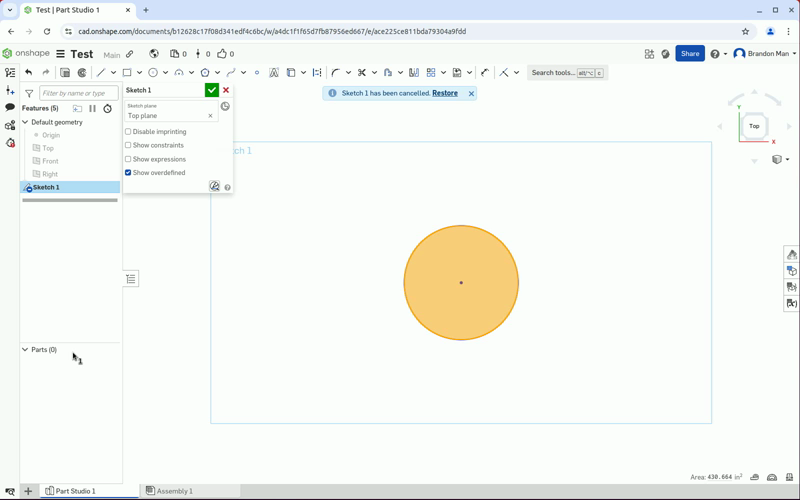
key(shift+y)
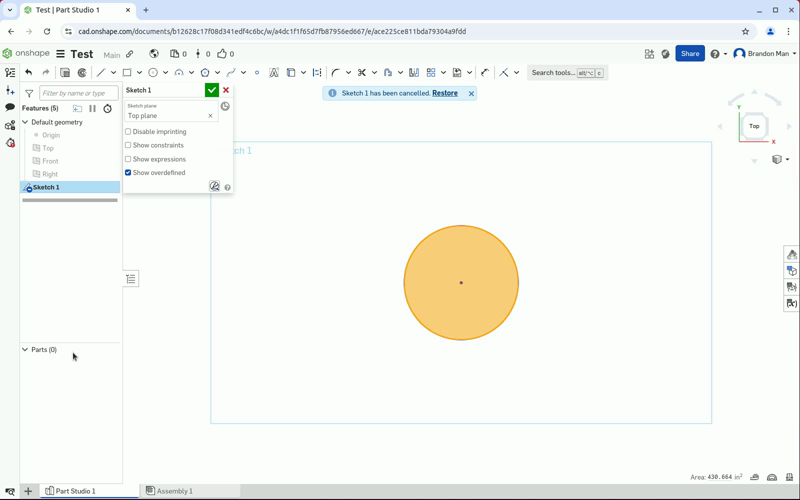
key(shift+e)
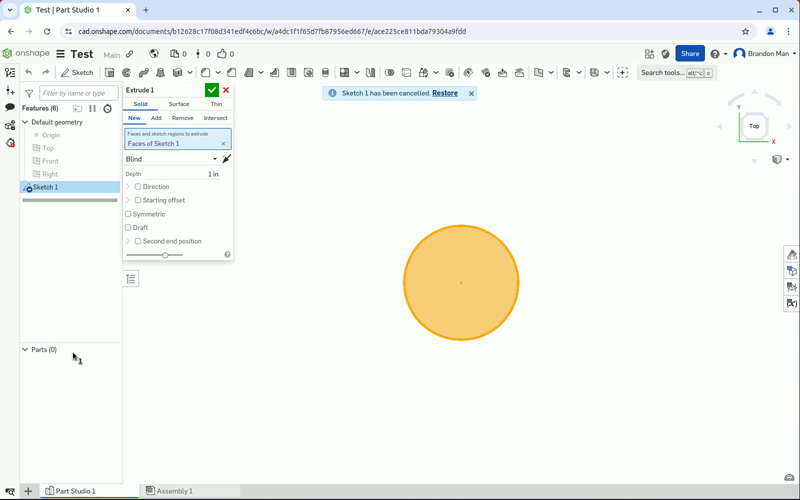
mouse_move(143, 106)
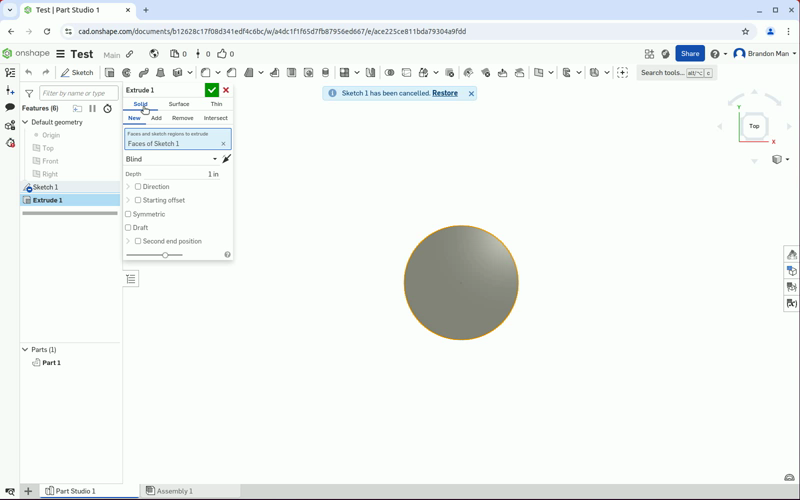
click(143, 106)
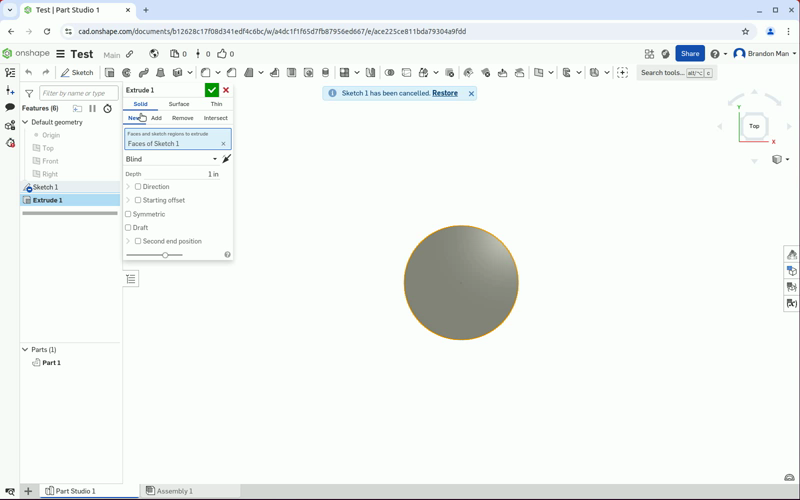
mouse_move(137, 120)
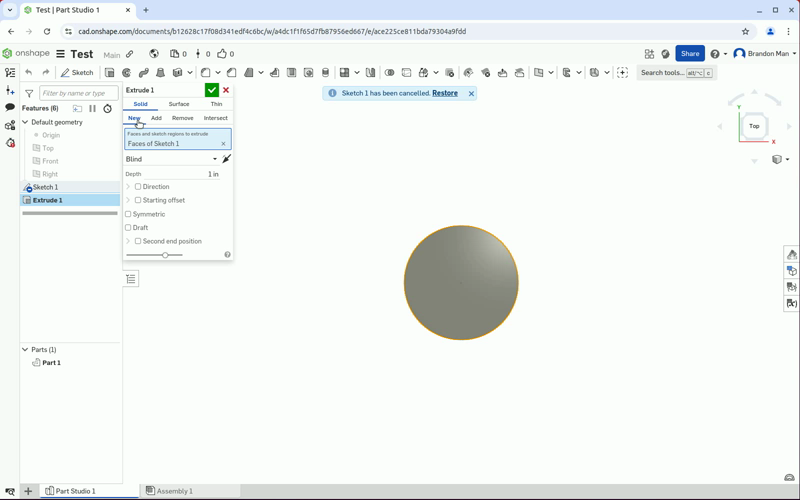
click(137, 120)
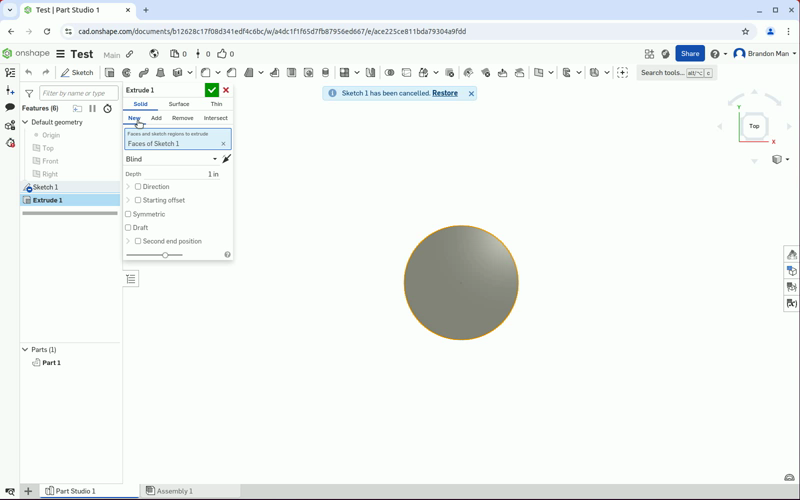
key(tab, 4)
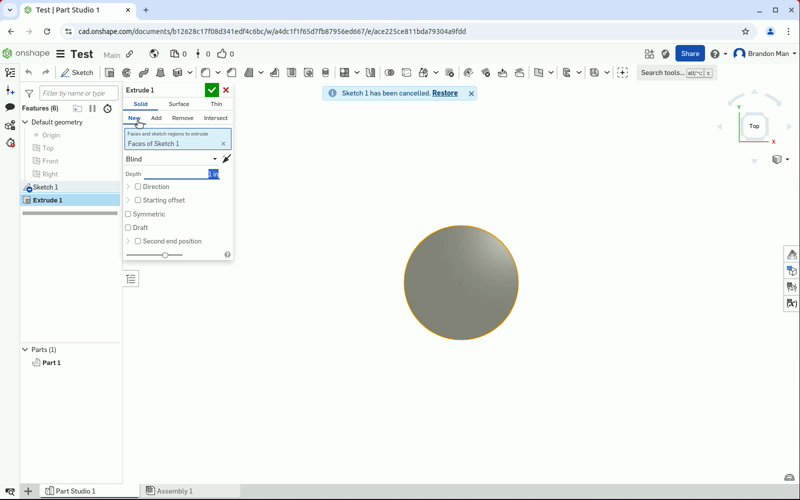
text(5.777)
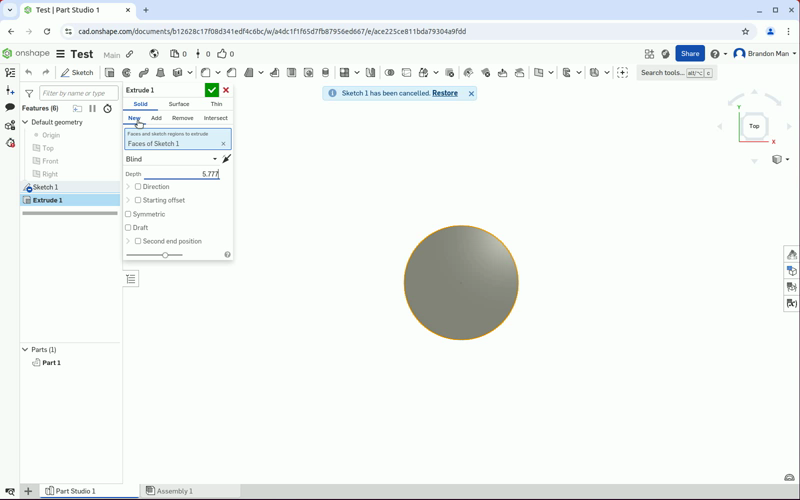
key(enter)
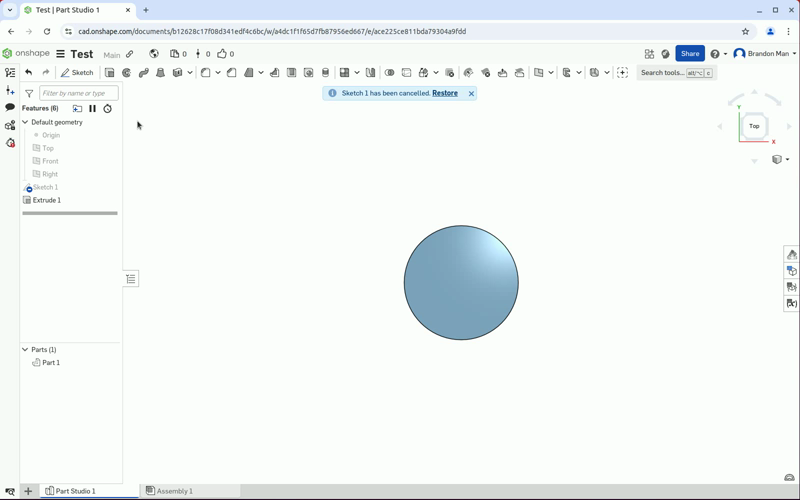
key(shift+h)
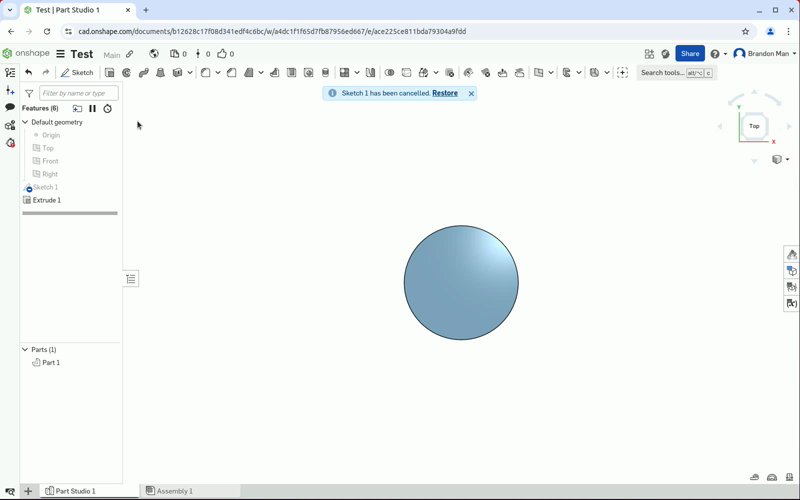
key(shift+h)
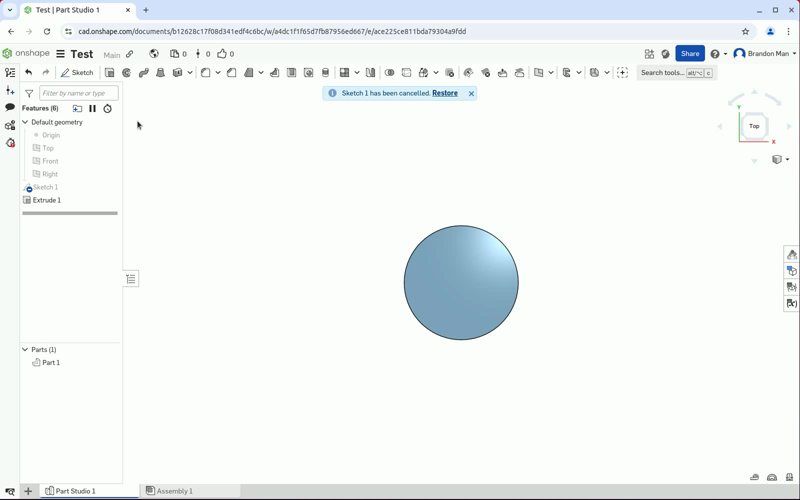
mouse_move(73, 189)
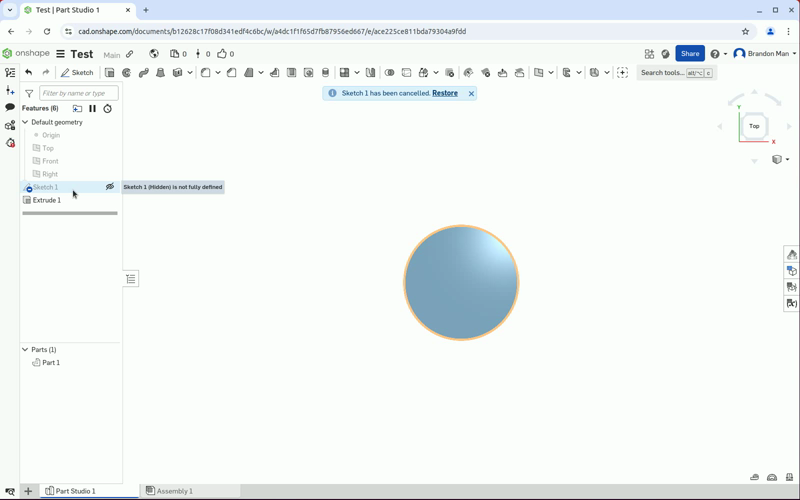
click(73, 189)
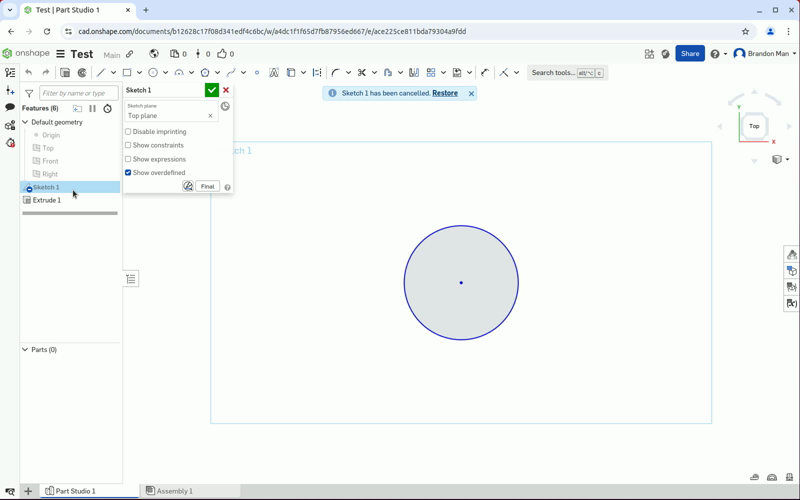
mouse_move(229, 92)
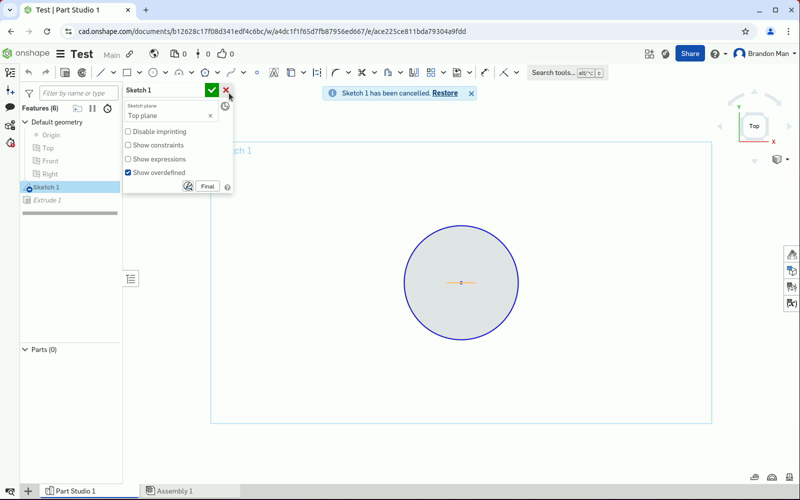
click(229, 92)
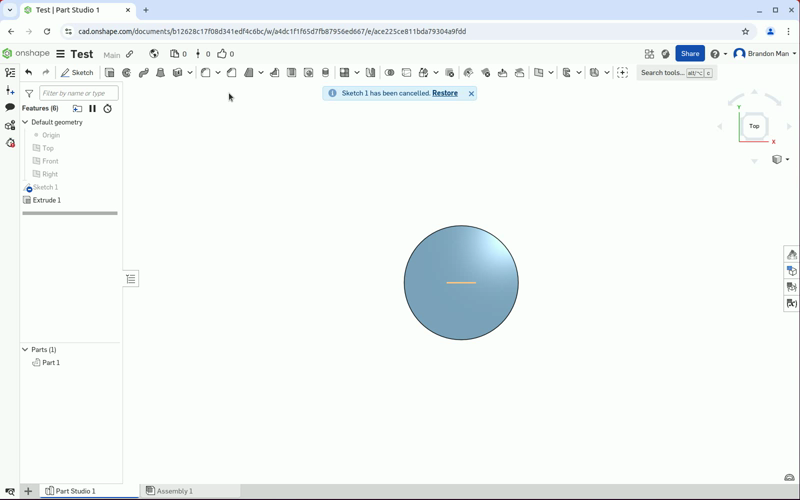
mouse_move(541, 75)
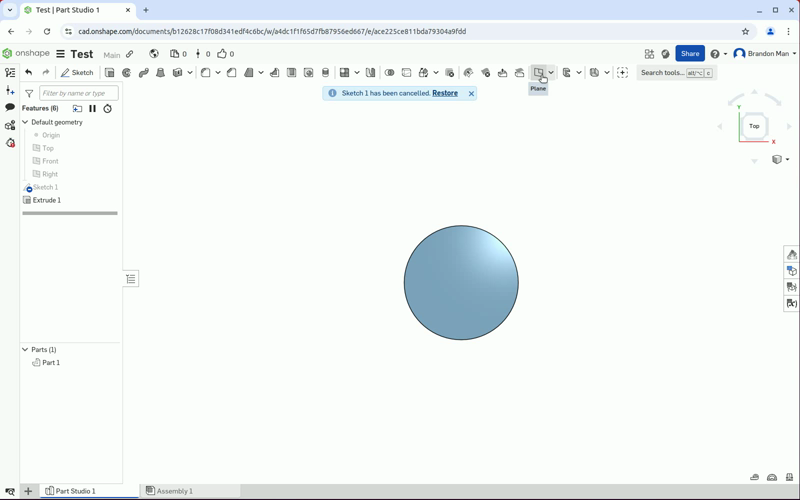
click(541, 75)
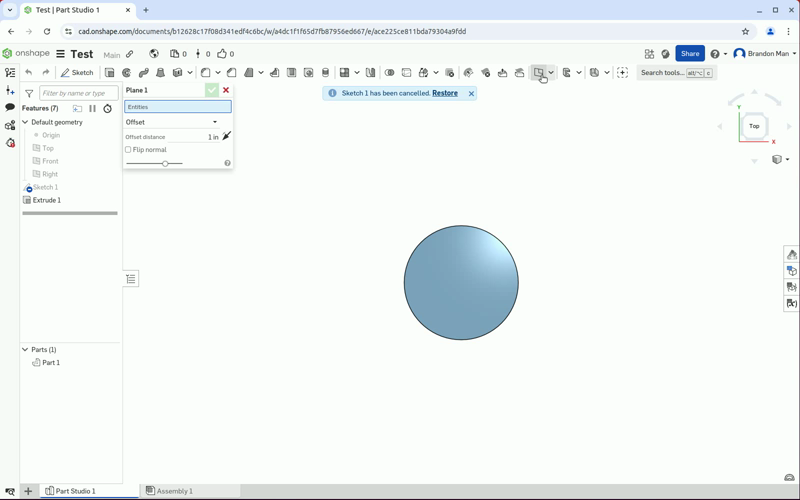
mouse_move(73, 150)
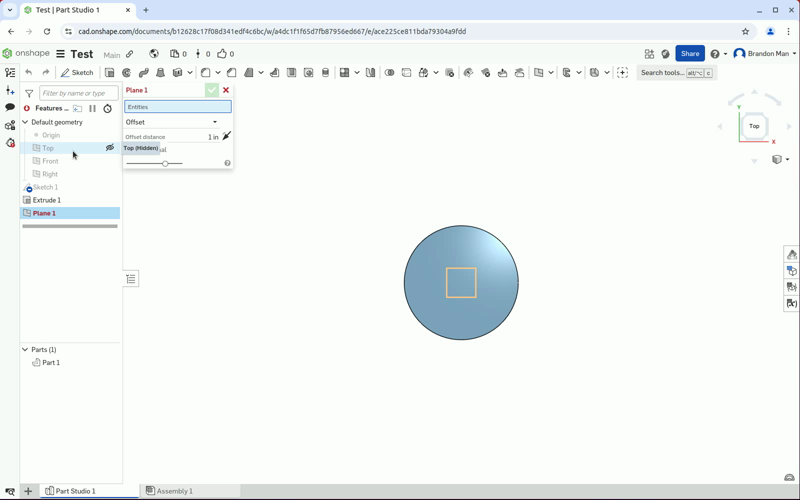
click(73, 150)
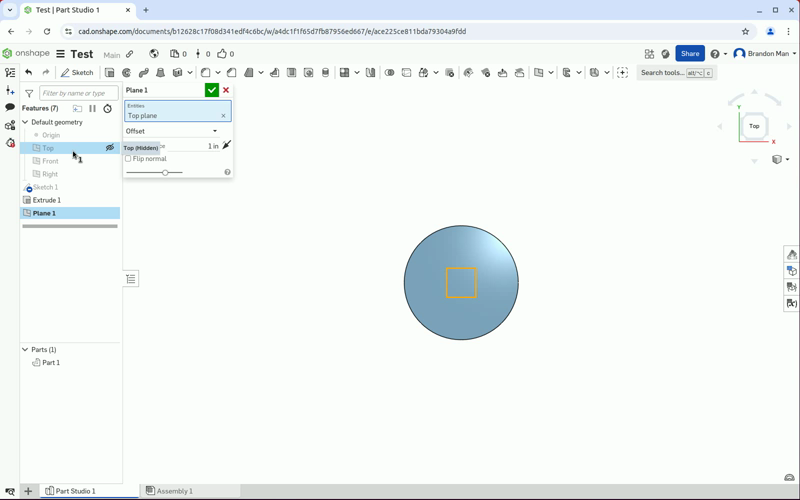
key(tab, 2)
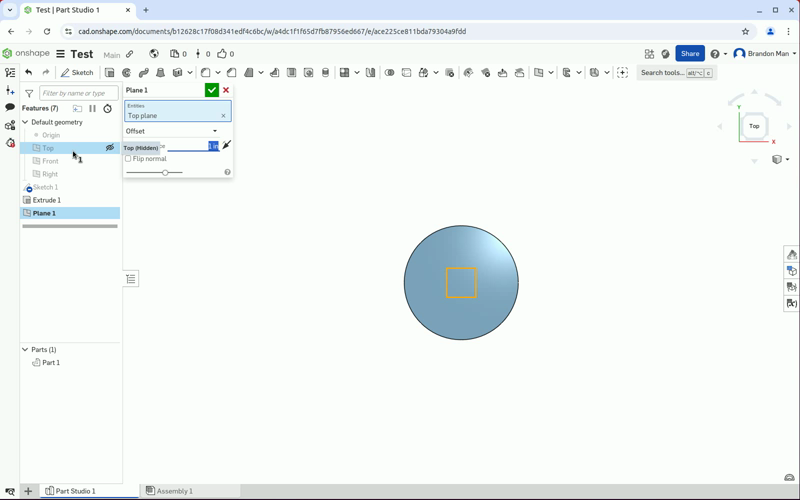
text(5.792)
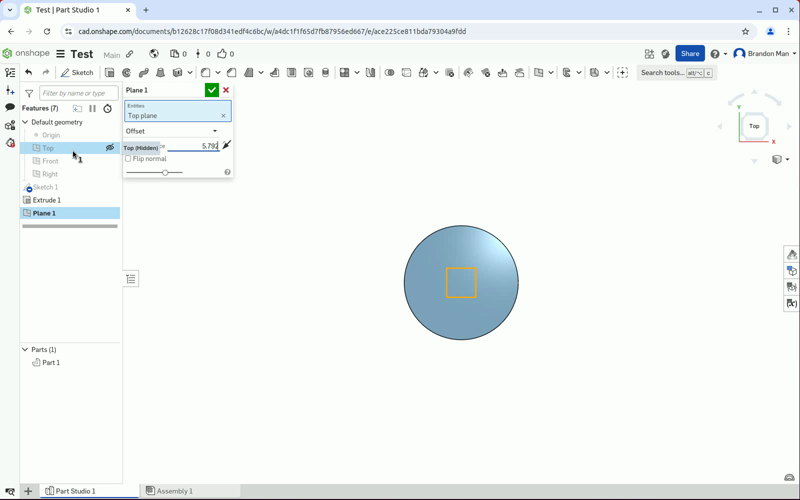
key(enter, 2)
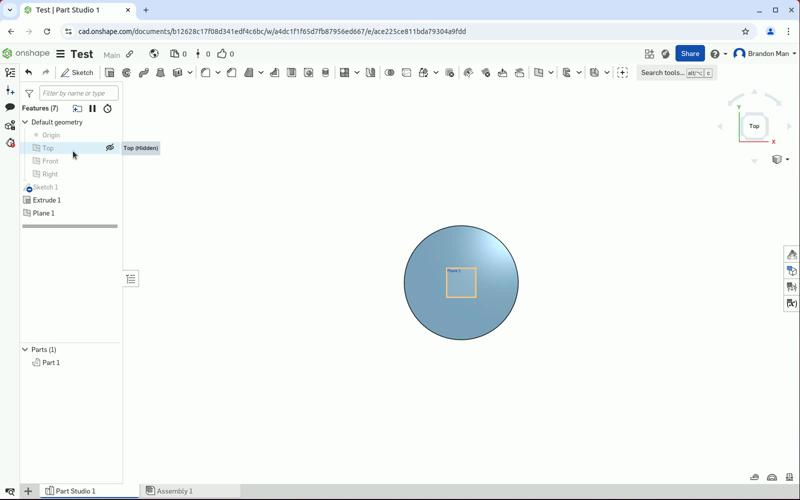
key(shift+s)
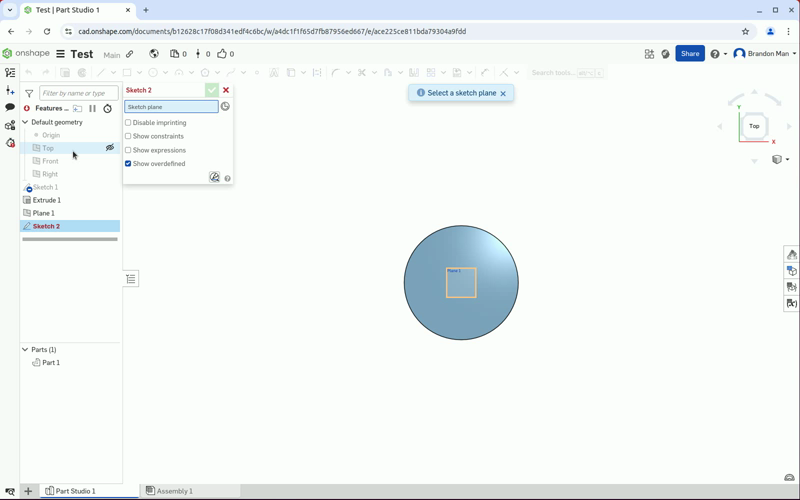
mouse_move(73, 215)
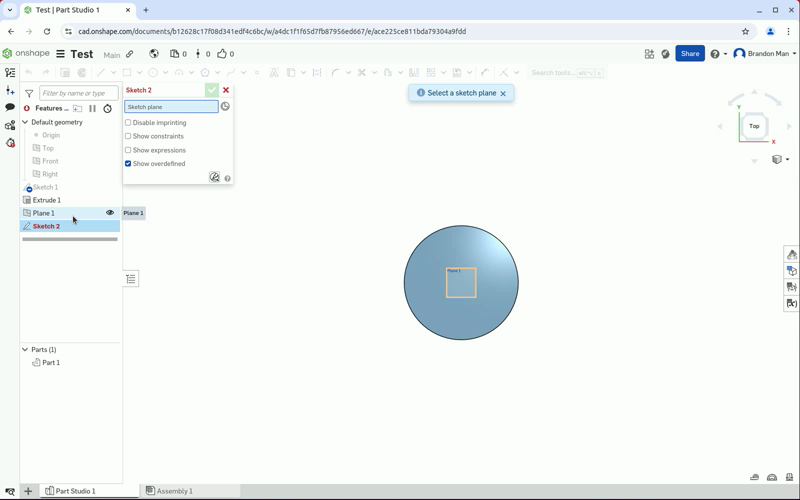
click(73, 215)
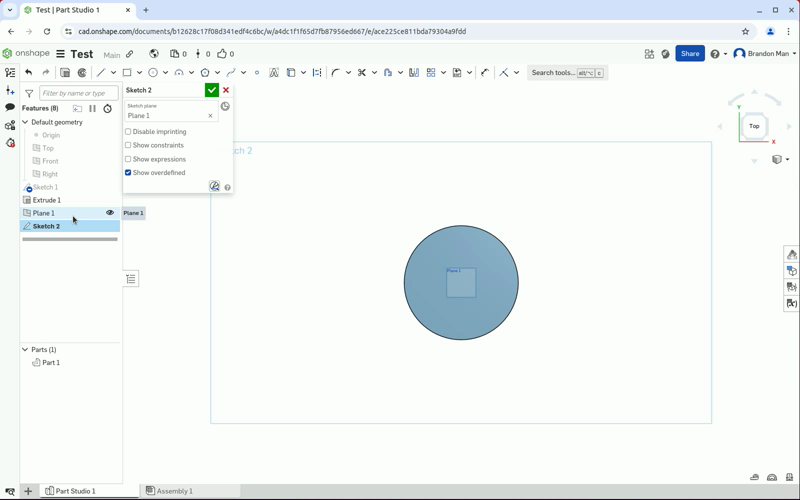
mouse_move(73, 352)
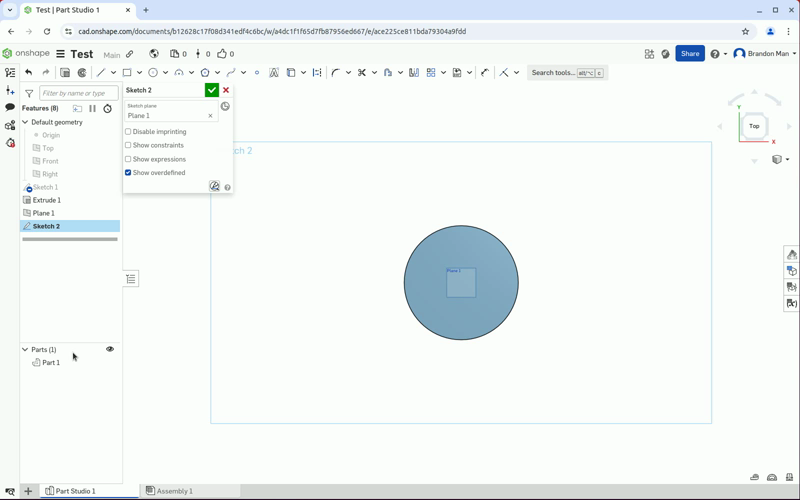
key(y)
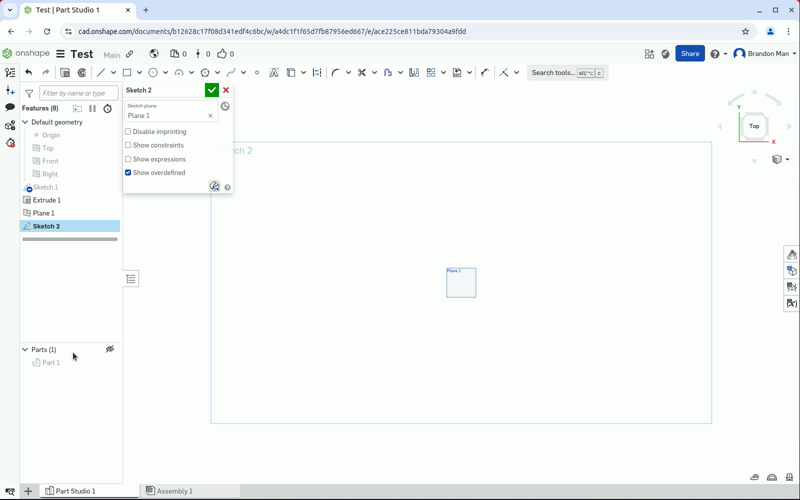
key(c)
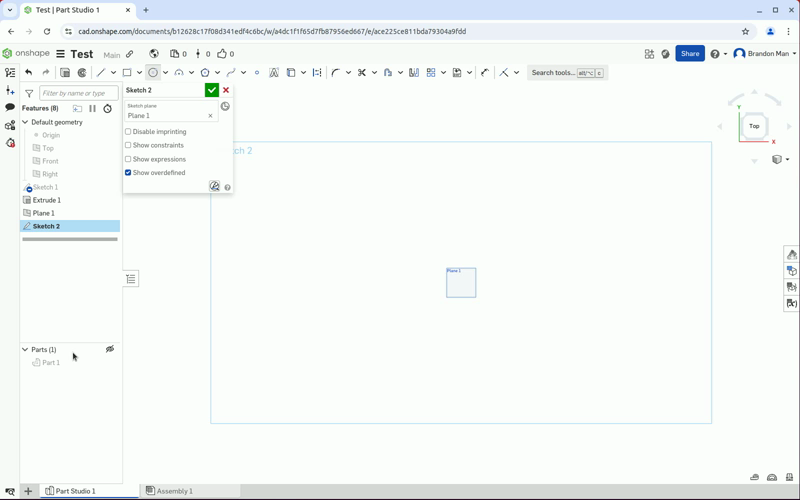
key_down(shift)
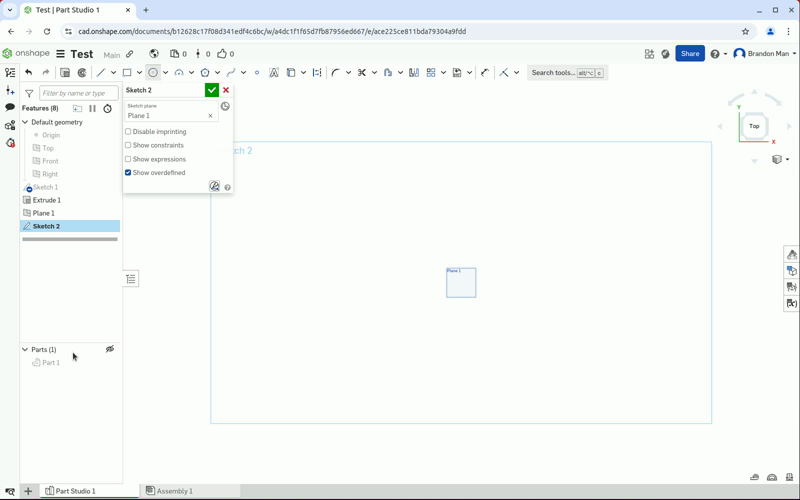
mouse_move(461, 282)
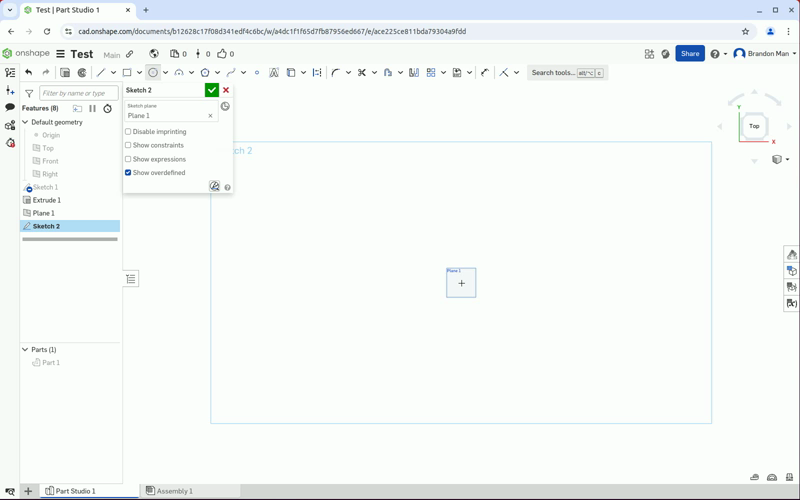
click(461, 282)
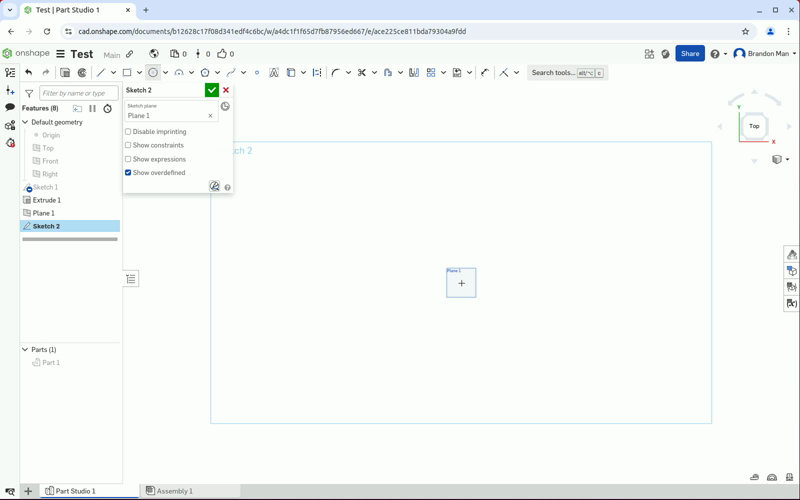
key_up(shift)
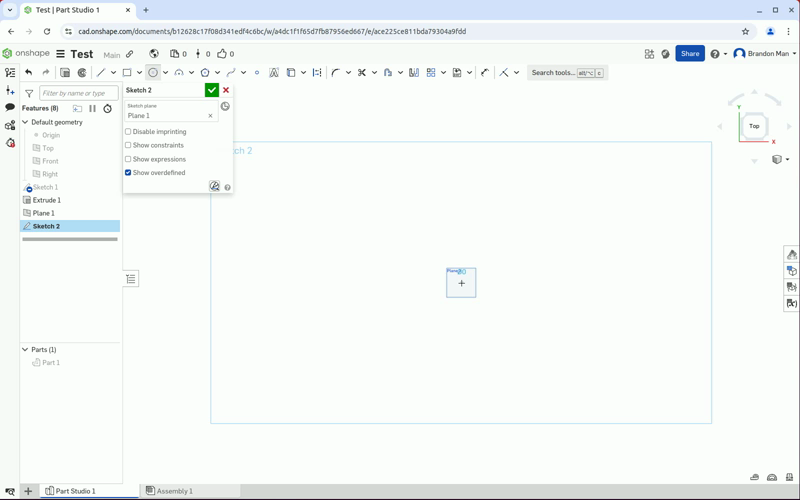
mouse_move(485, 282)
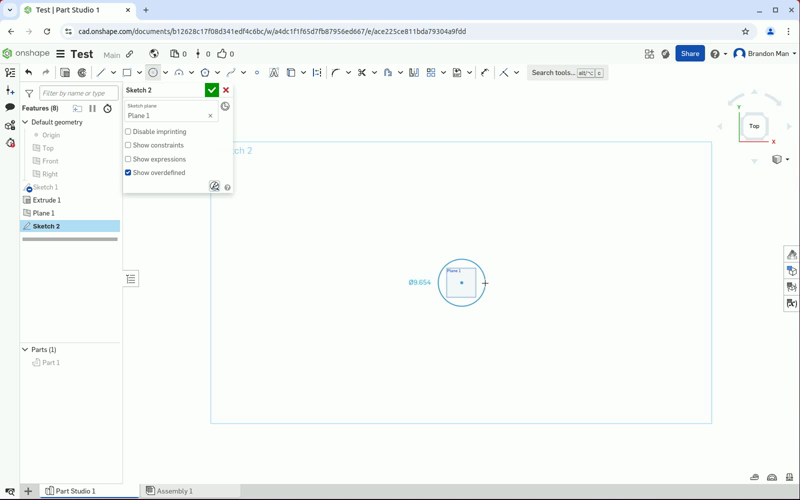
click(485, 282)
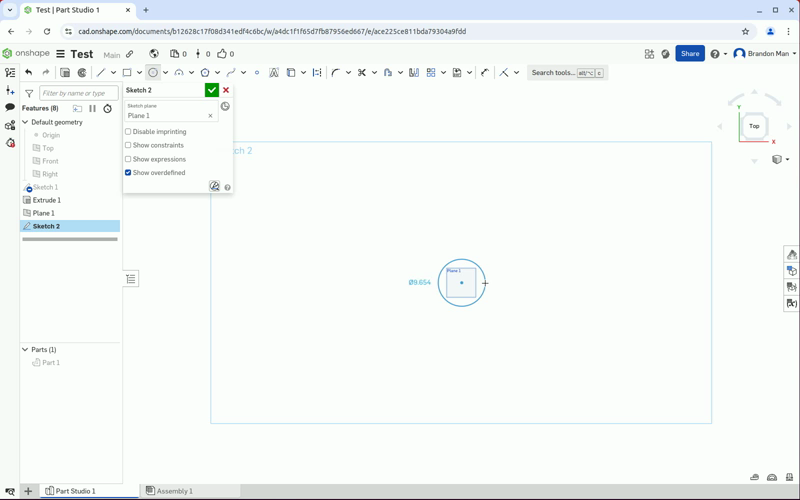
key(esc)
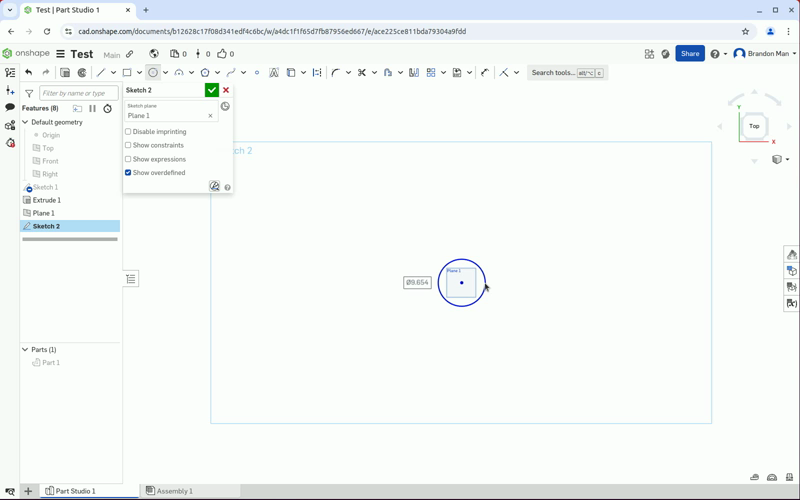
mouse_move(471, 283)
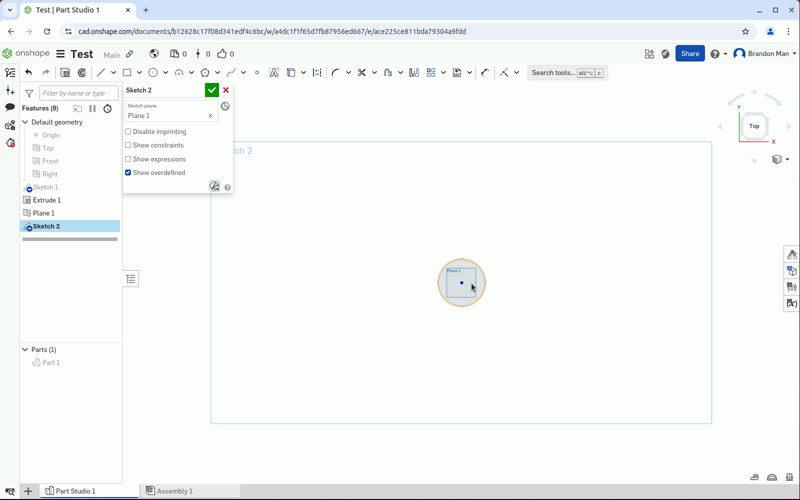
scroll(6)
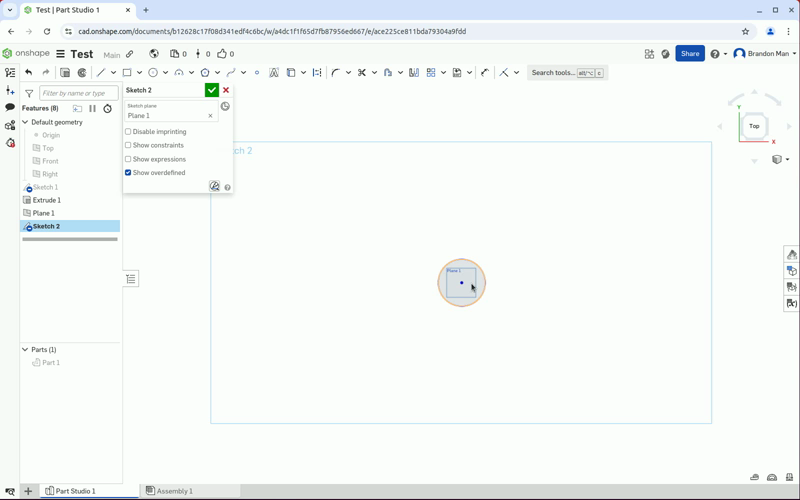
scroll(6)
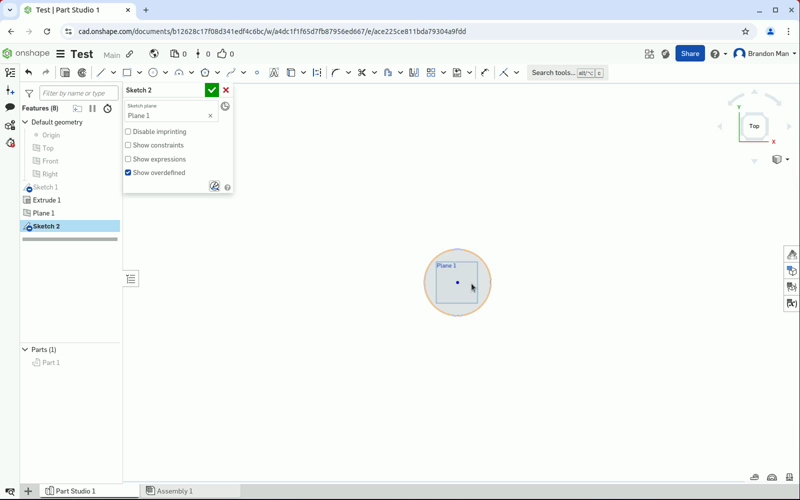
scroll(6)
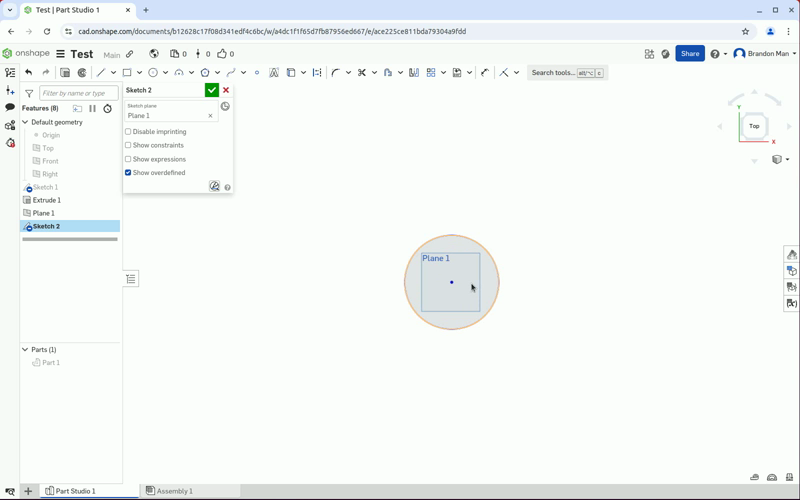
scroll(6)
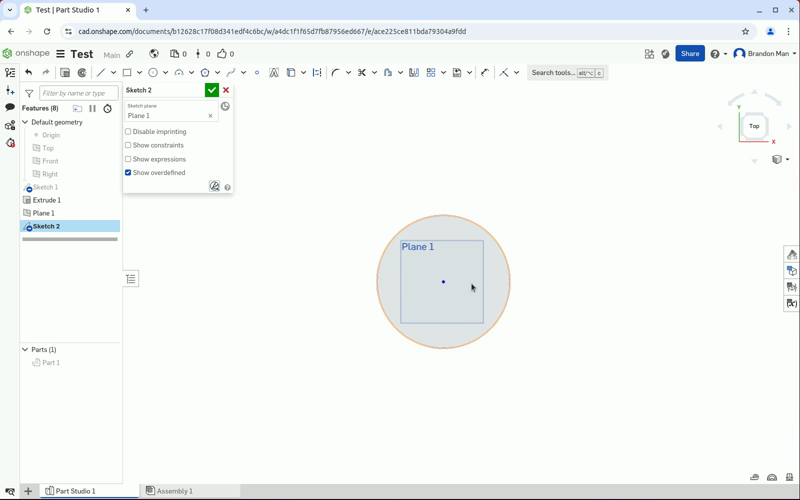
scroll(6)
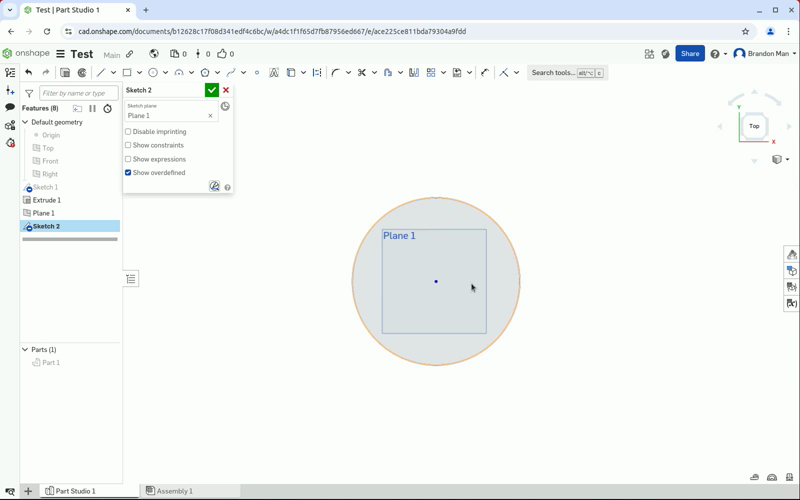
scroll(6)
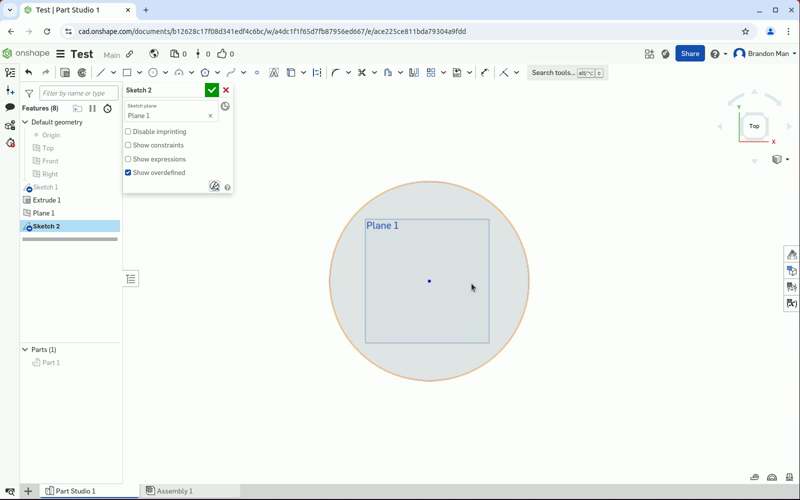
scroll(6)
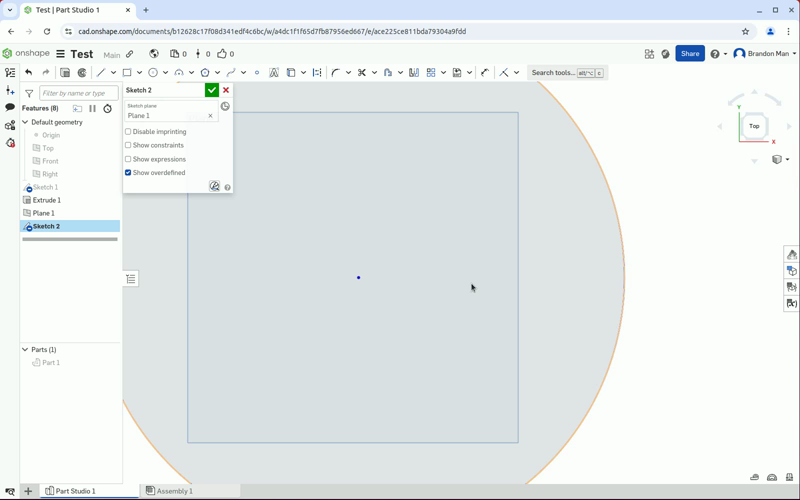
click(471, 283)
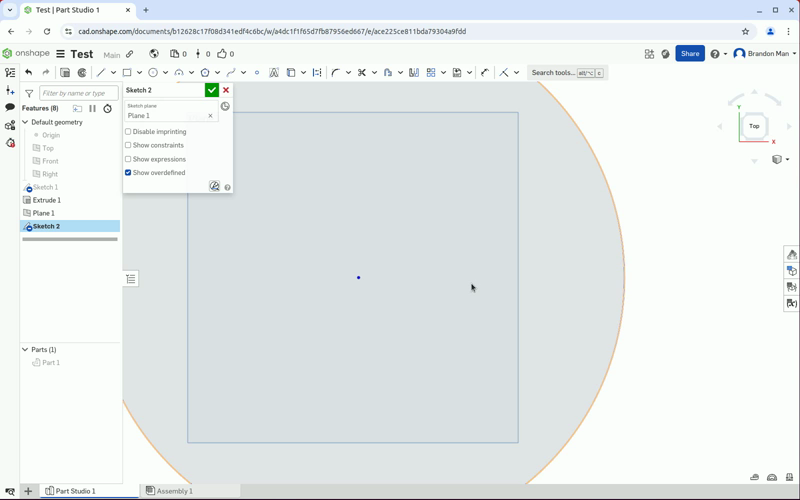
scroll(-6)
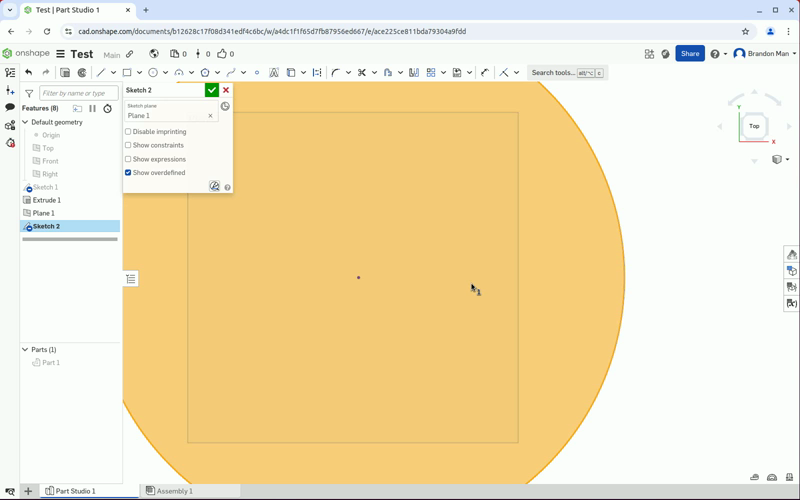
scroll(-6)
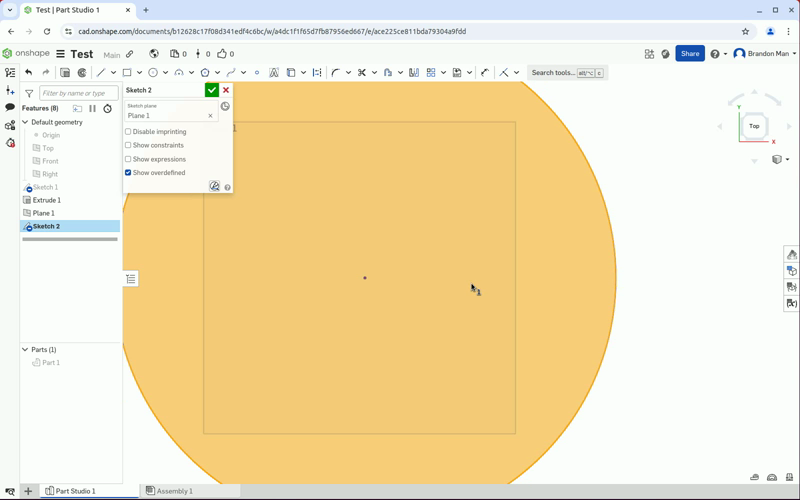
scroll(-6)
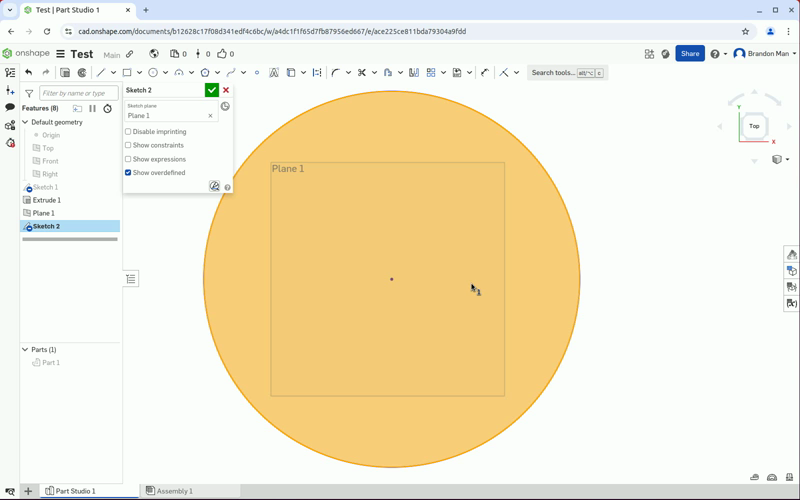
scroll(-6)
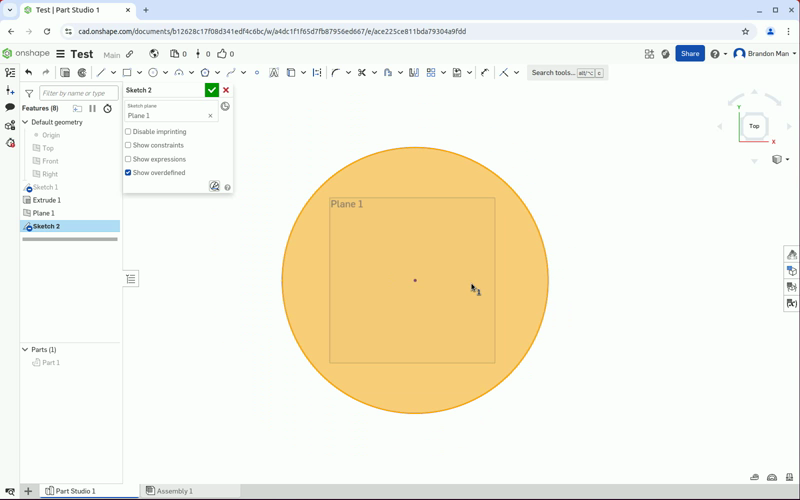
scroll(-6)
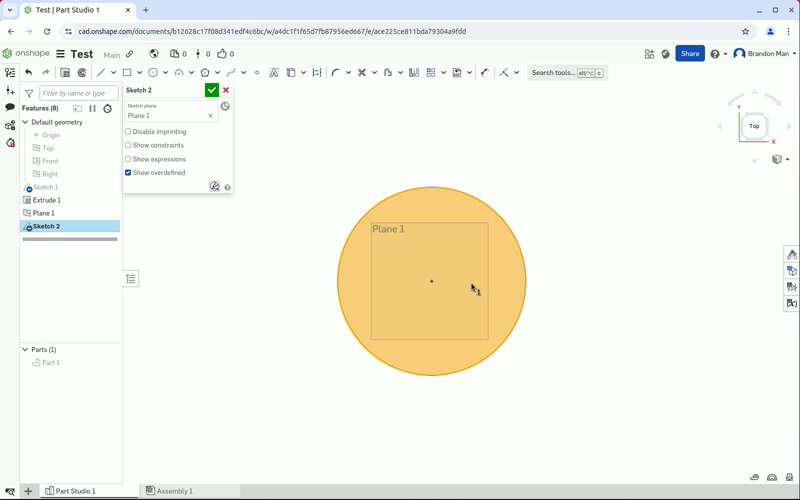
scroll(-6)
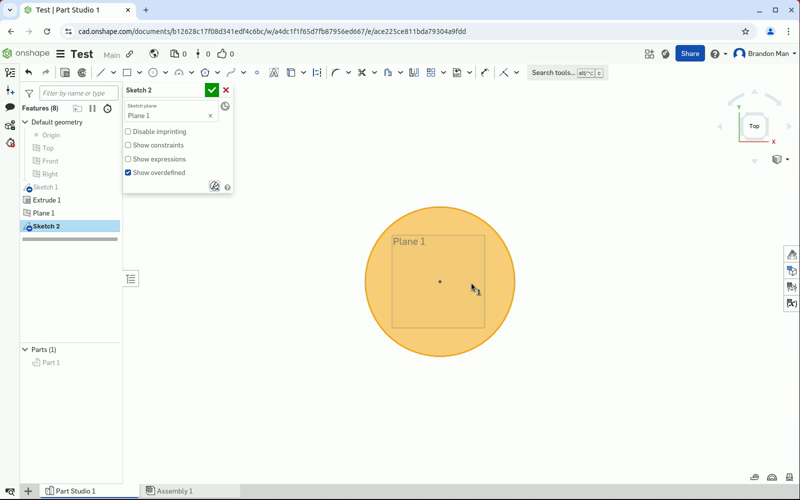
scroll(-6)
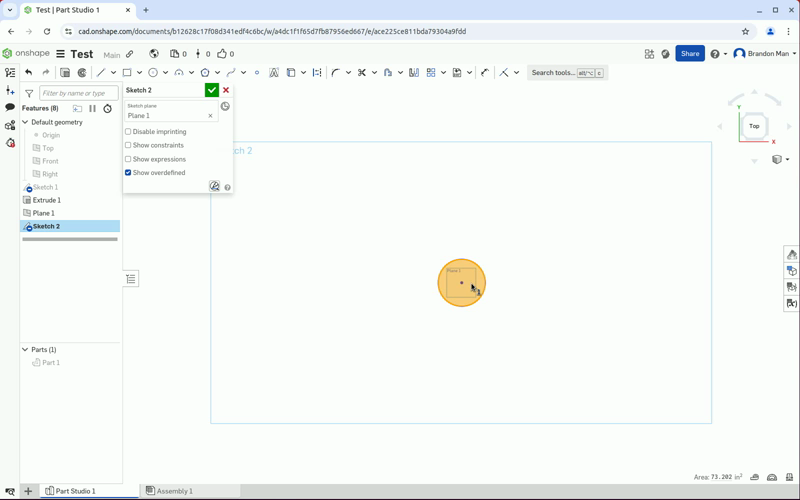
mouse_move(73, 352)
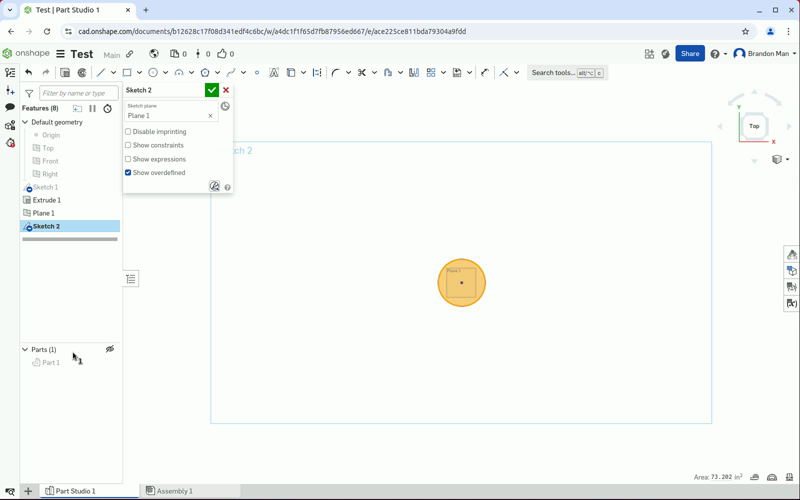
key(shift+y)
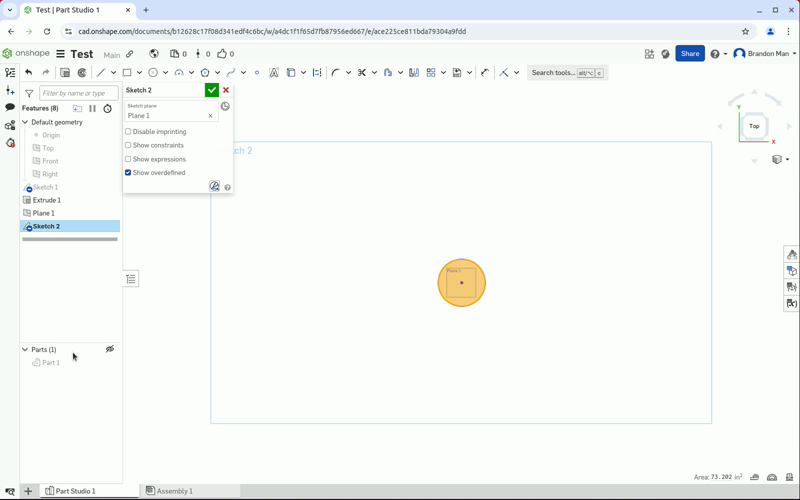
key(shift+e)
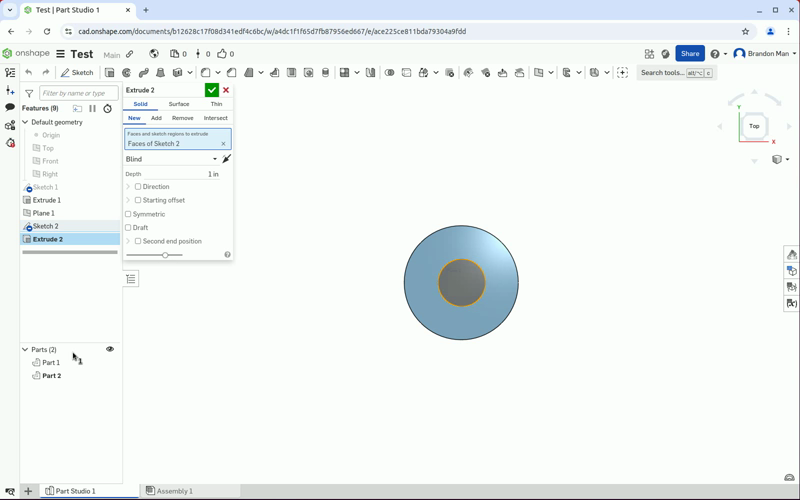
mouse_move(143, 106)
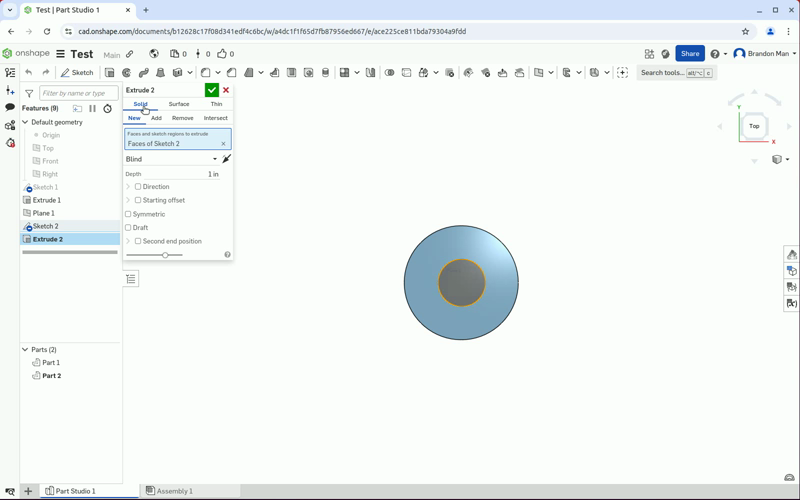
click(143, 106)
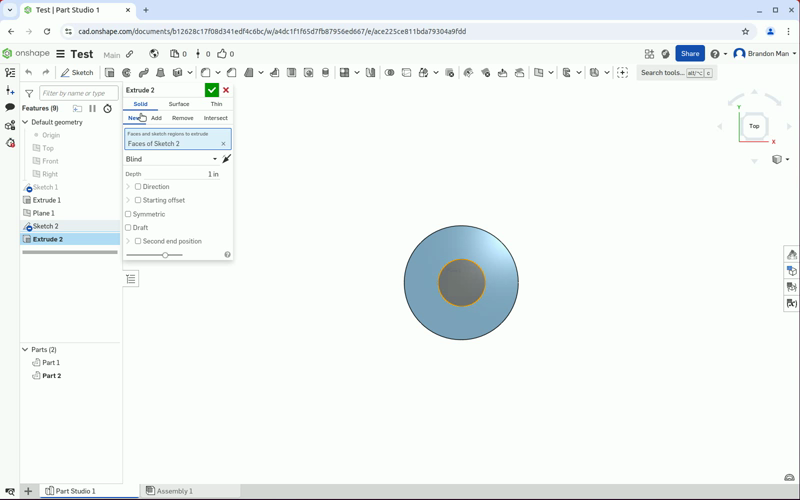
mouse_move(137, 120)
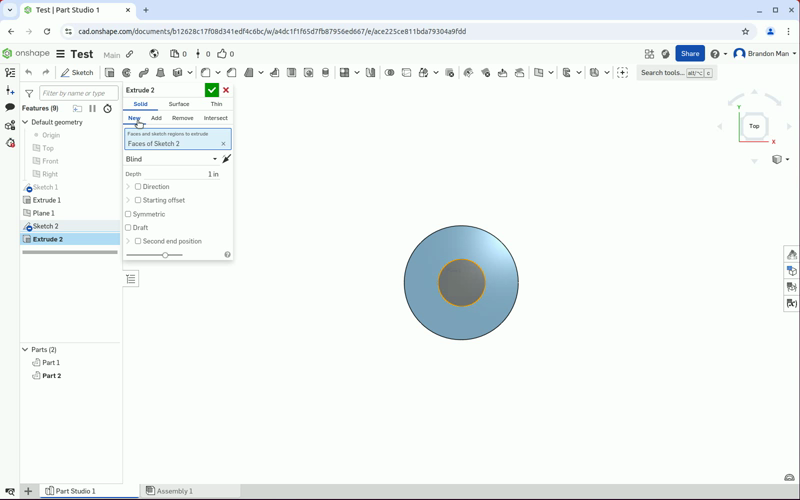
click(137, 120)
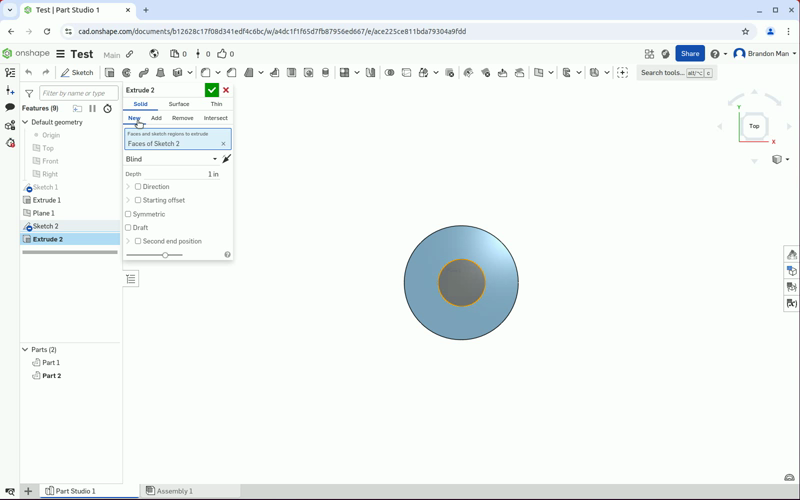
key(tab, 4)
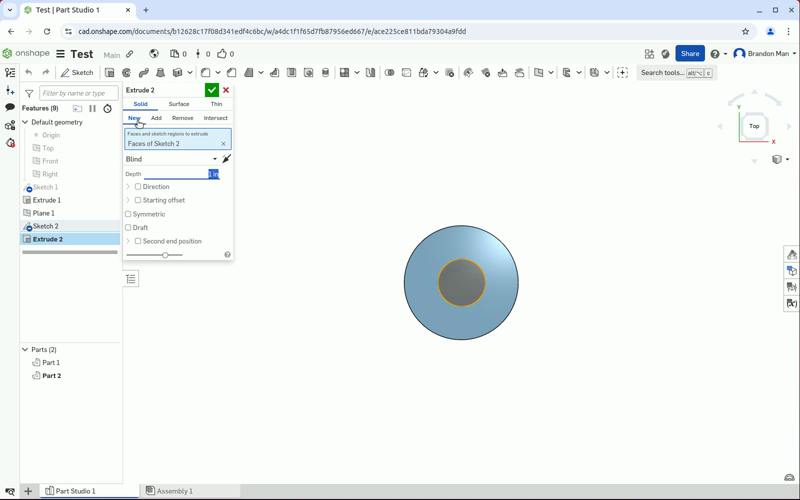
text(17.331)
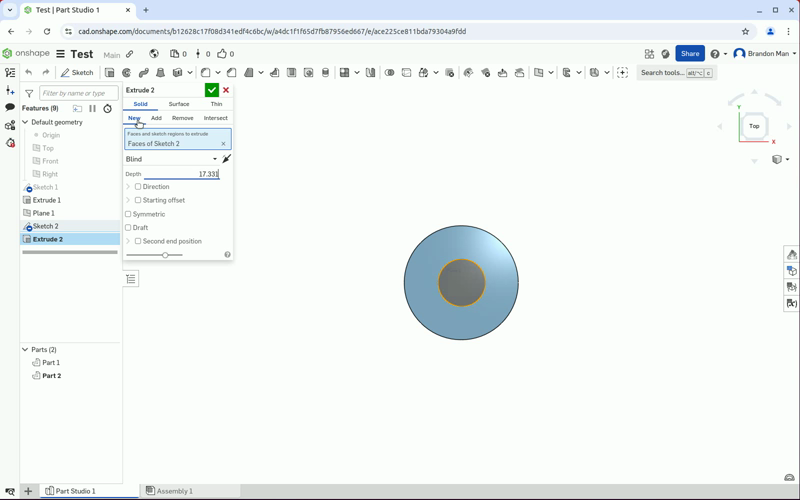
key(enter)
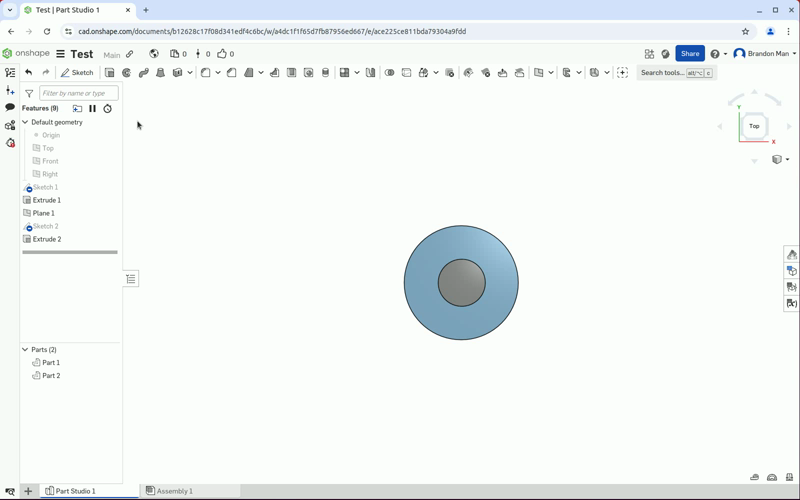
key(shift+h)
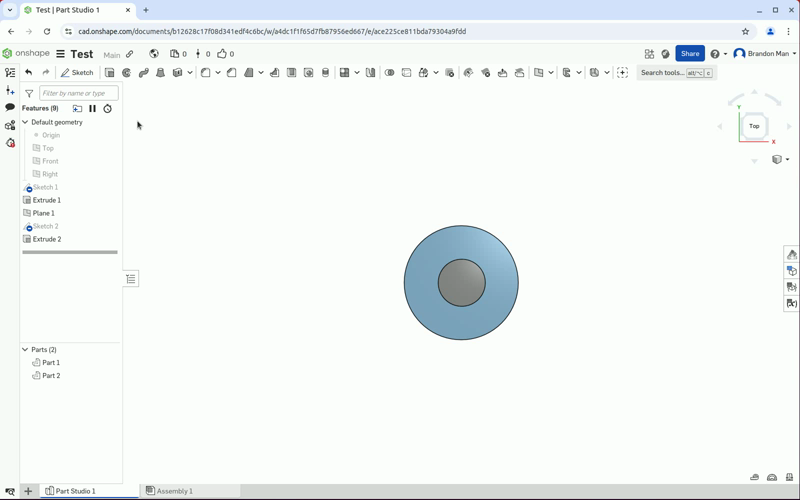
key(shift+h)
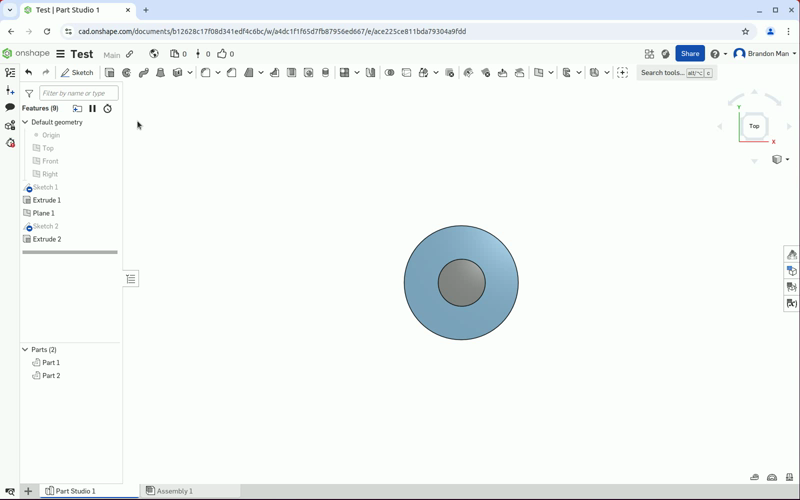
mouse_move(73, 189)
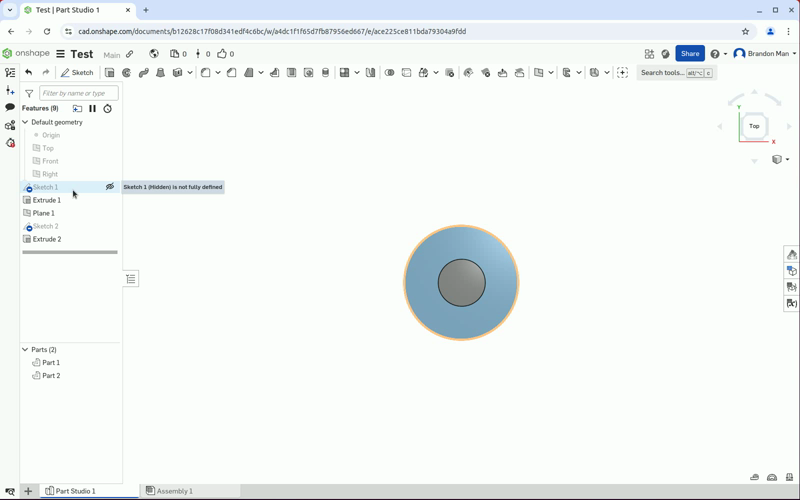
click(73, 189)
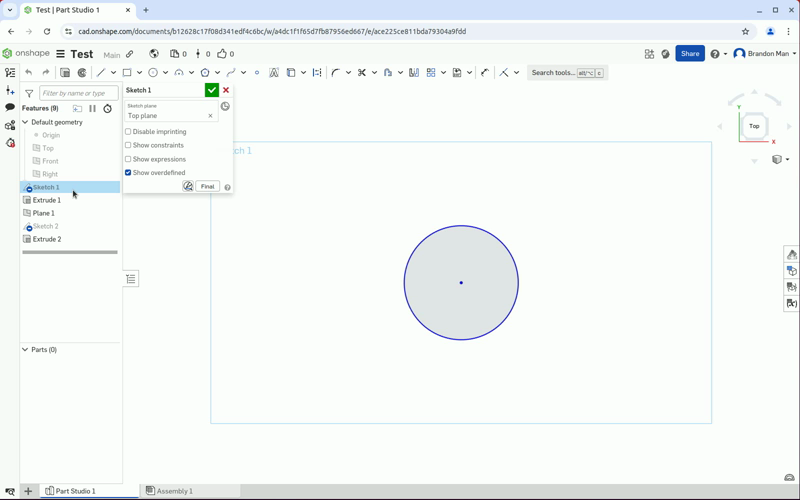
mouse_move(229, 92)
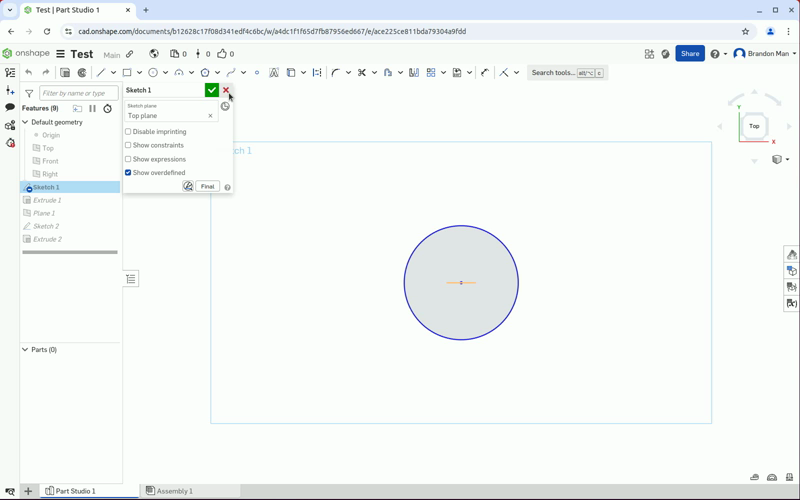
click(229, 92)
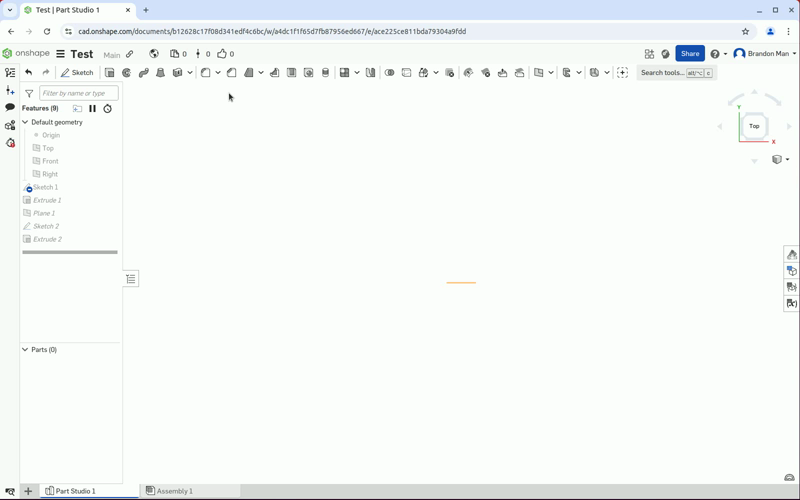
mouse_move(541, 75)
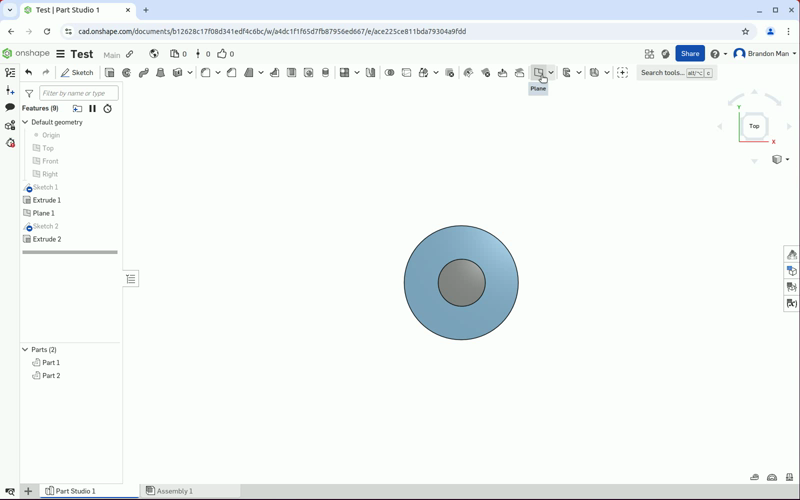
click(541, 75)
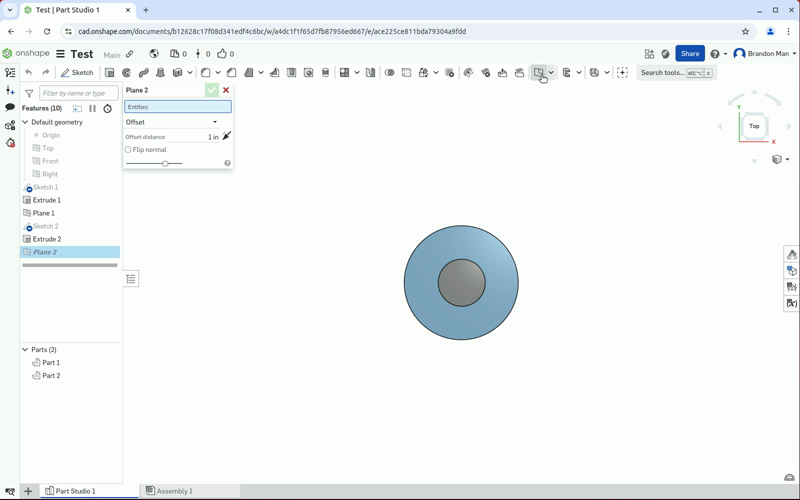
mouse_move(73, 150)
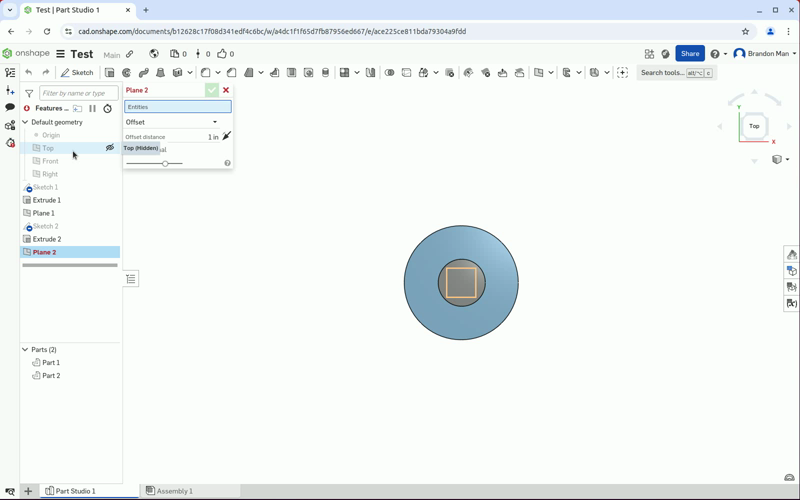
click(73, 150)
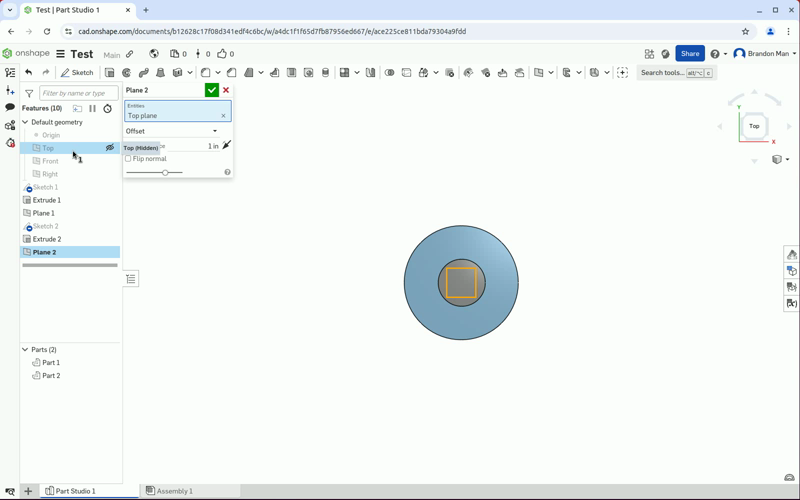
key(tab, 2)
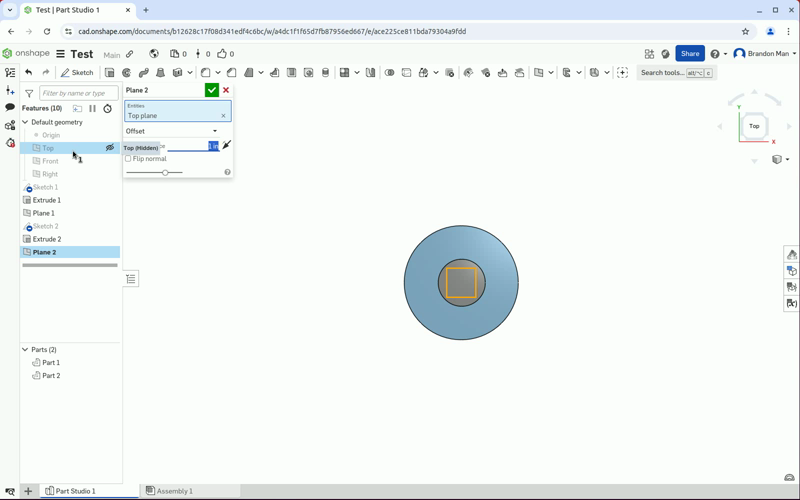
text(23.108)
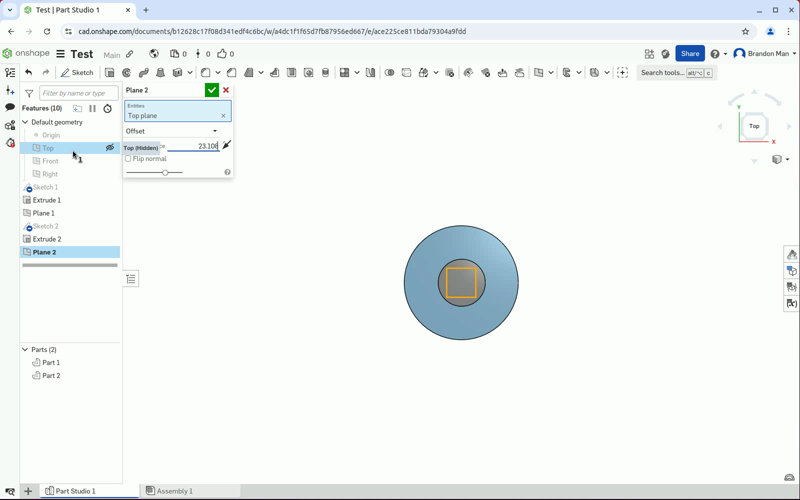
key(enter, 2)
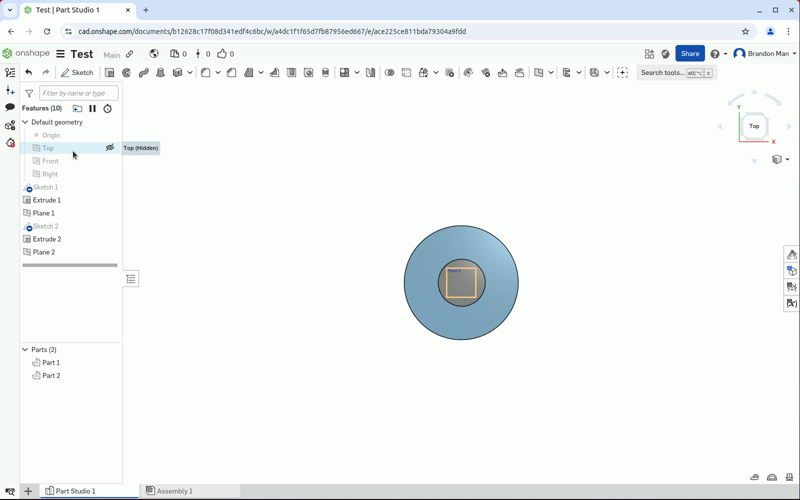
key(shift+s)
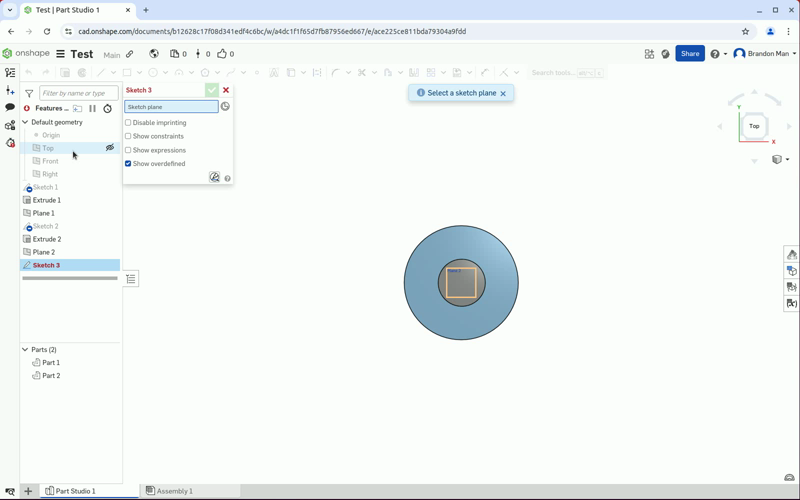
mouse_move(73, 254)
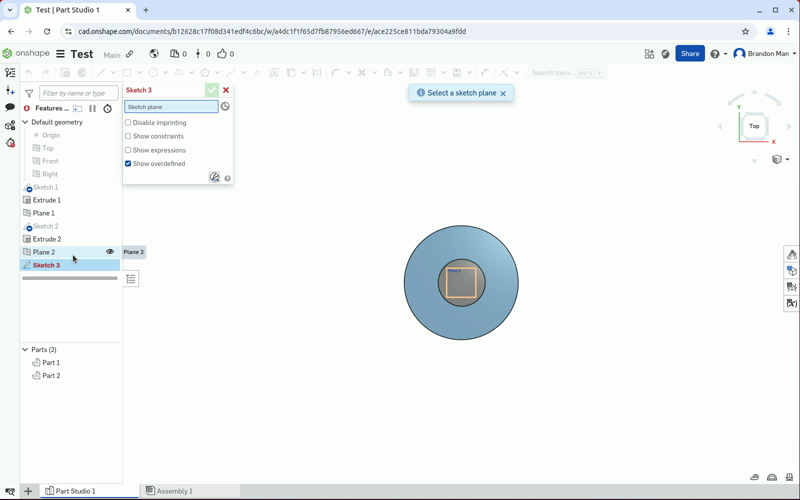
click(73, 254)
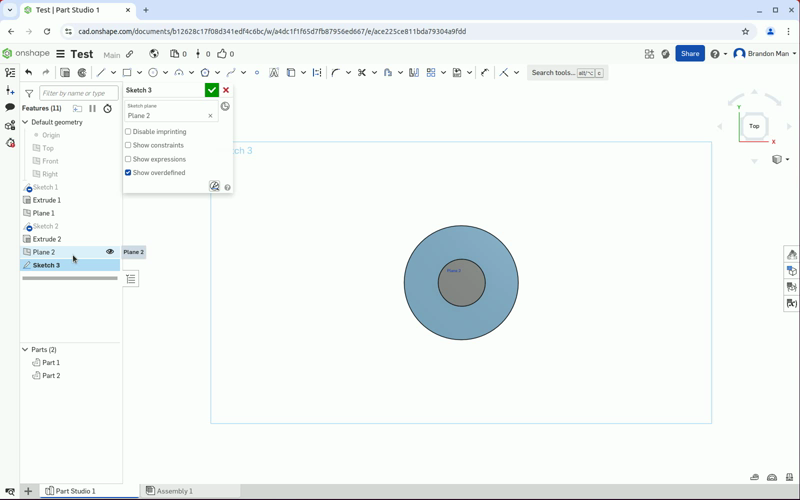
mouse_move(73, 352)
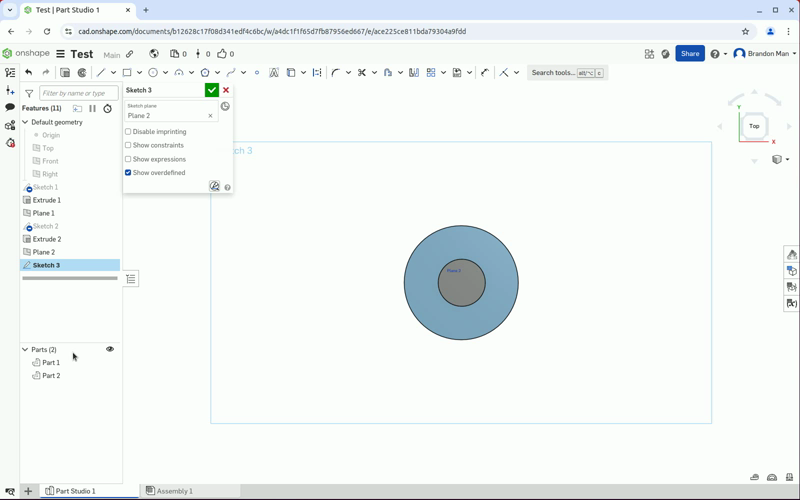
key(y)
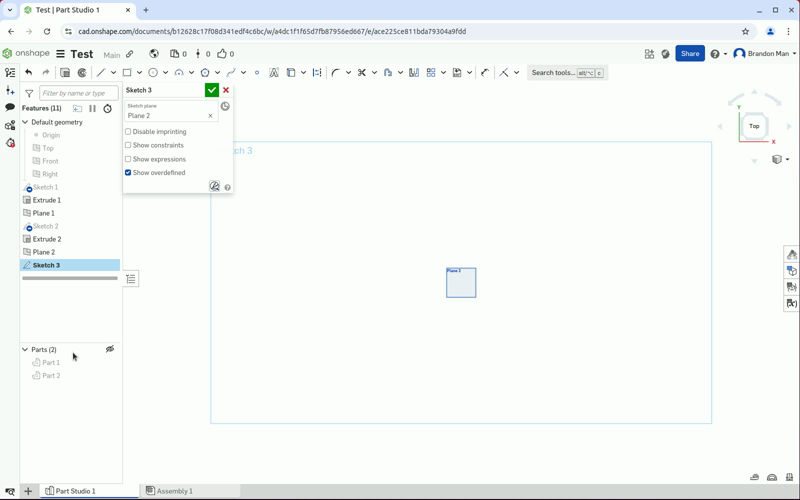
key(l)
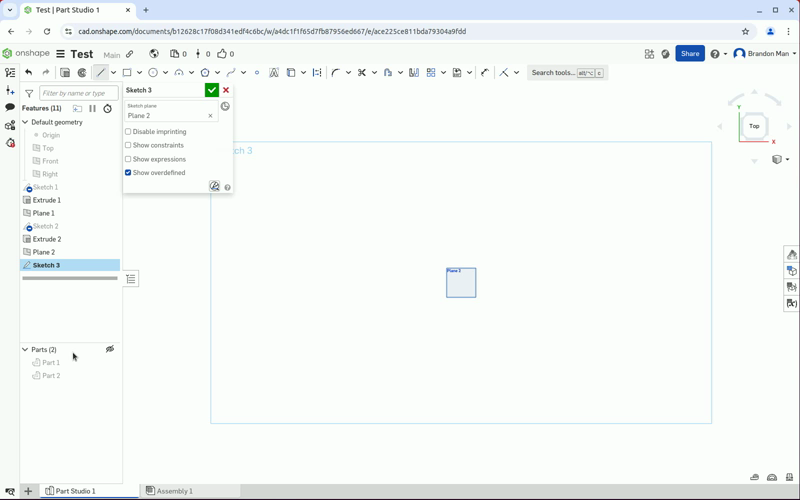
key_down(shift)
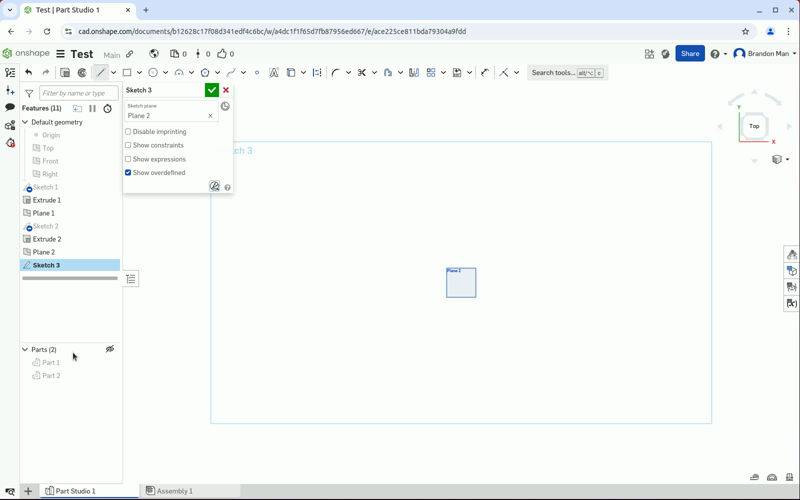
mouse_move(449, 328)
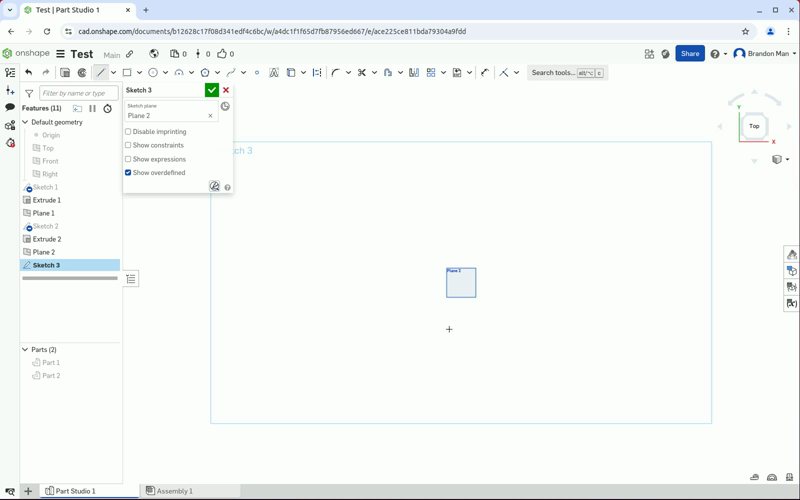
click(449, 328)
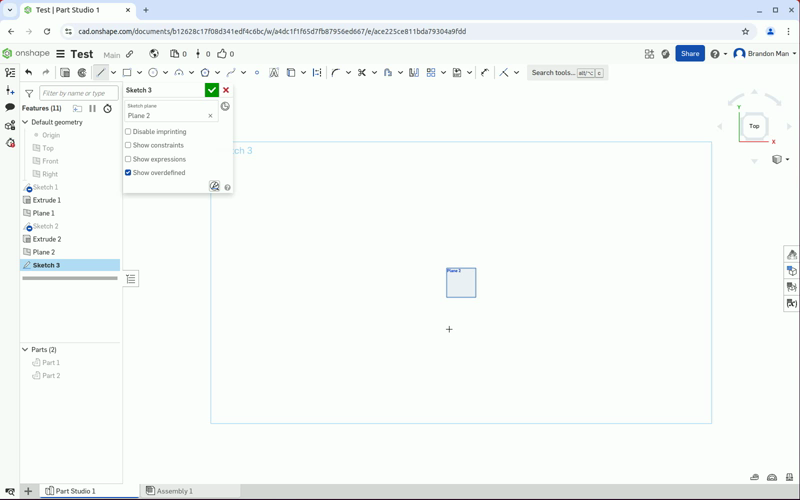
key_up(shift)
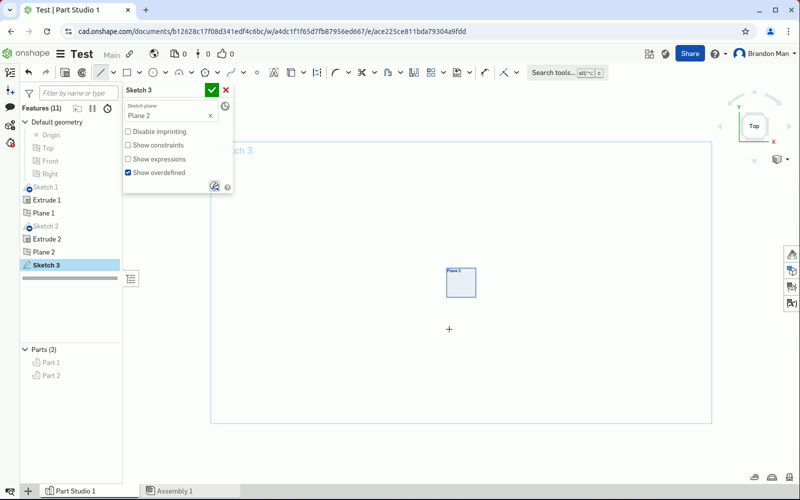
key_down(shift)
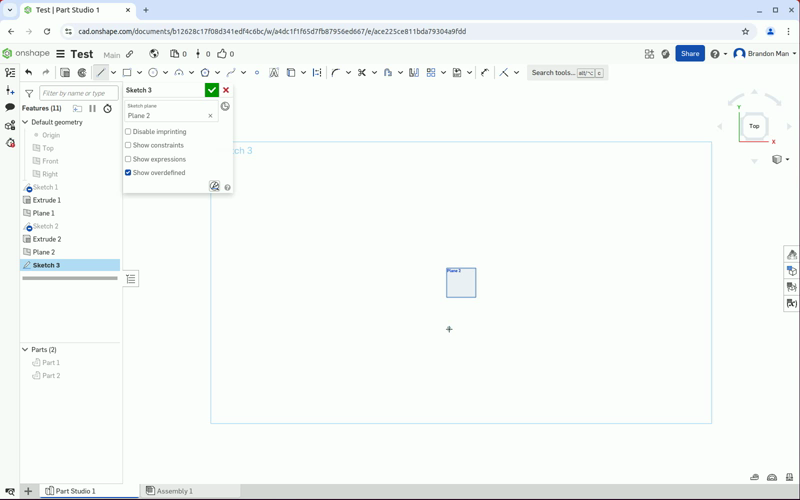
mouse_move(479, 328)
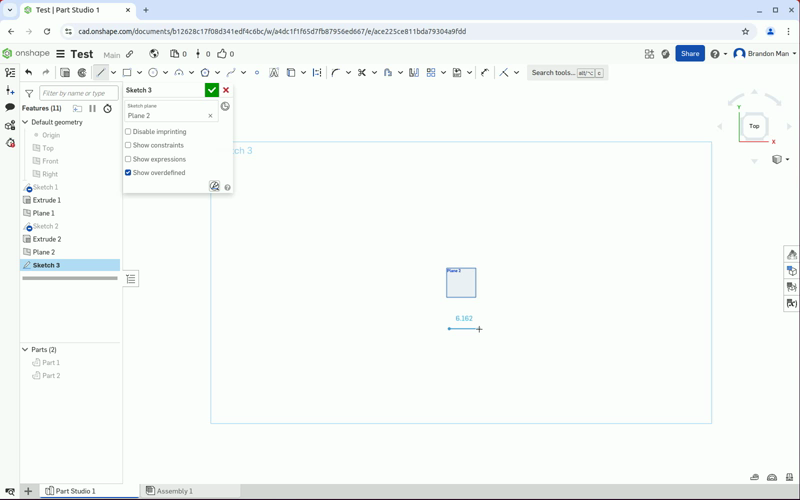
mouse_move(460, 328)
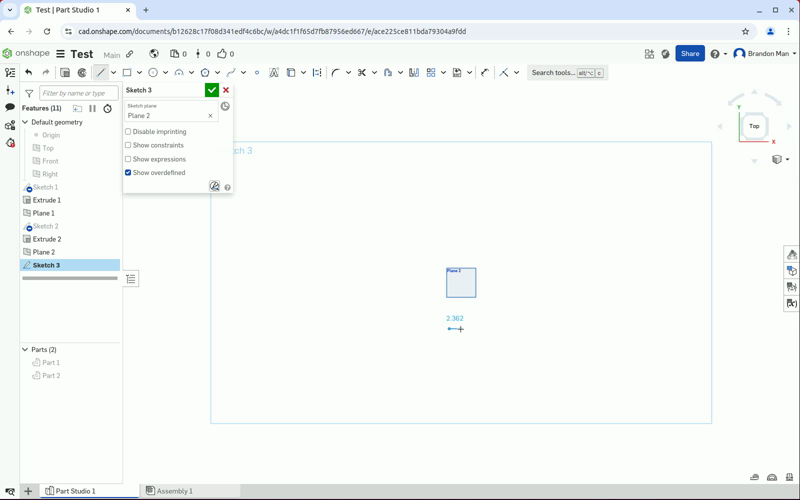
click(460, 328)
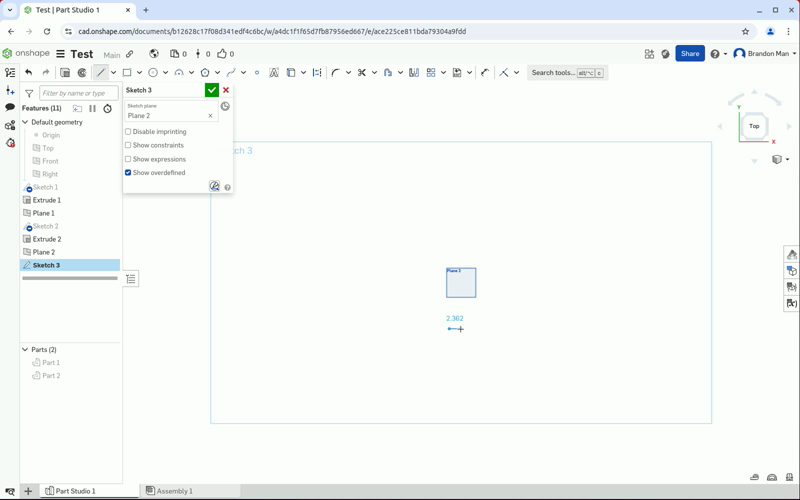
key_up(shift)
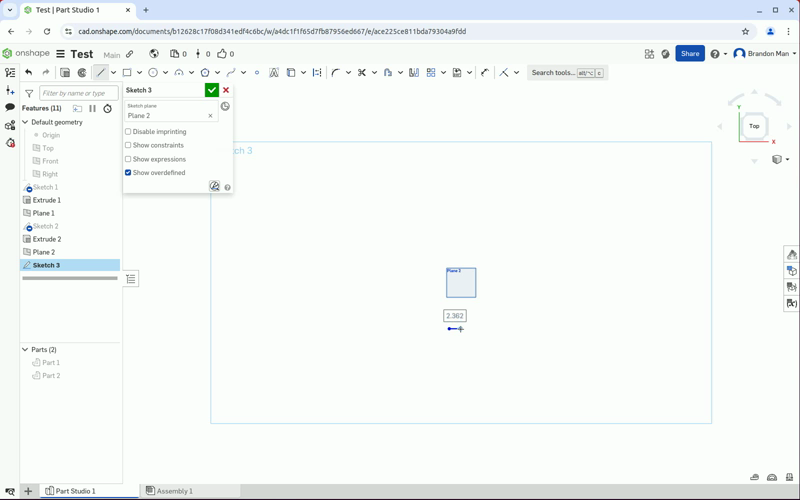
key_down(shift)
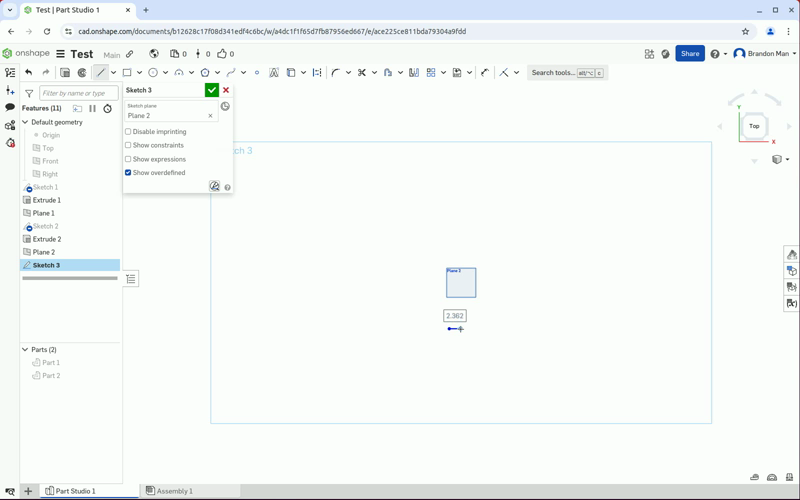
mouse_move(490, 328)
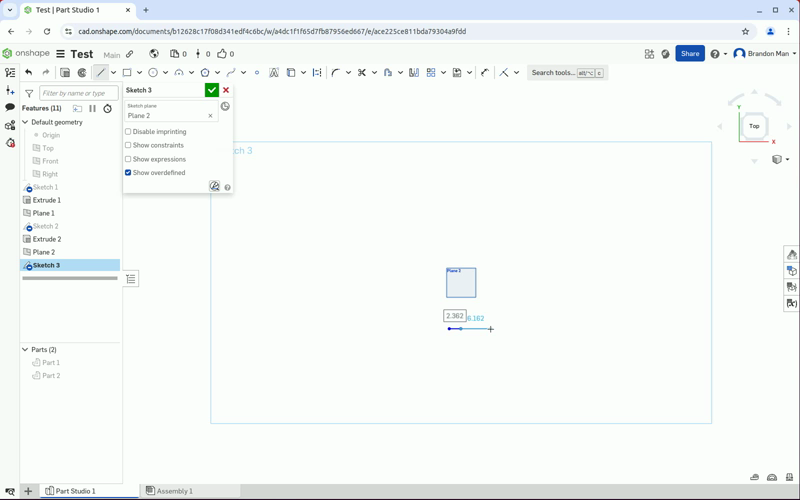
mouse_move(460, 305)
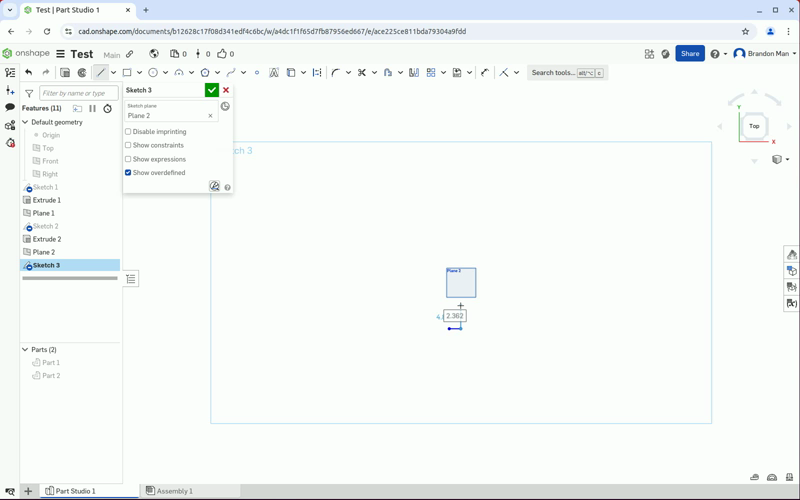
click(460, 305)
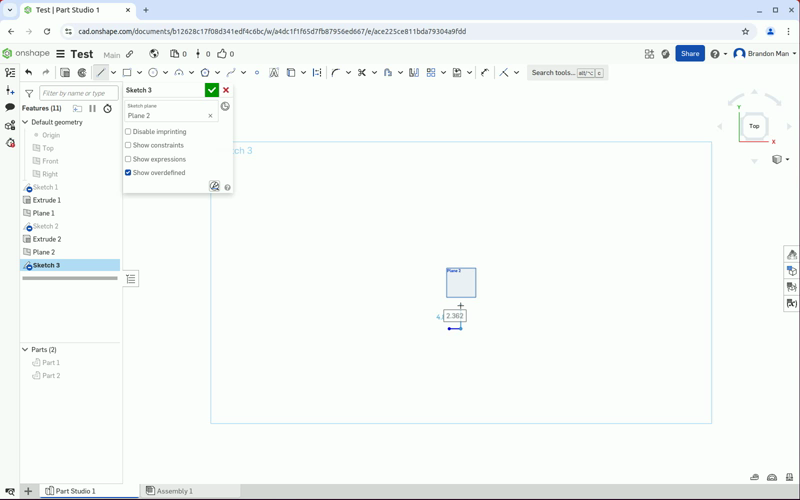
key_up(shift)
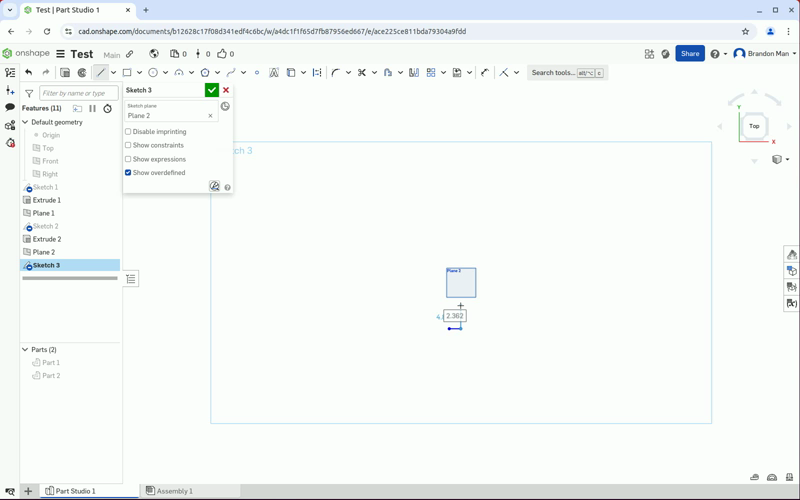
key(esc)
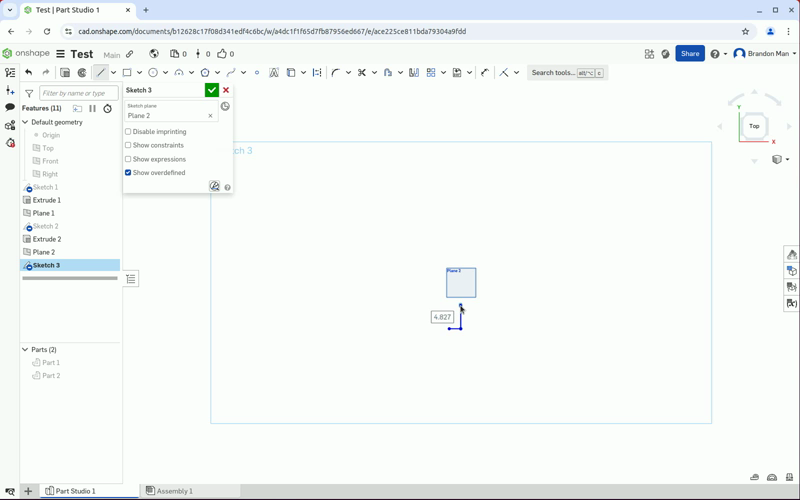
key(a)
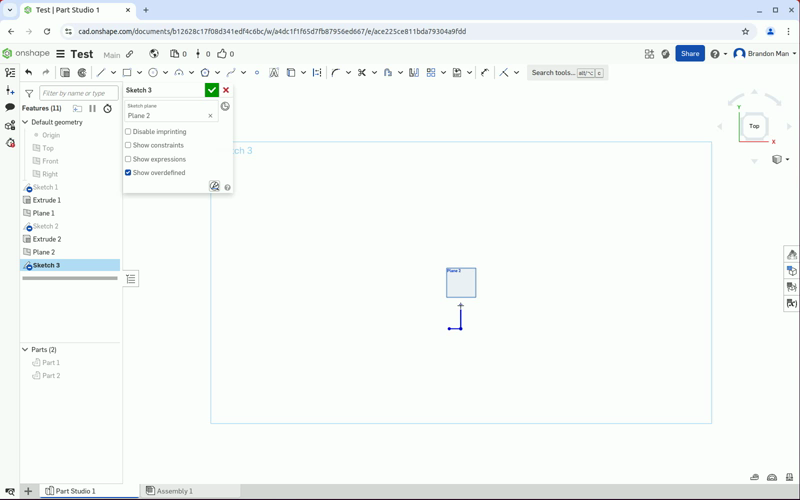
mouse_move(460, 305)
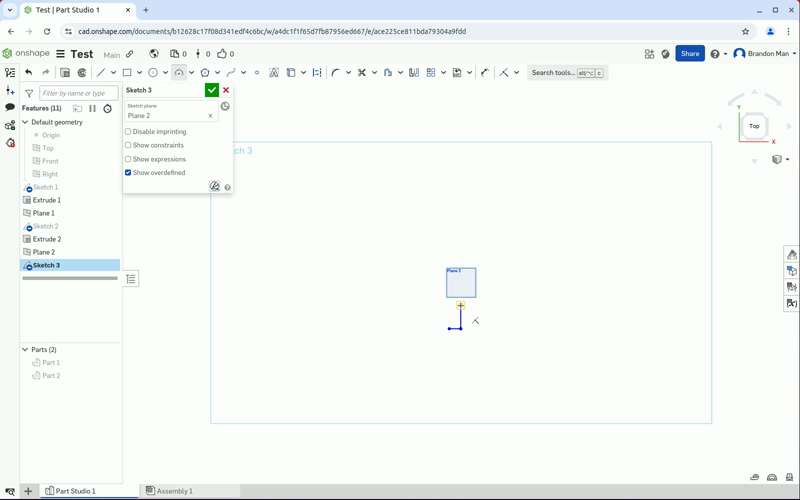
click(460, 305)
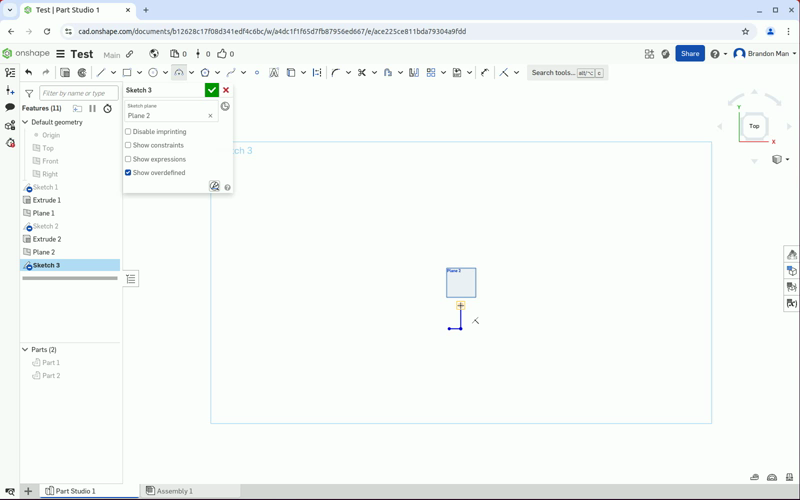
key_down(shift)
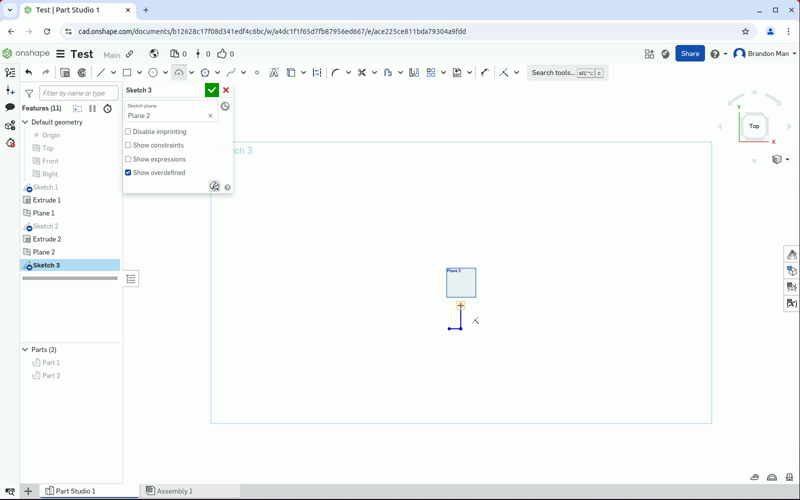
mouse_move(449, 302)
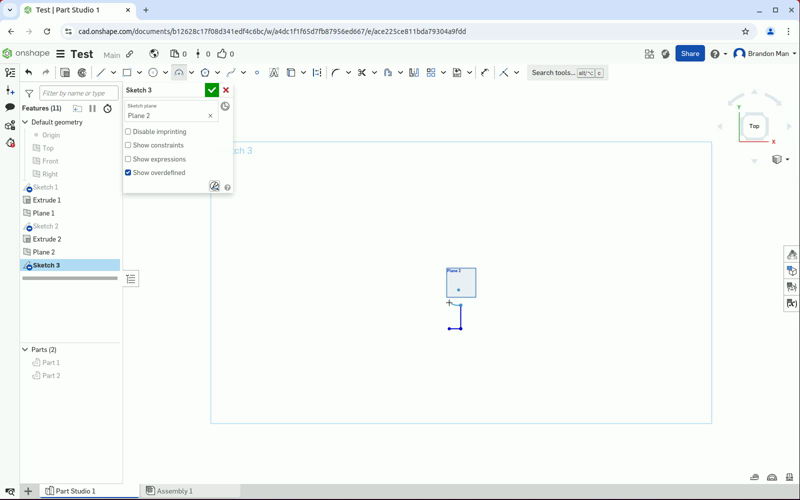
click(449, 302)
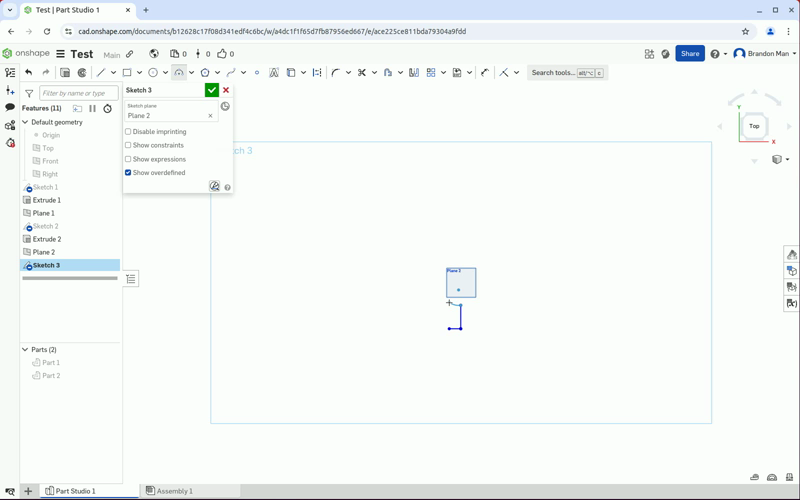
mouse_move(454, 304)
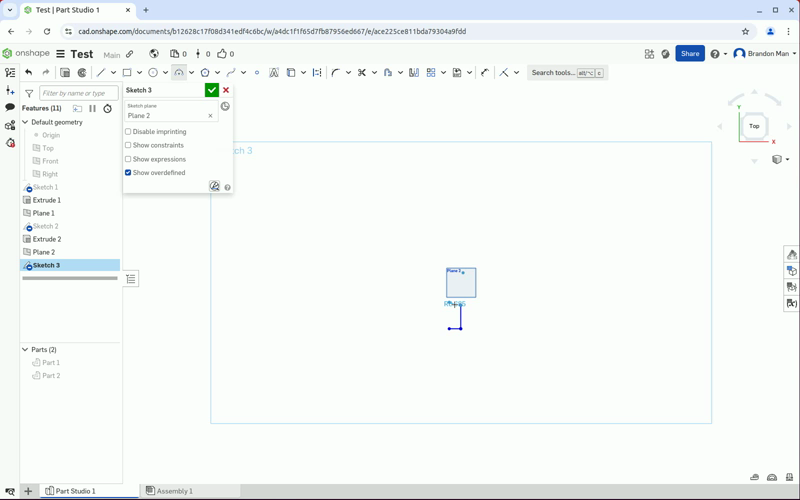
click(454, 304)
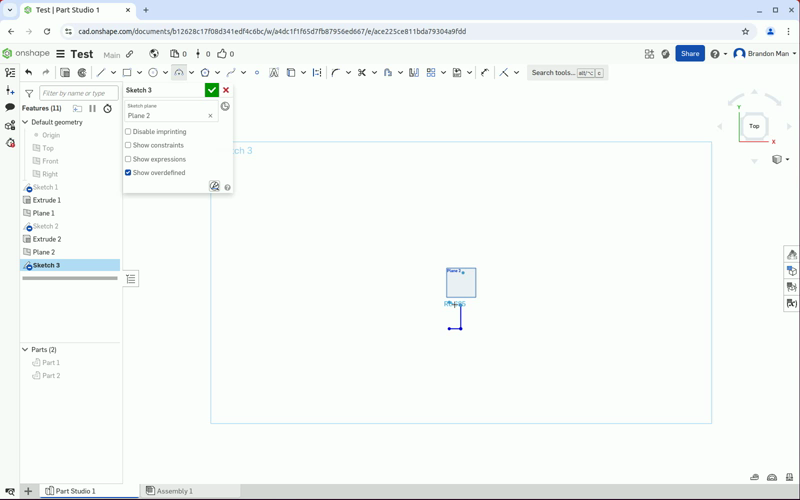
key_up(shift)
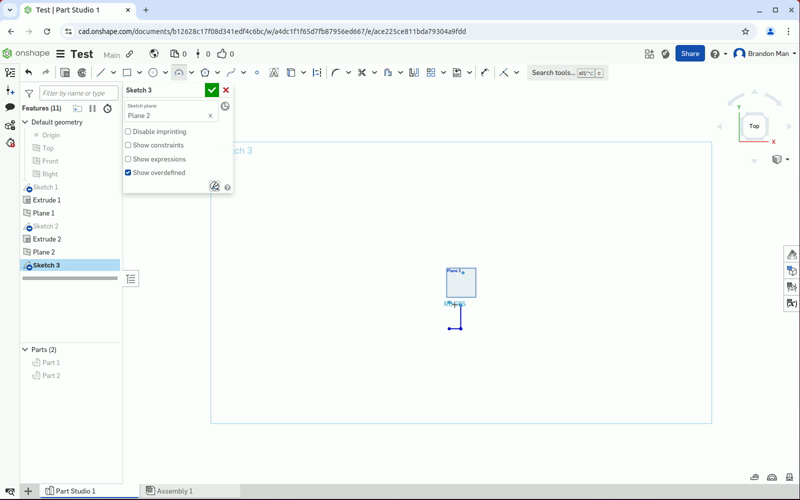
key(esc)
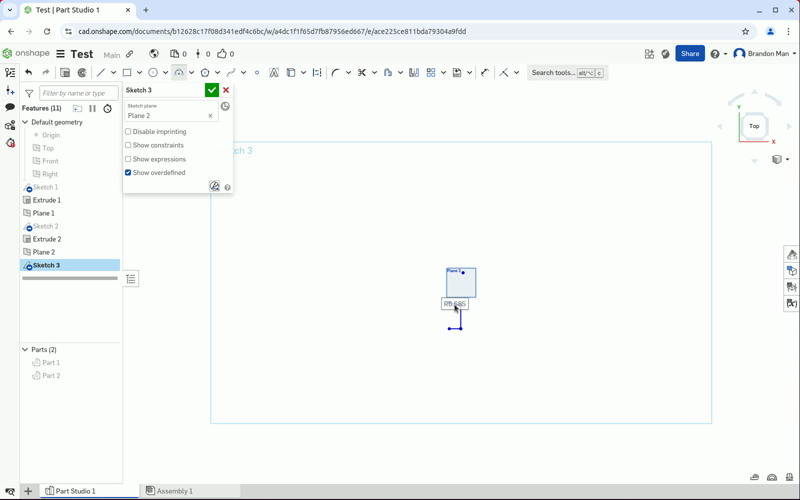
key(l)
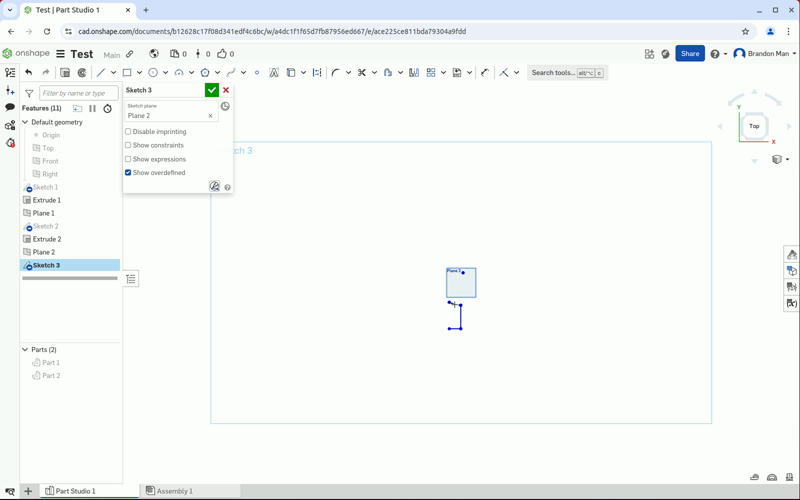
mouse_move(449, 302)
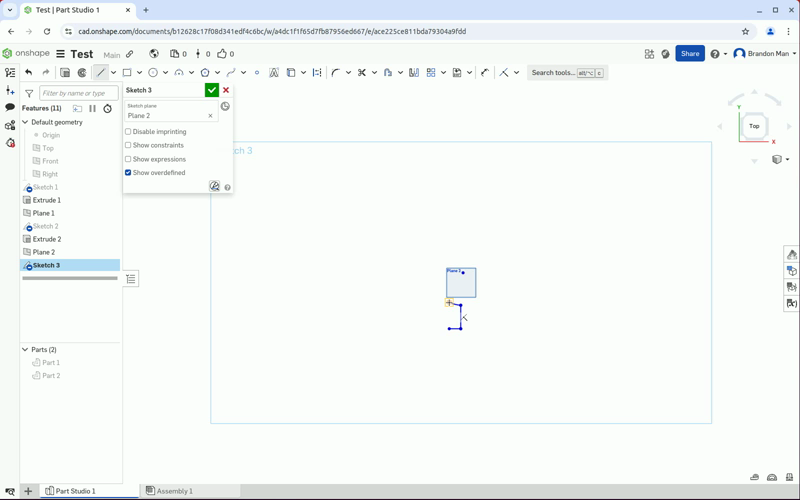
click(449, 302)
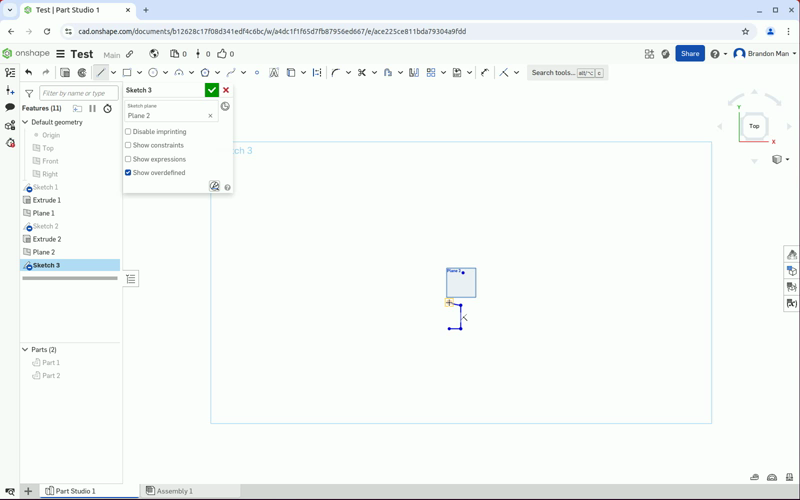
mouse_move(479, 302)
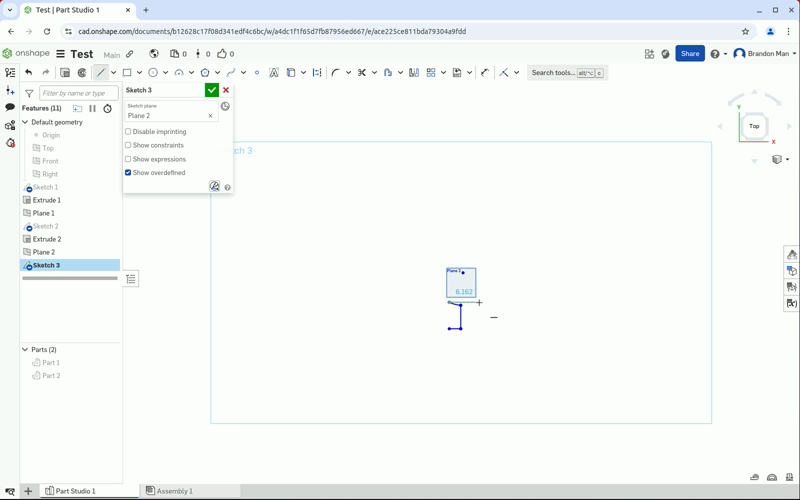
key_down(shift)
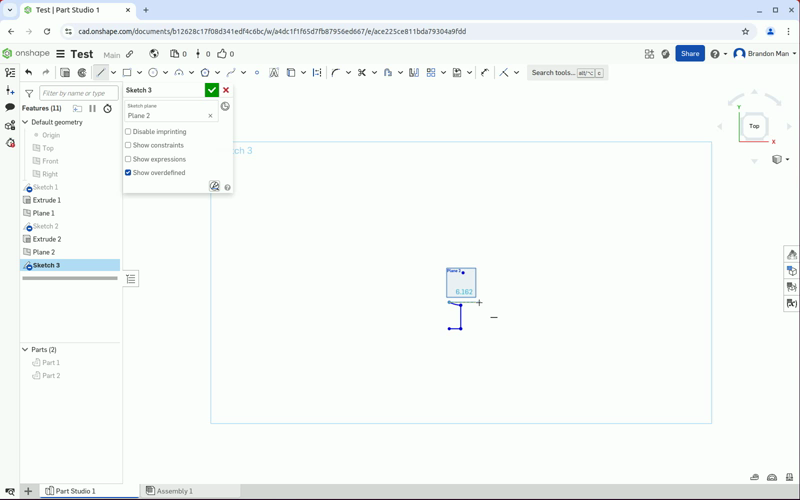
mouse_move(449, 328)
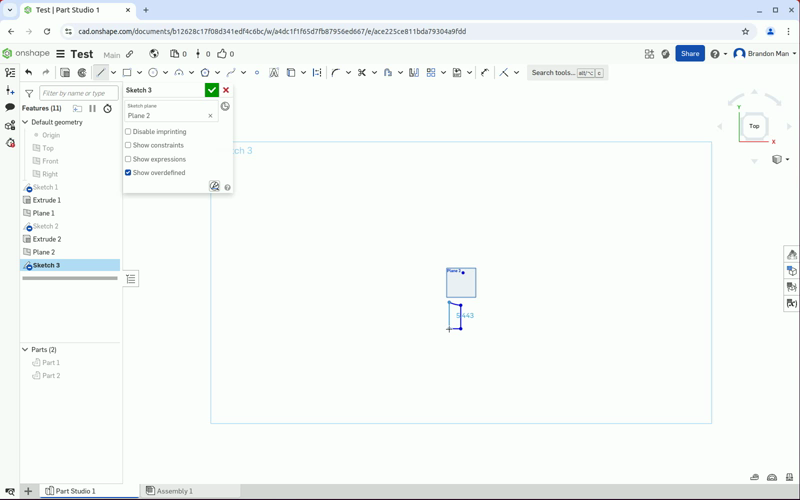
key_up(shift)
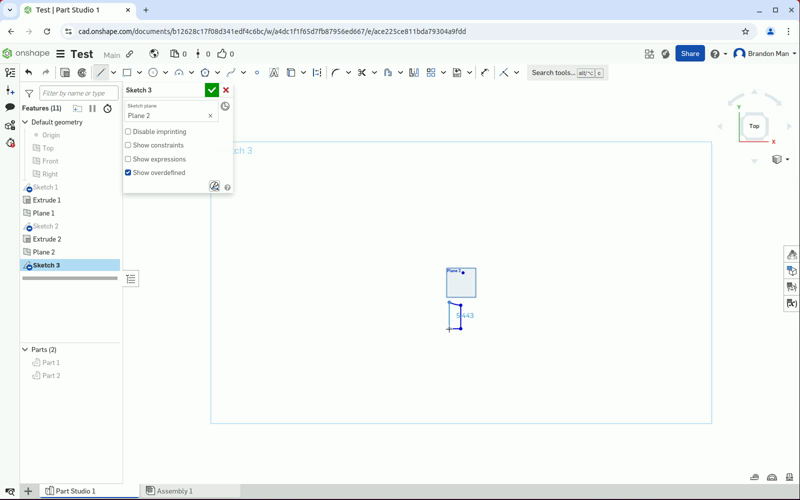
click(449, 328)
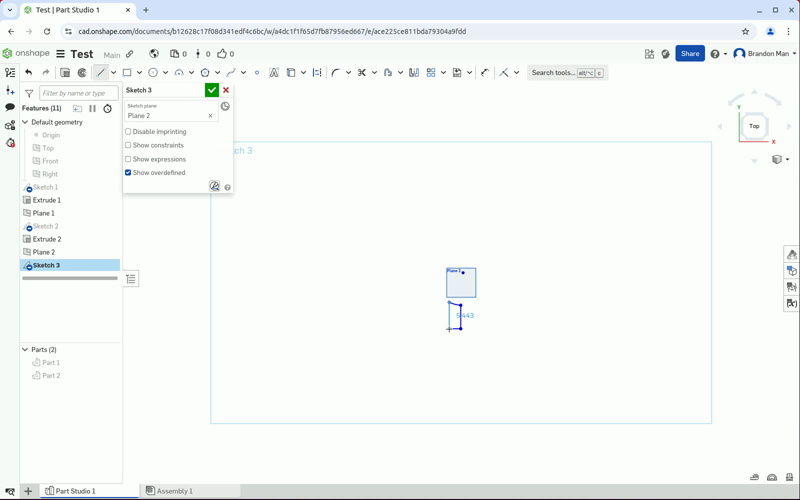
key(esc)
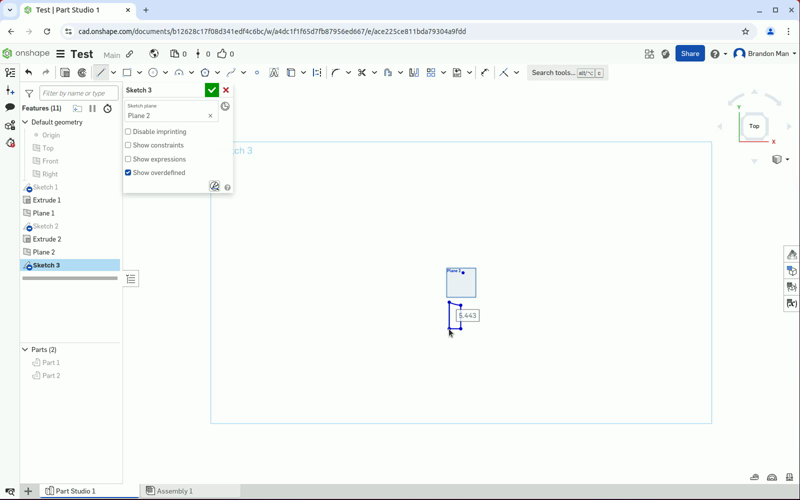
mouse_move(452, 315)
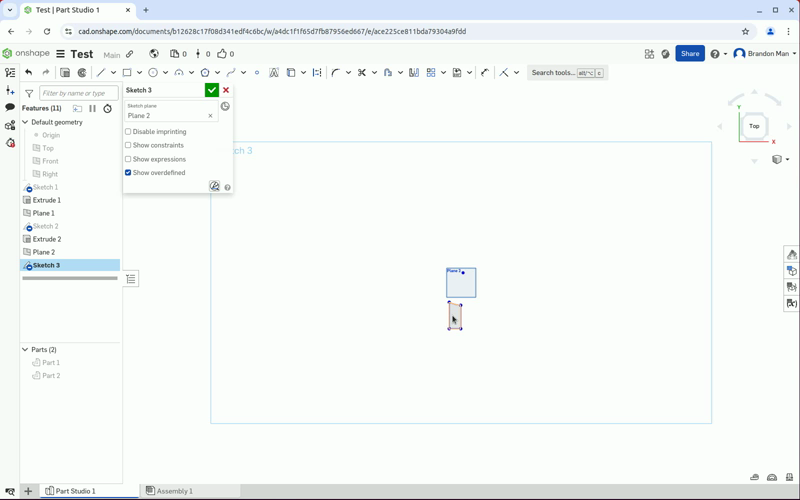
scroll(6)
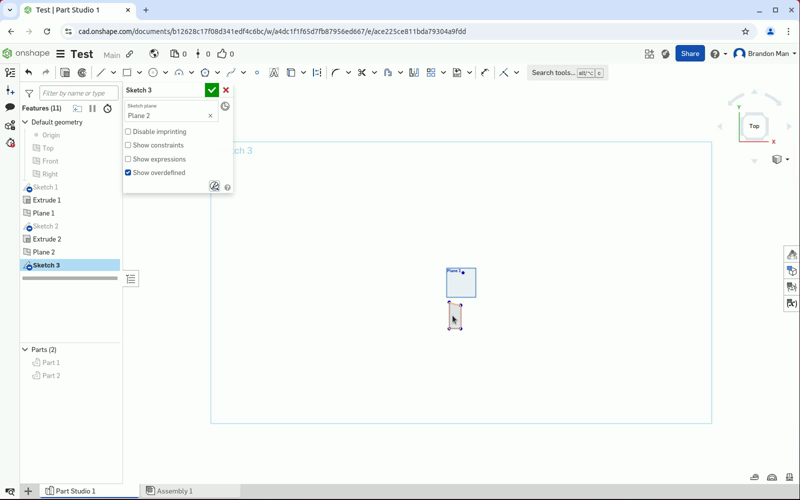
scroll(6)
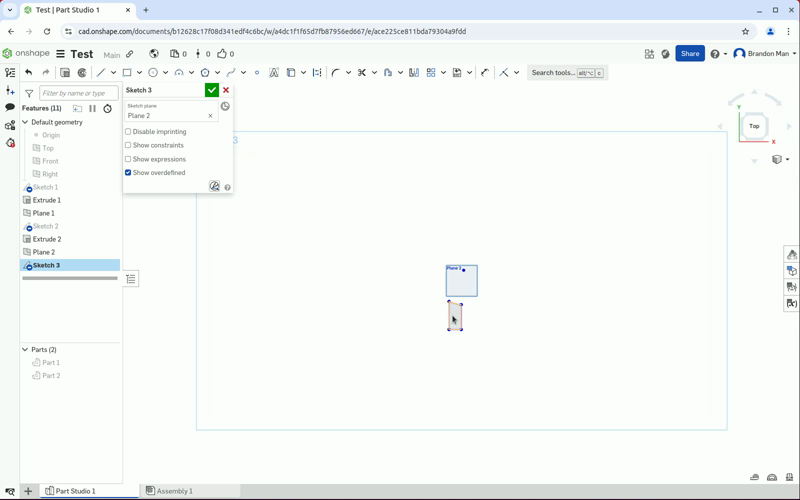
scroll(6)
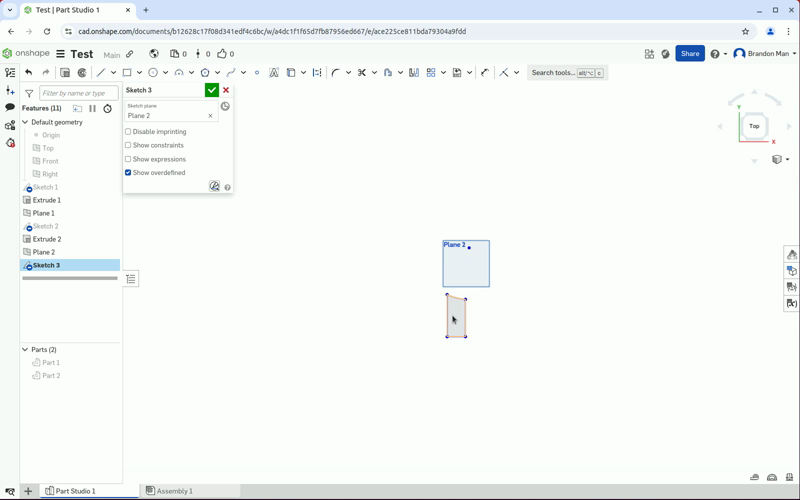
scroll(6)
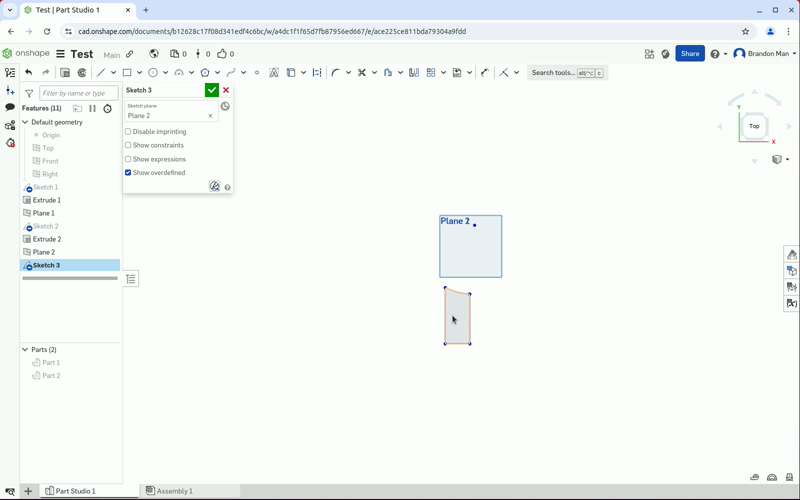
scroll(6)
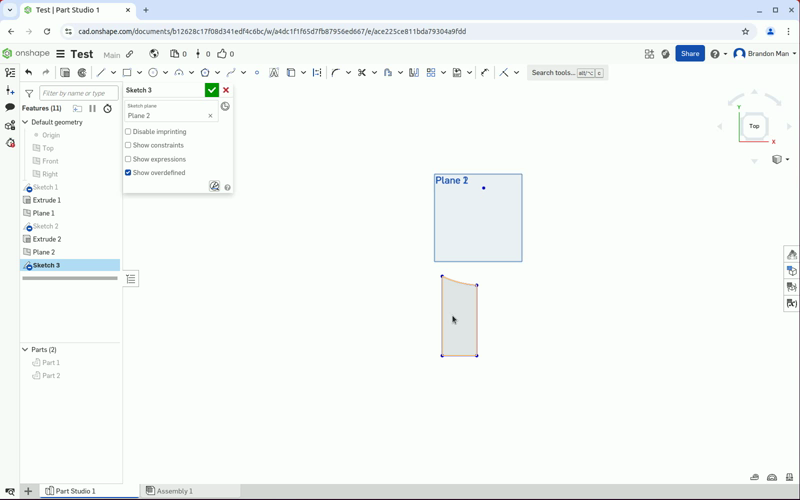
scroll(6)
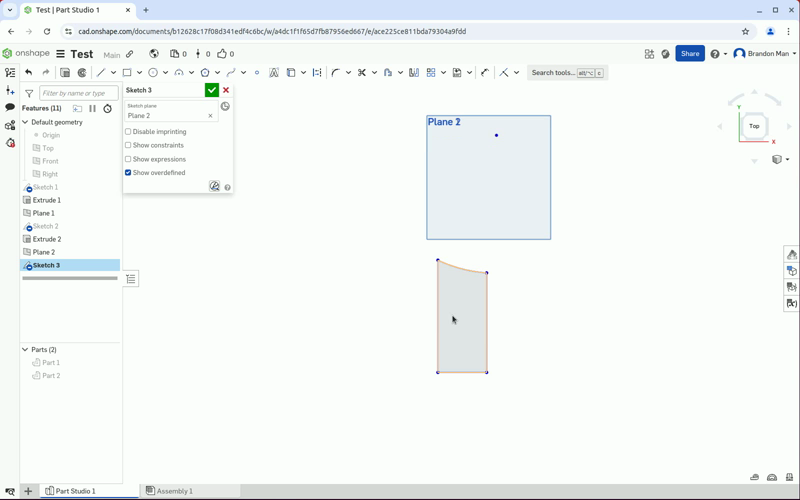
scroll(6)
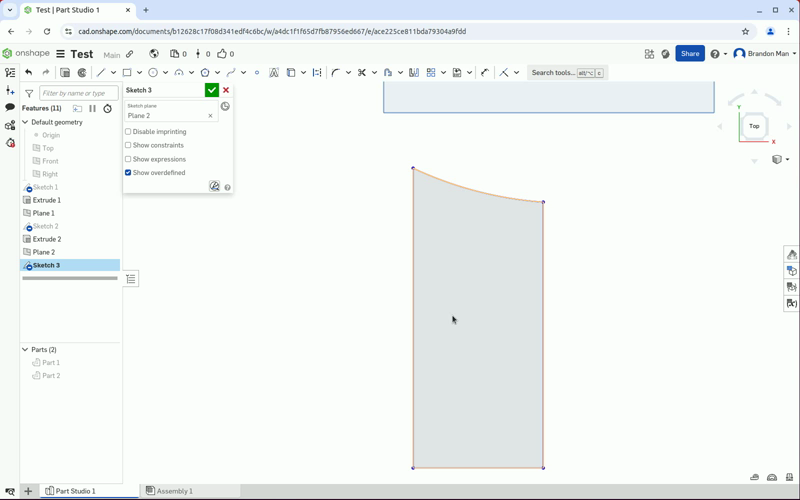
click(452, 315)
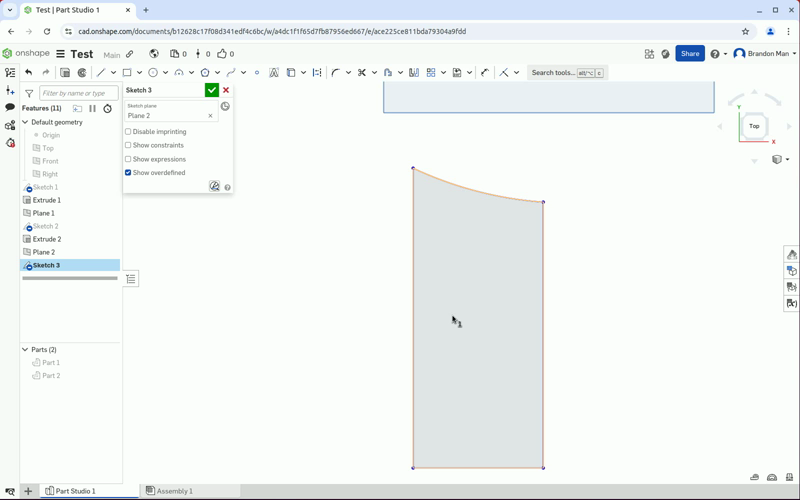
scroll(-6)
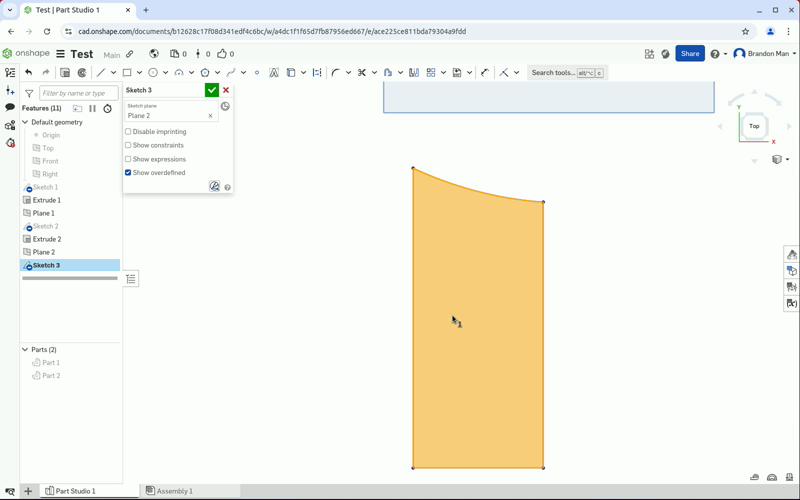
scroll(-6)
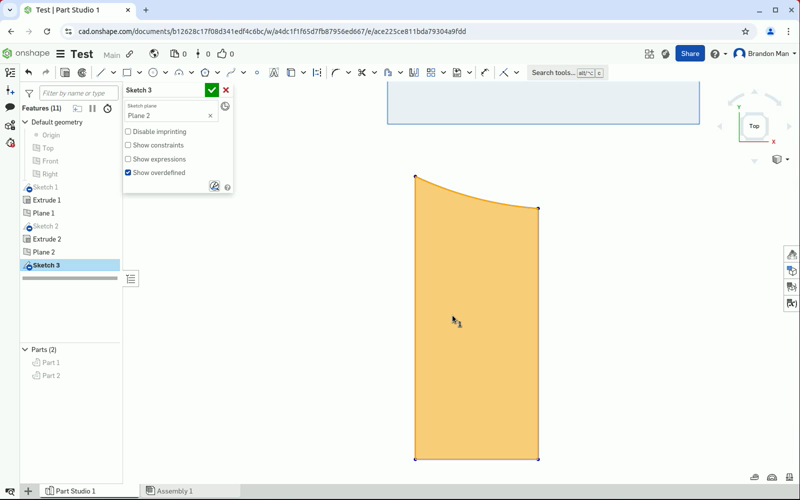
scroll(-6)
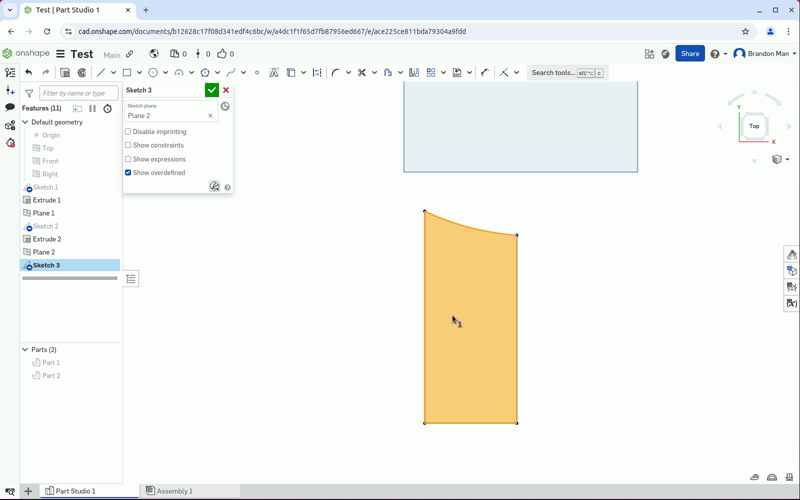
scroll(-6)
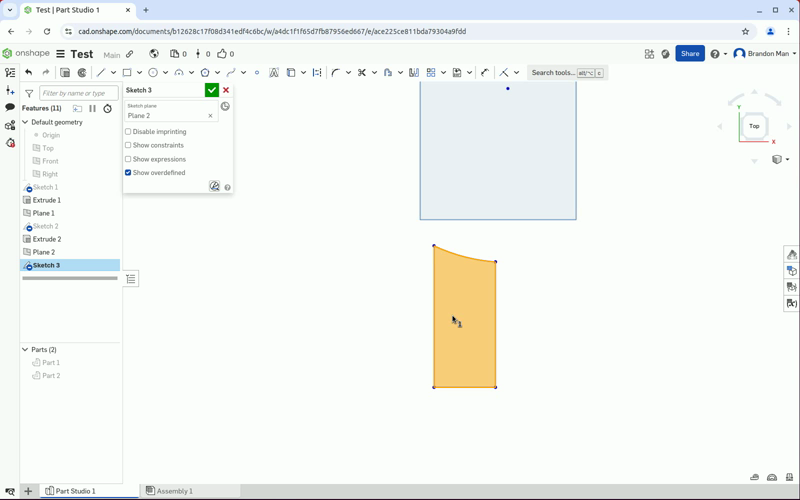
scroll(-6)
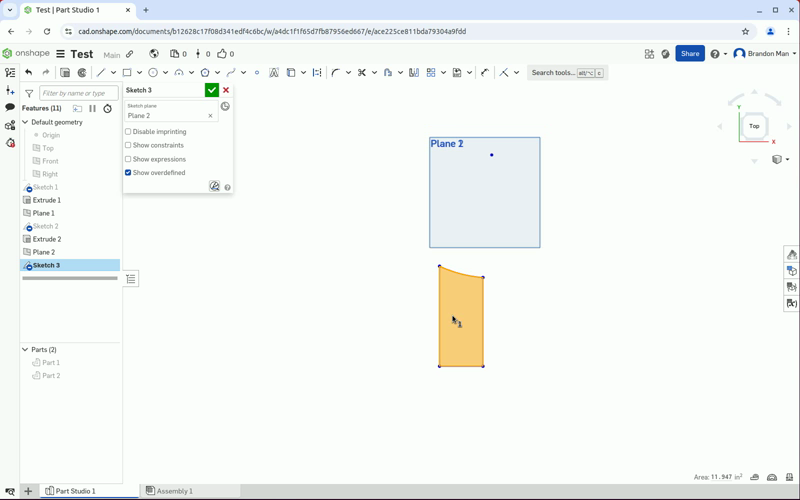
scroll(-6)
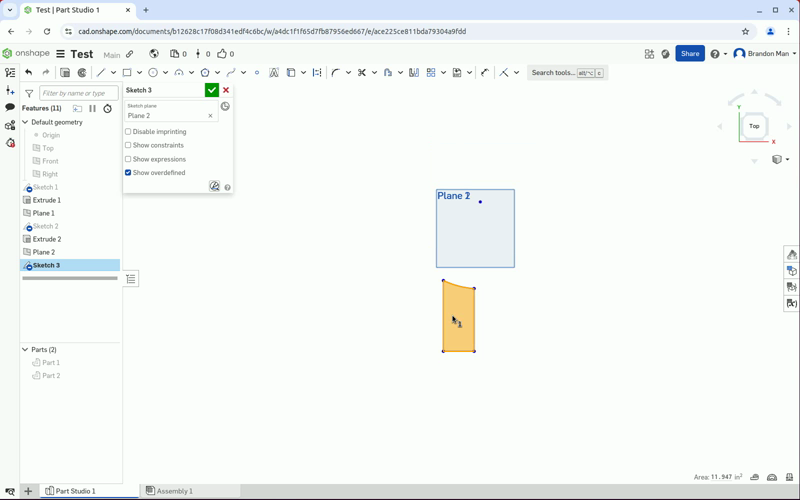
scroll(-6)
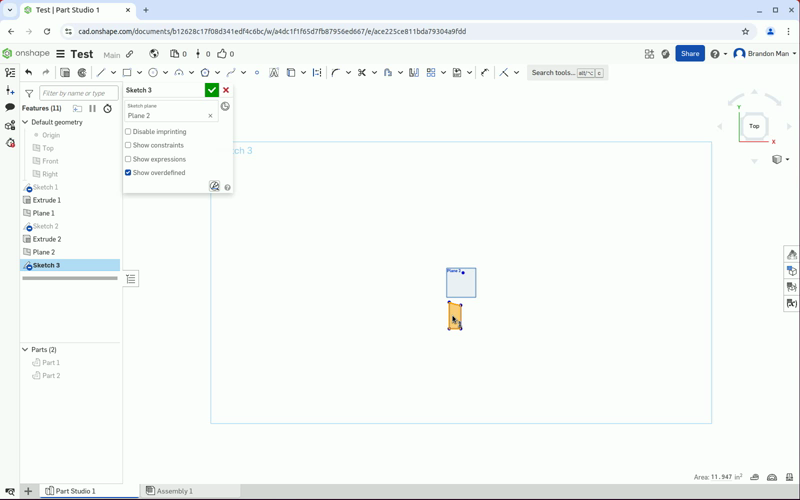
mouse_move(73, 352)
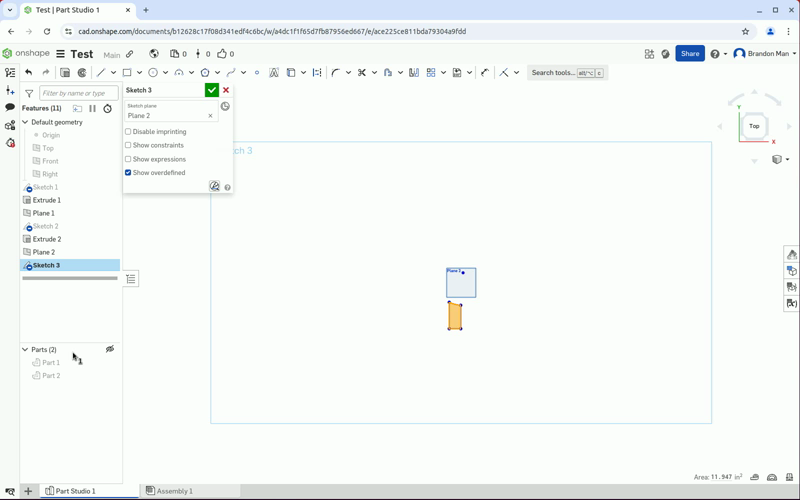
key(shift+y)
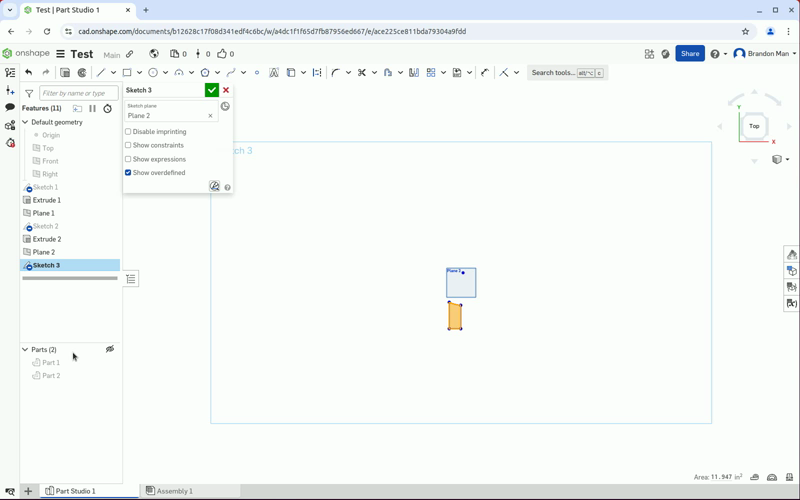
key(shift+e)
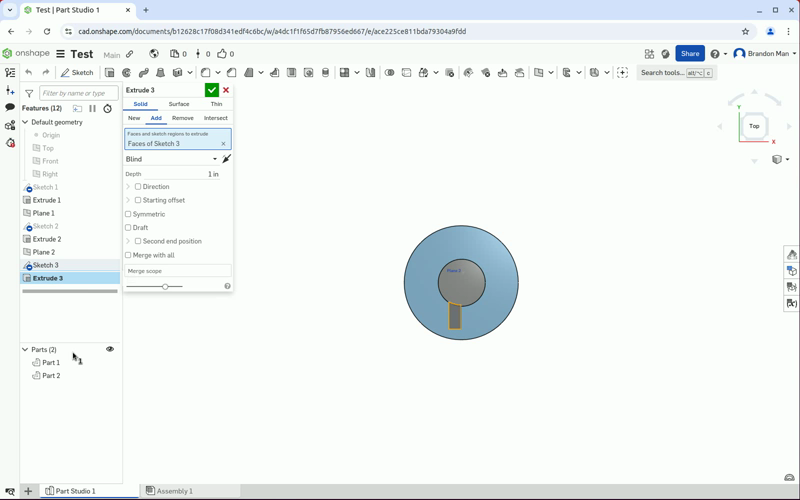
mouse_move(143, 106)
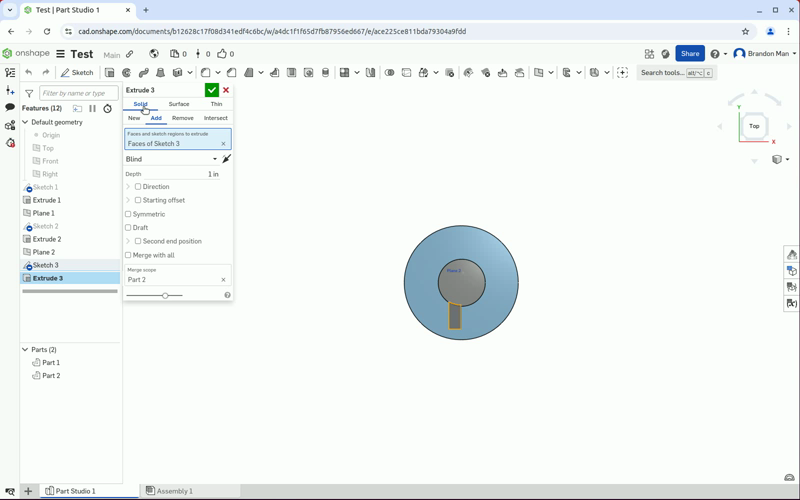
click(143, 106)
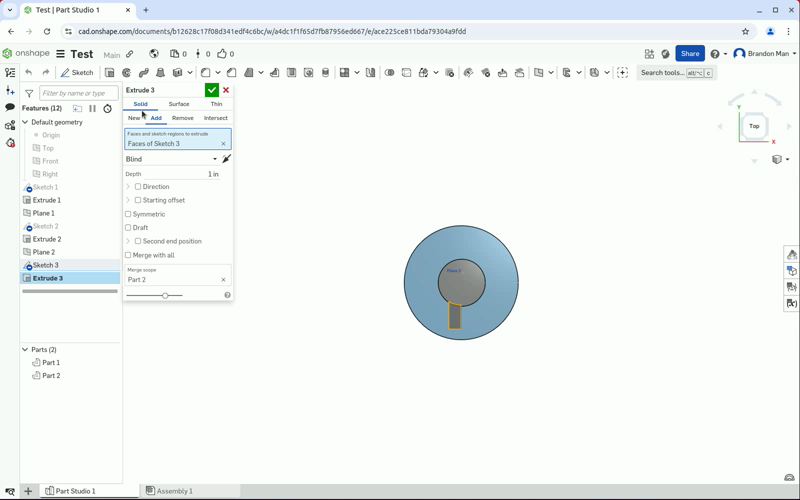
mouse_move(137, 120)
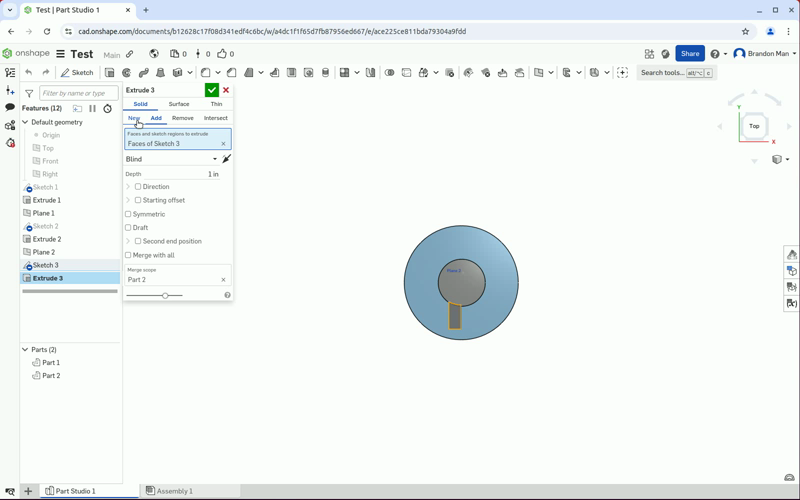
click(137, 120)
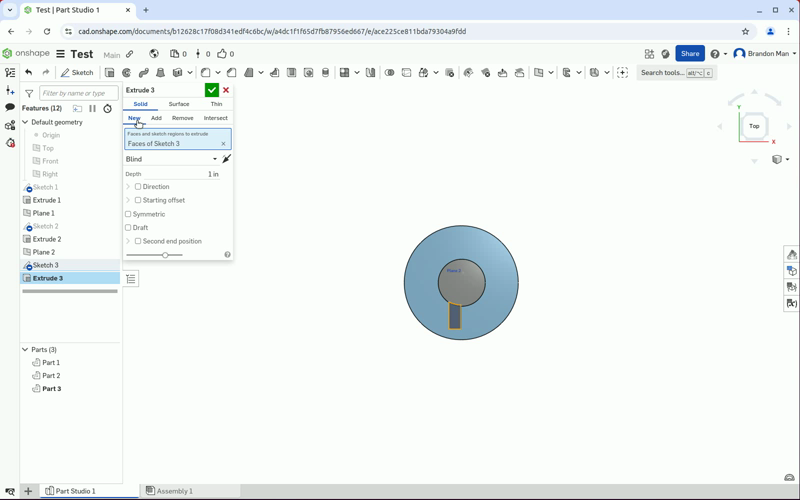
key(tab, 4)
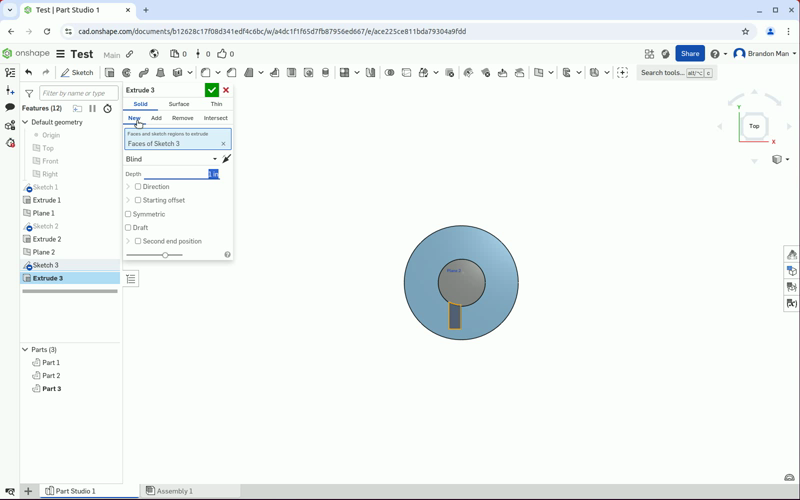
text(-5.777)
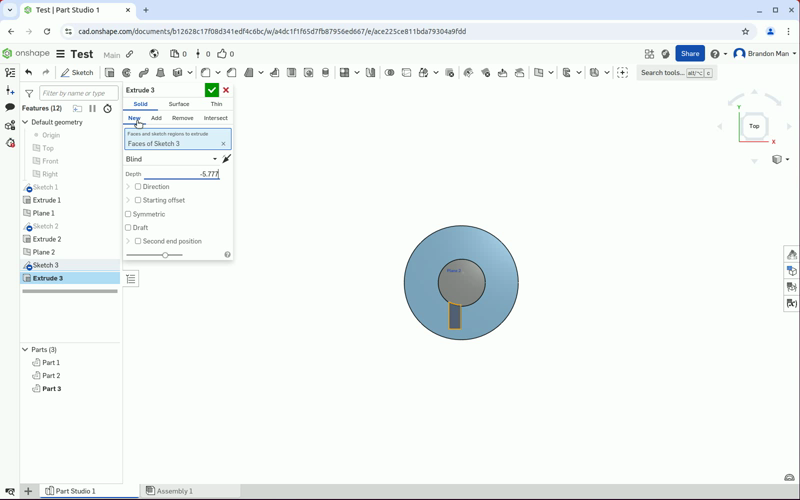
key(enter)
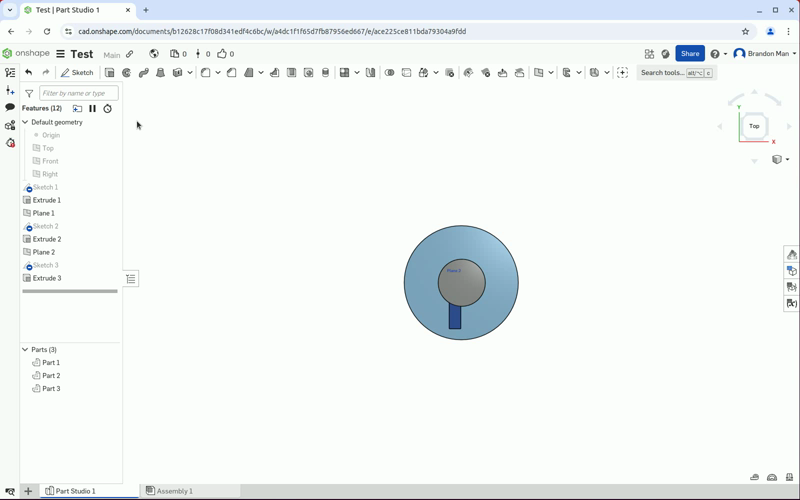
key(shift+h)
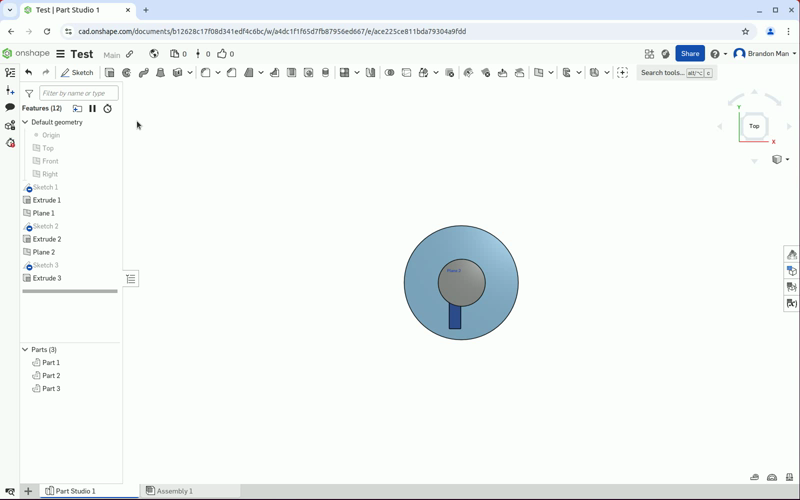
key(shift+h)
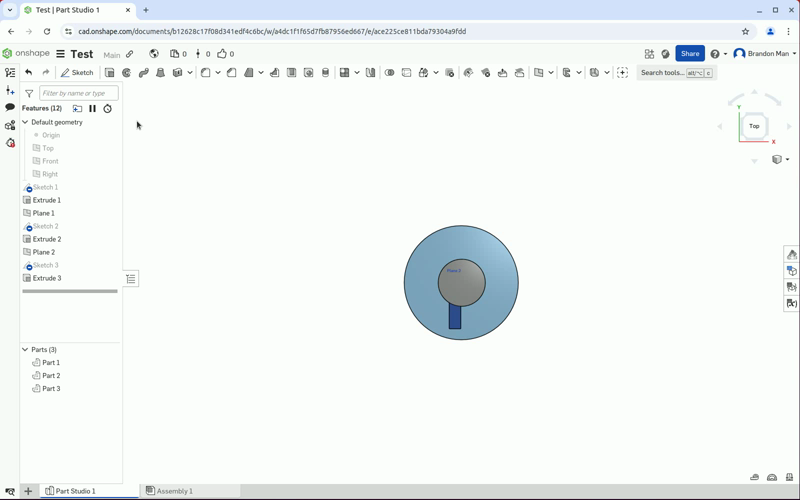
mouse_move(73, 189)
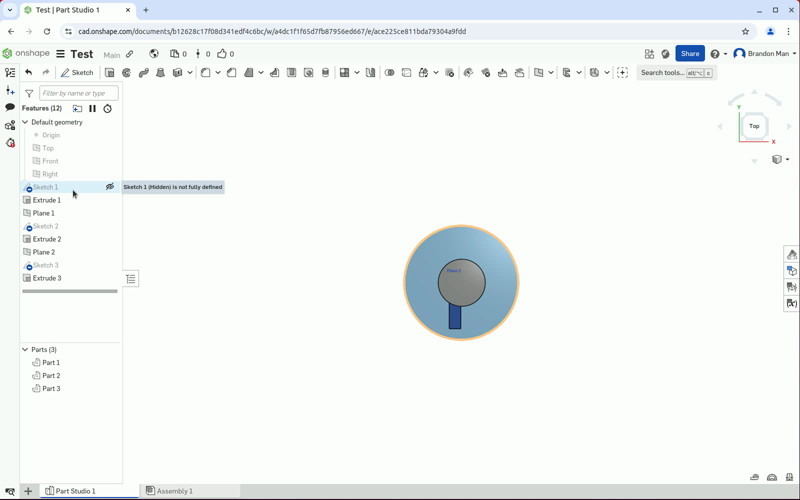
click(73, 189)
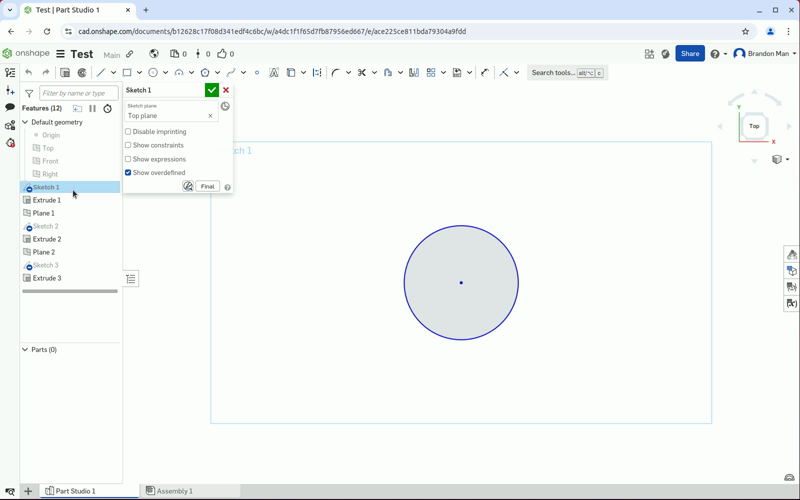
mouse_move(229, 92)
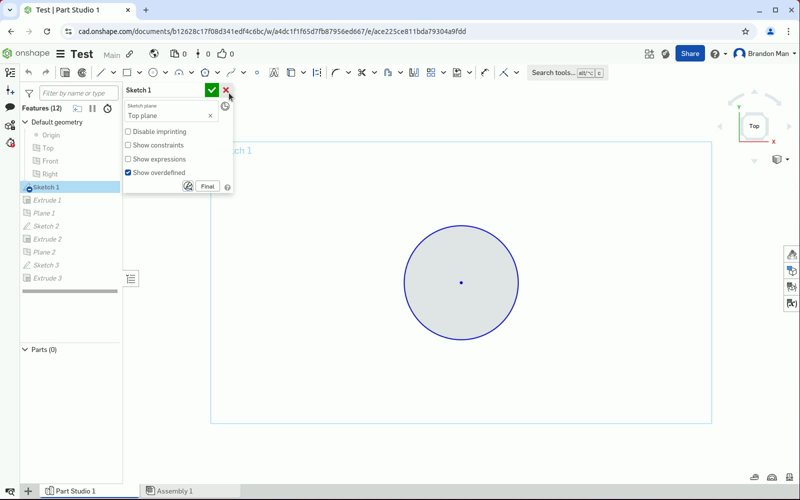
click(229, 92)
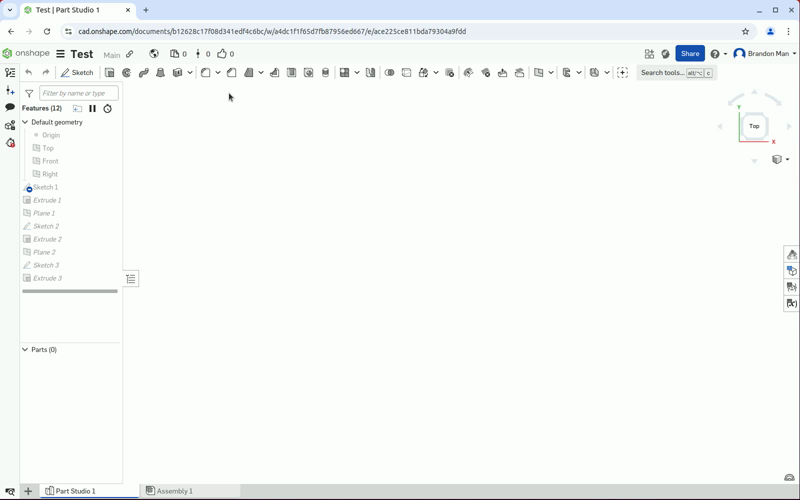
key(shift+s)
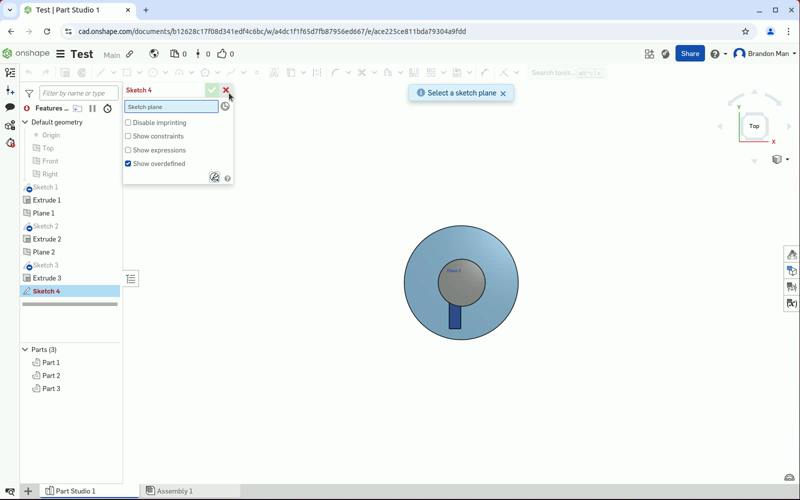
mouse_move(73, 254)
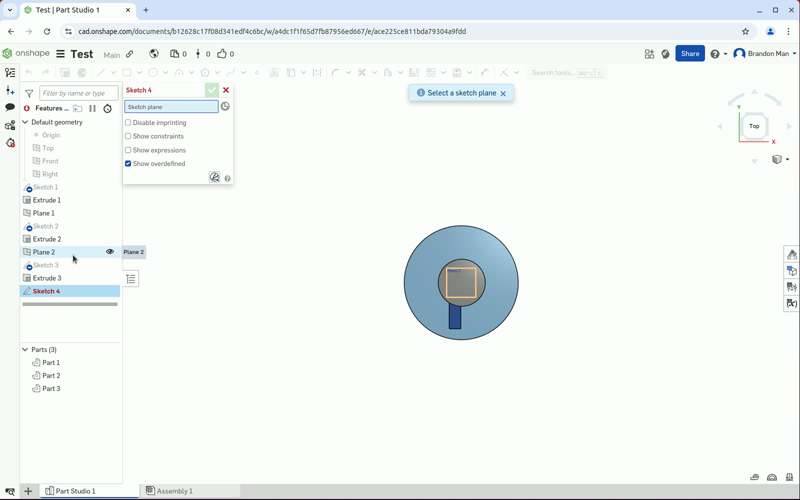
click(73, 254)
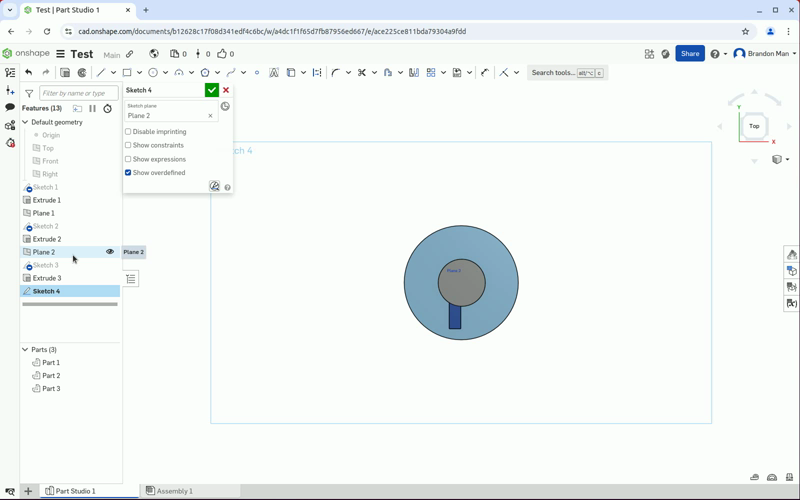
mouse_move(73, 352)
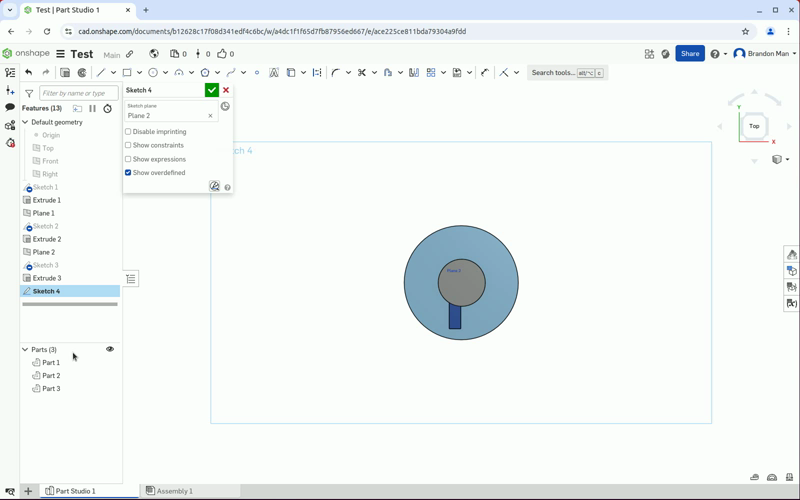
key(y)
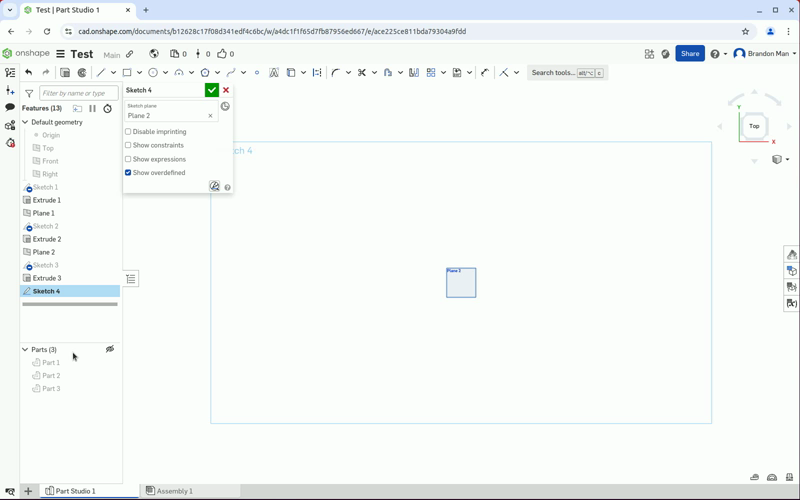
key(l)
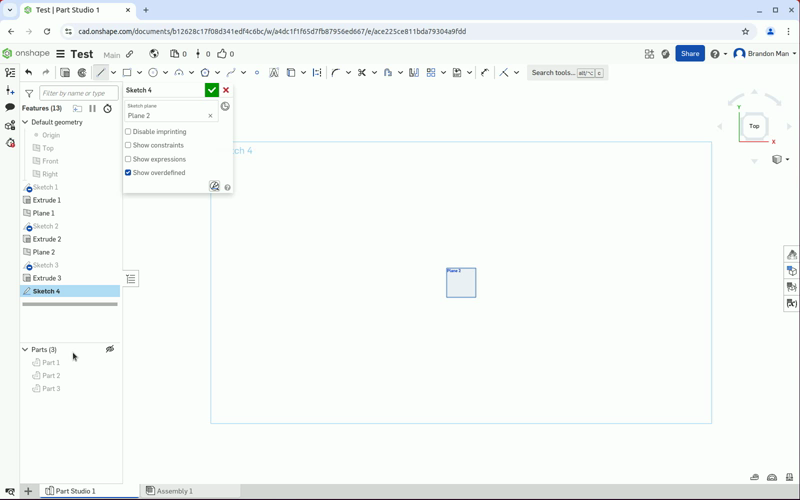
key_down(shift)
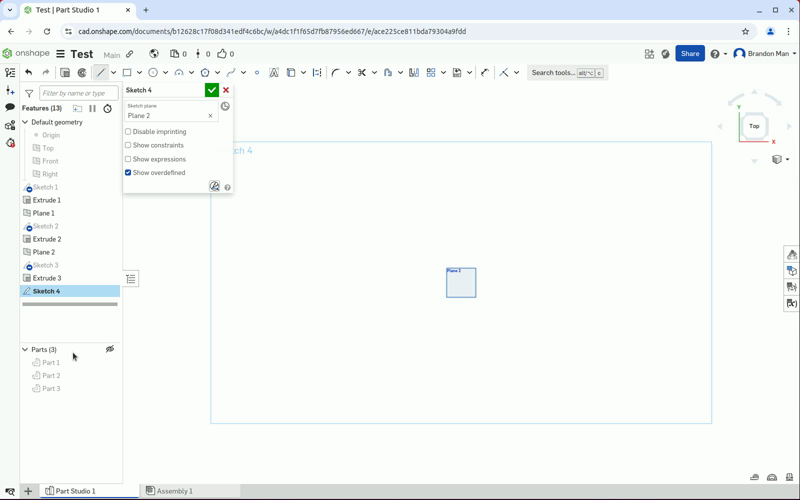
mouse_move(460, 328)
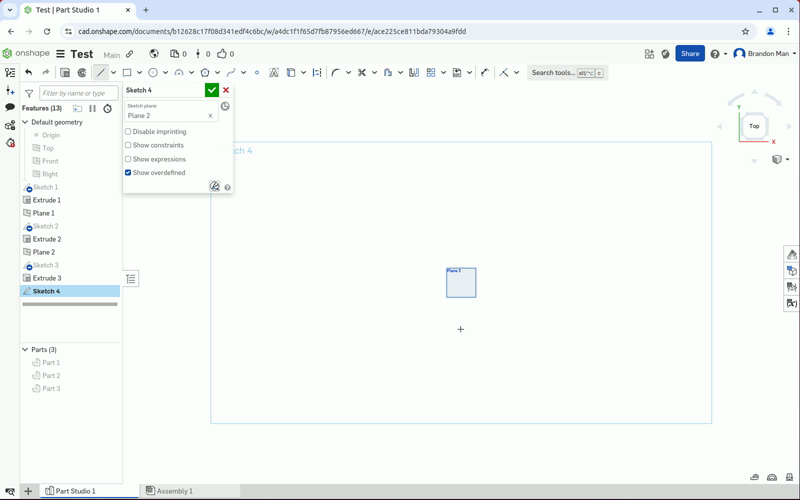
click(460, 328)
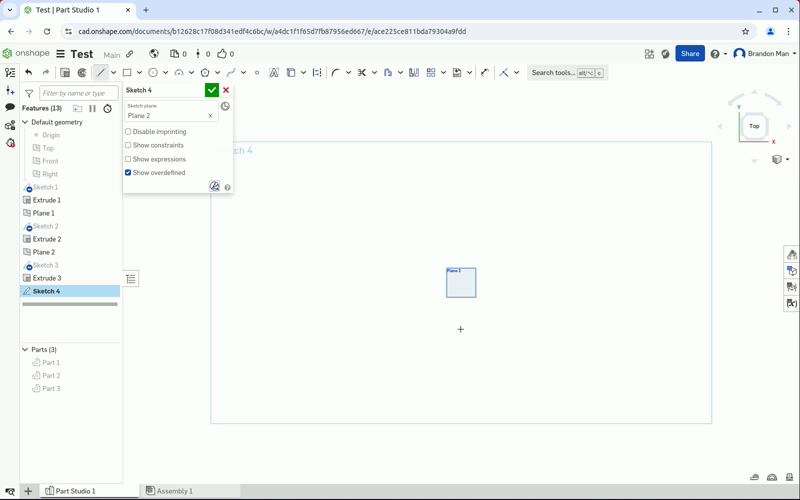
key_up(shift)
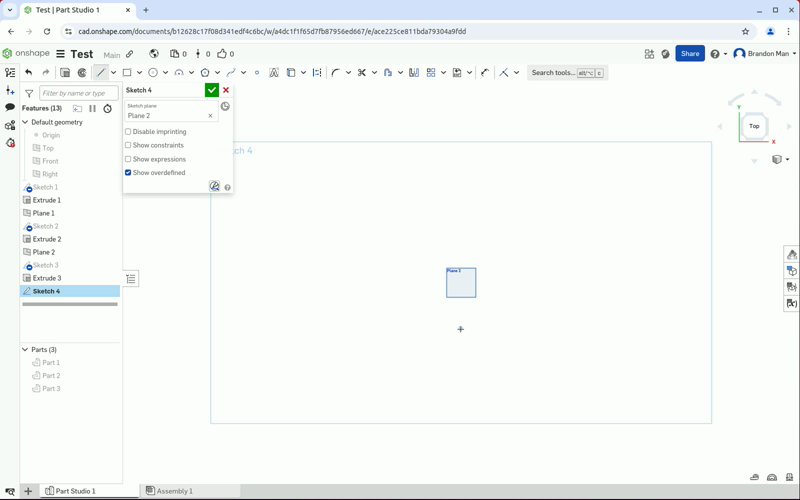
key_down(shift)
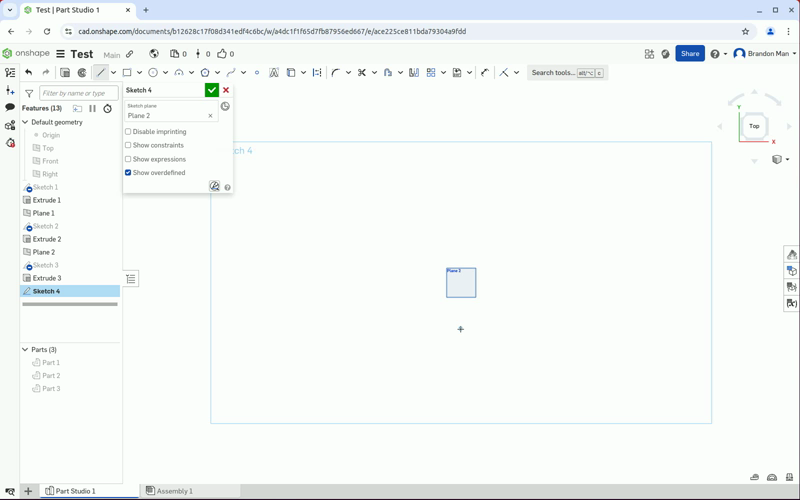
mouse_move(490, 328)
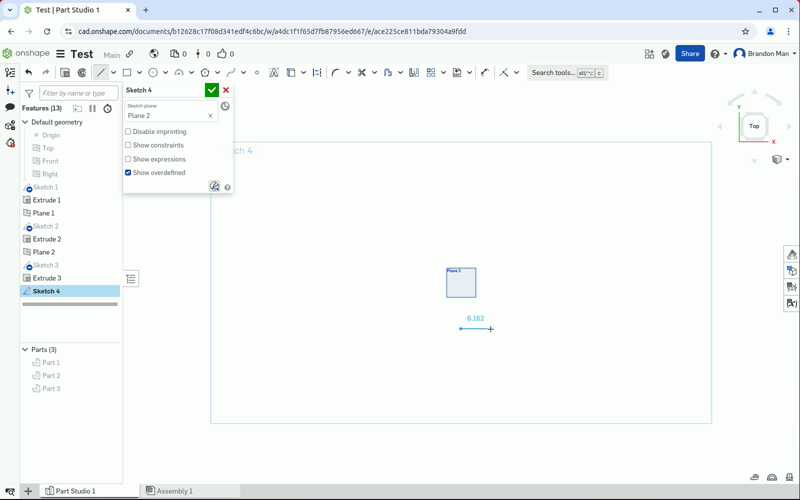
mouse_move(472, 328)
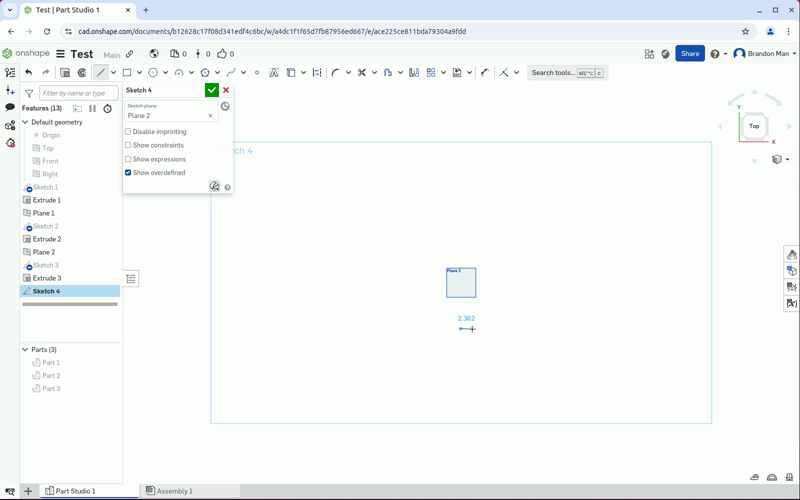
click(472, 328)
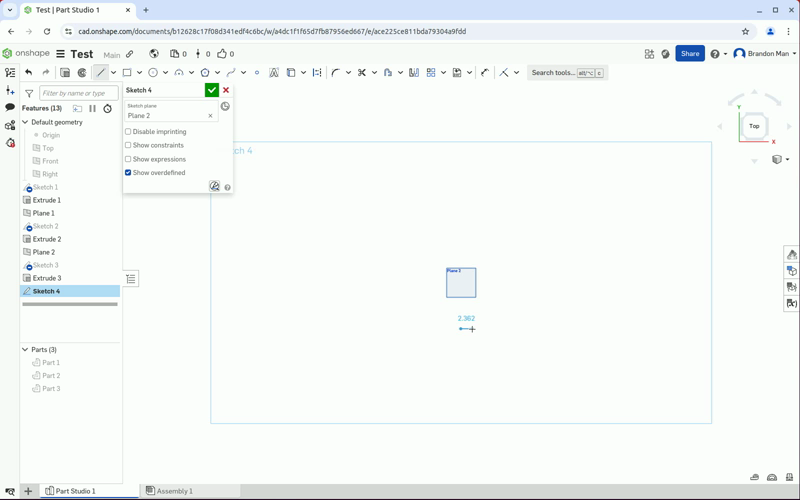
key_up(shift)
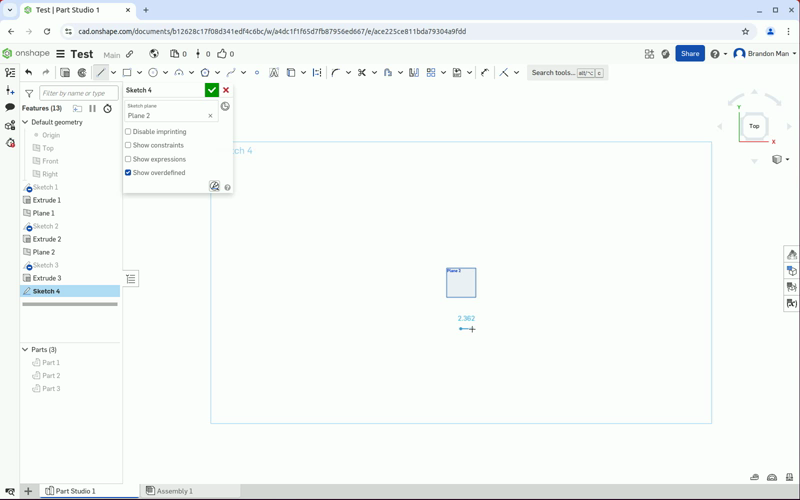
key_down(shift)
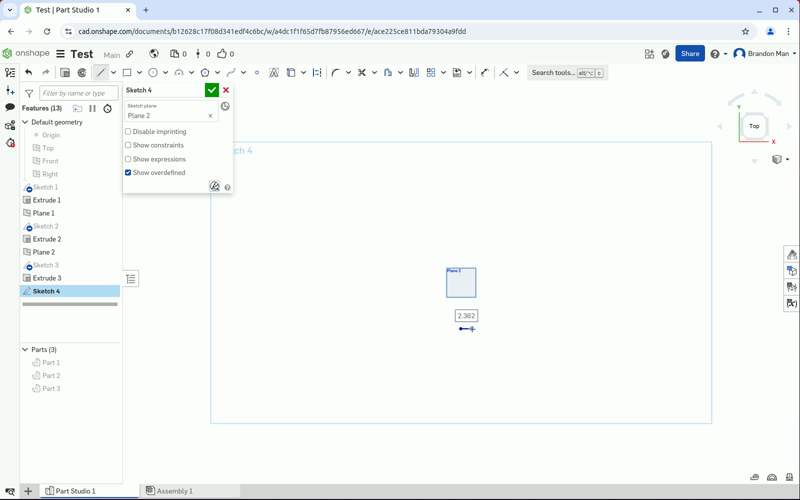
mouse_move(502, 328)
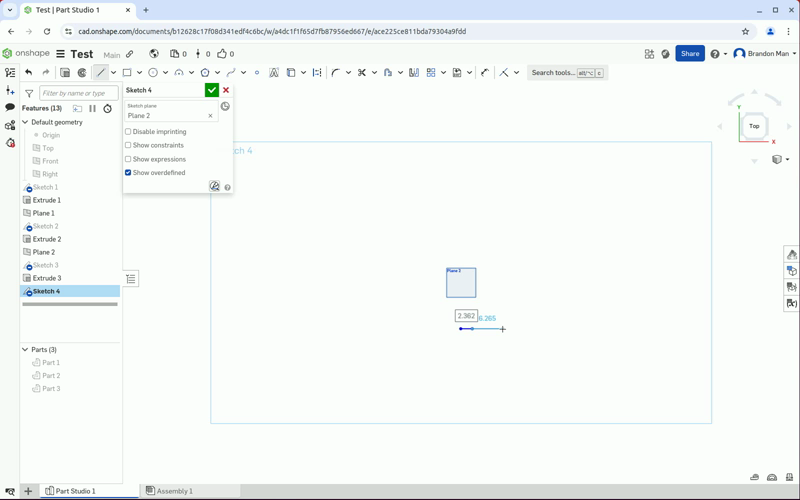
mouse_move(472, 302)
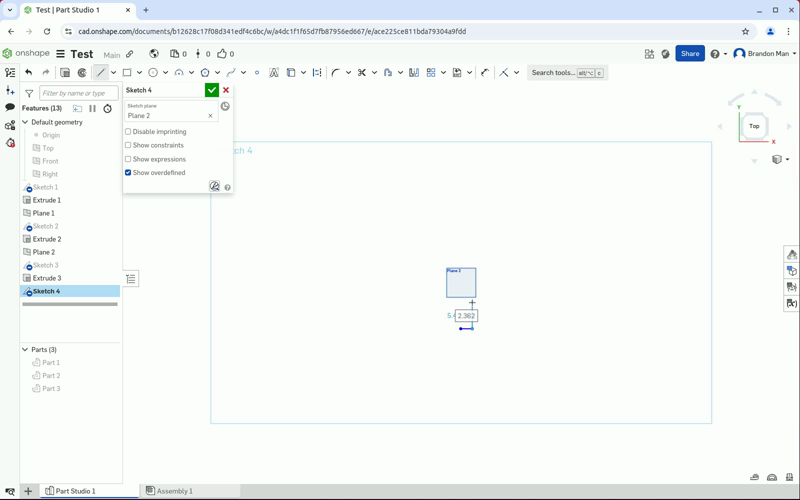
click(472, 302)
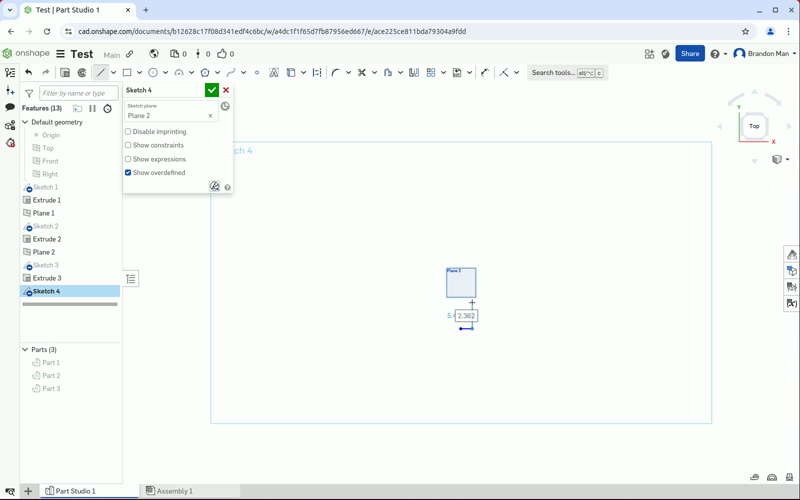
key_up(shift)
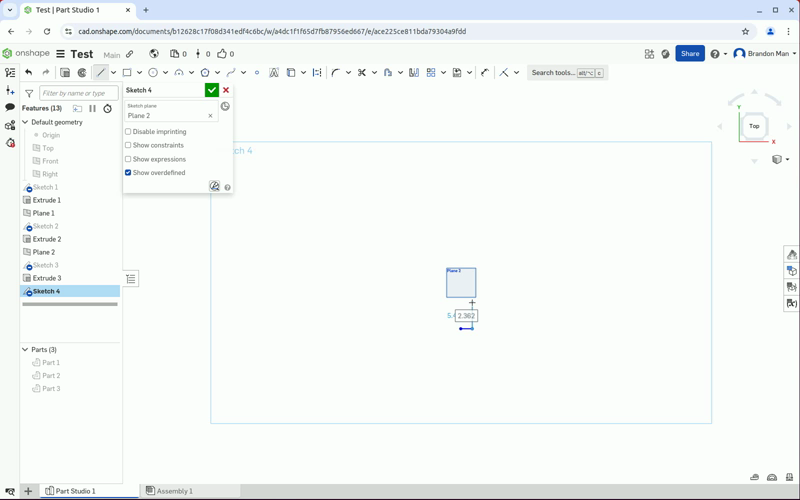
key(esc)
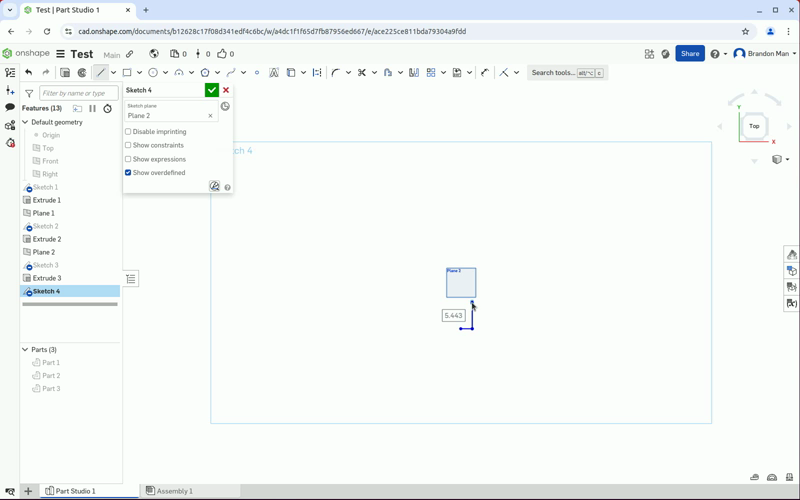
key(a)
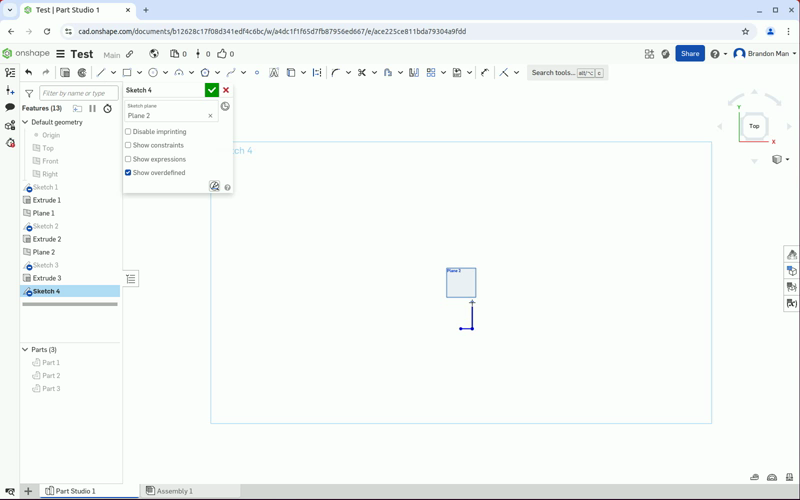
mouse_move(472, 302)
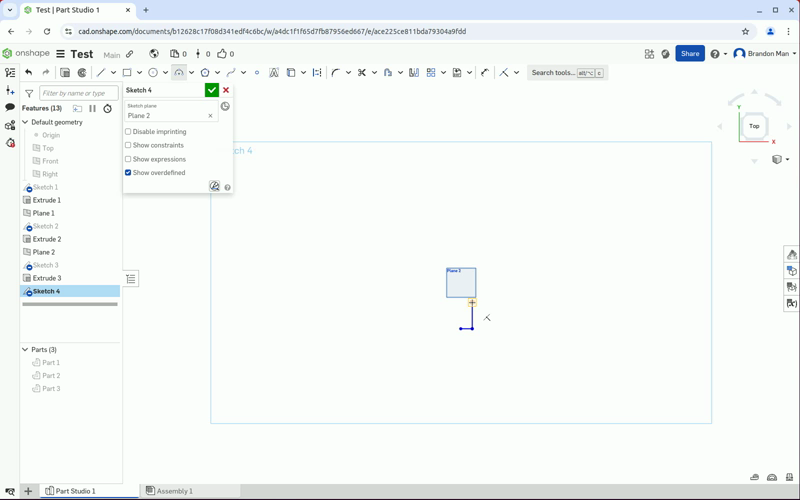
click(472, 302)
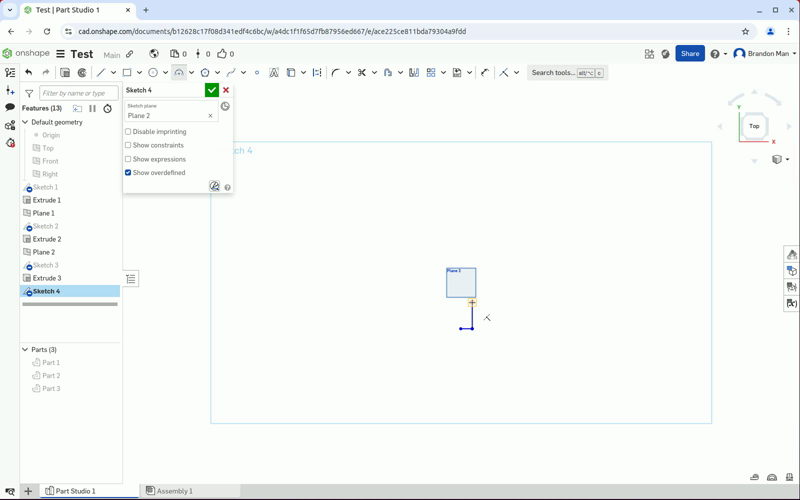
key_down(shift)
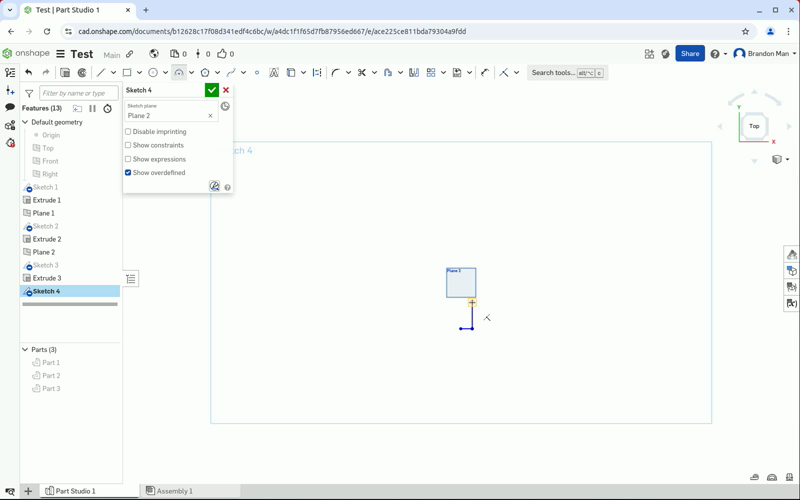
mouse_move(460, 305)
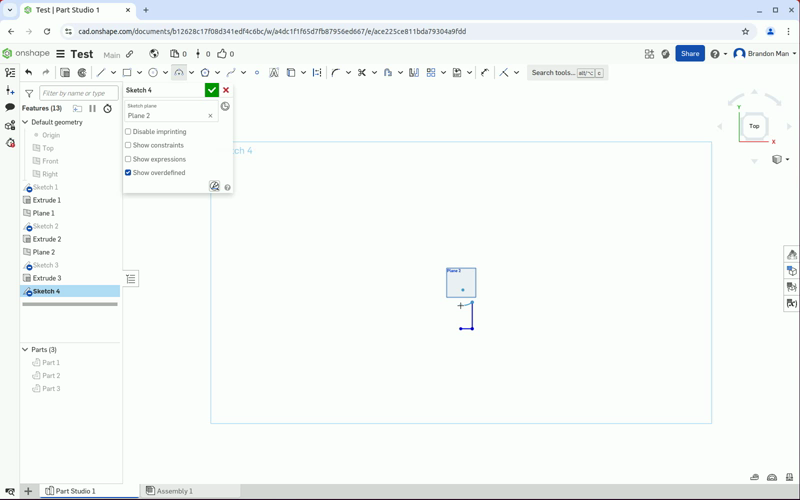
click(460, 305)
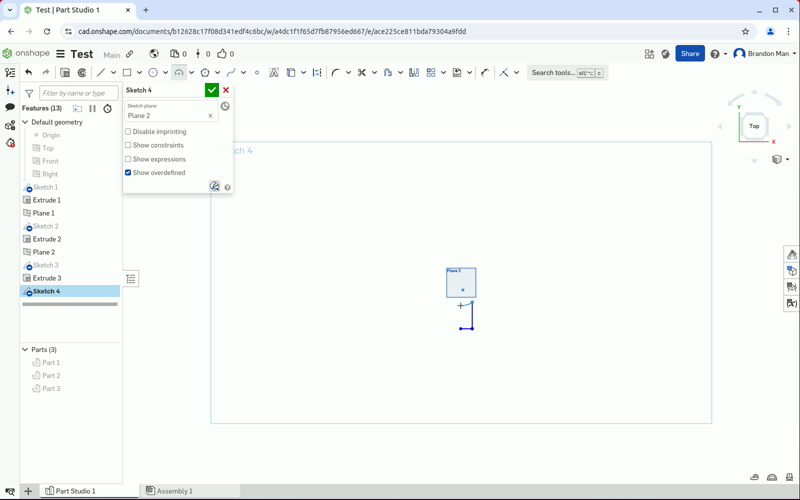
mouse_move(466, 304)
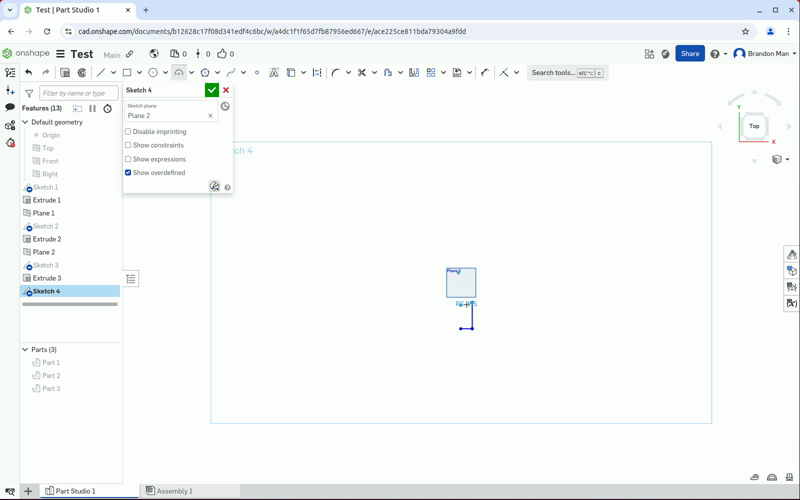
click(466, 304)
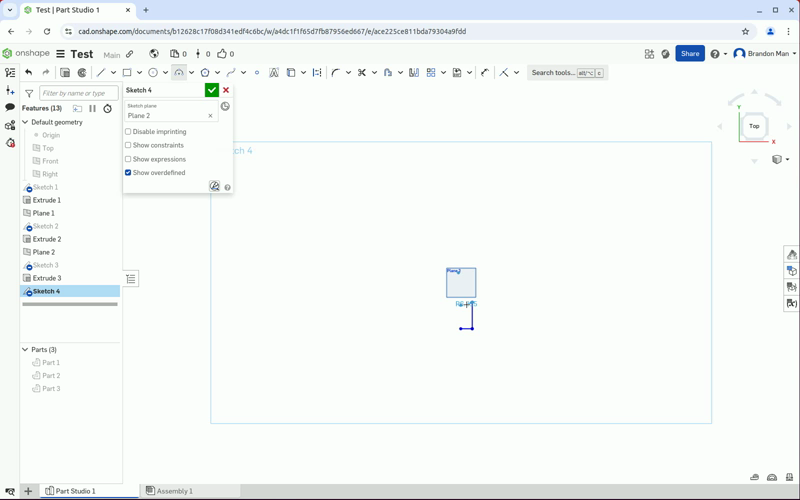
key_up(shift)
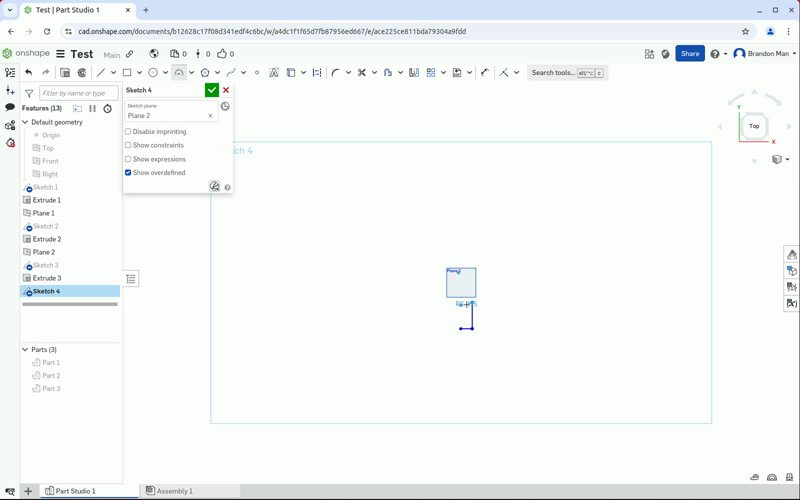
key(esc)
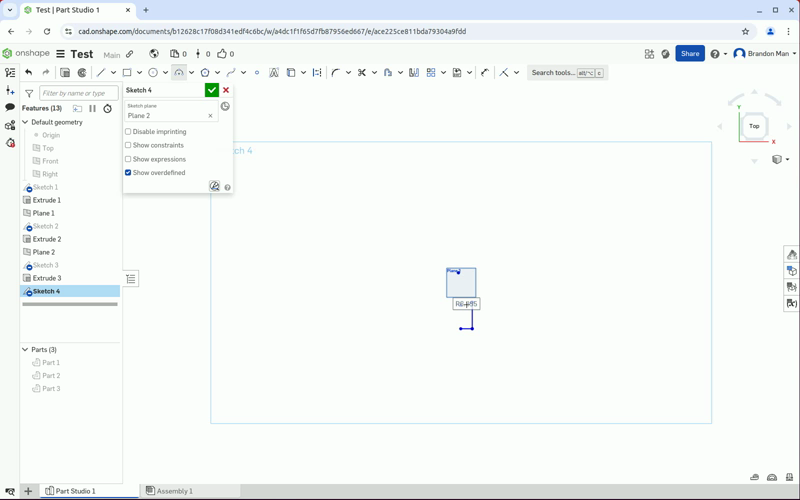
key(l)
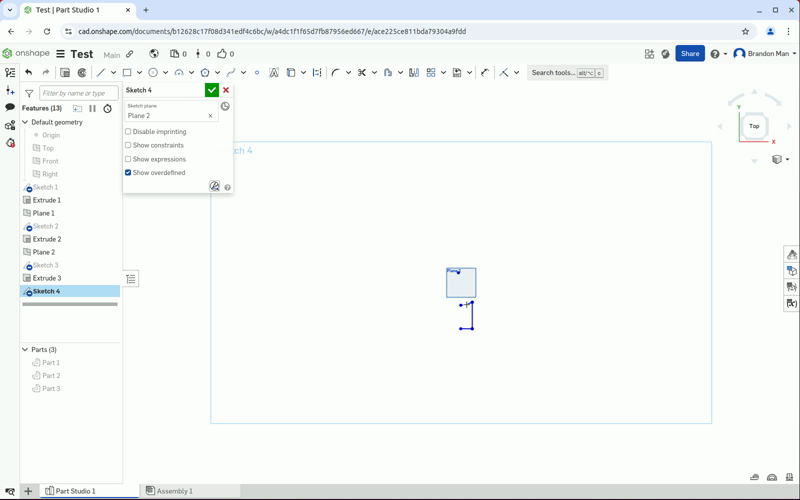
mouse_move(460, 305)
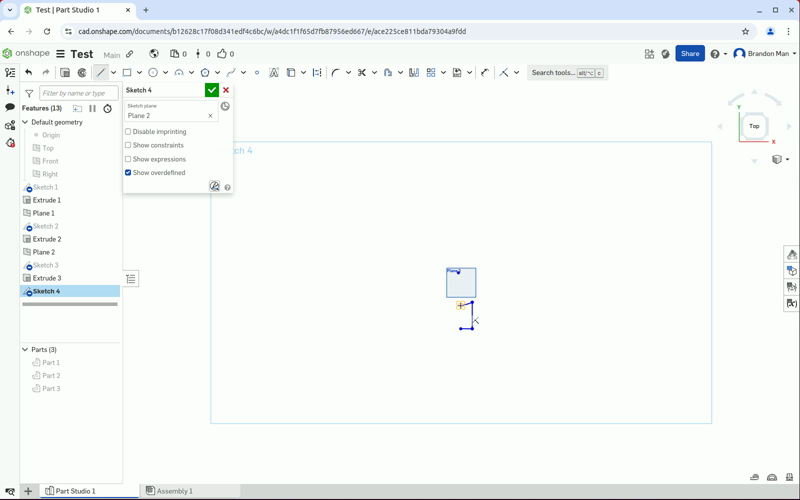
click(460, 305)
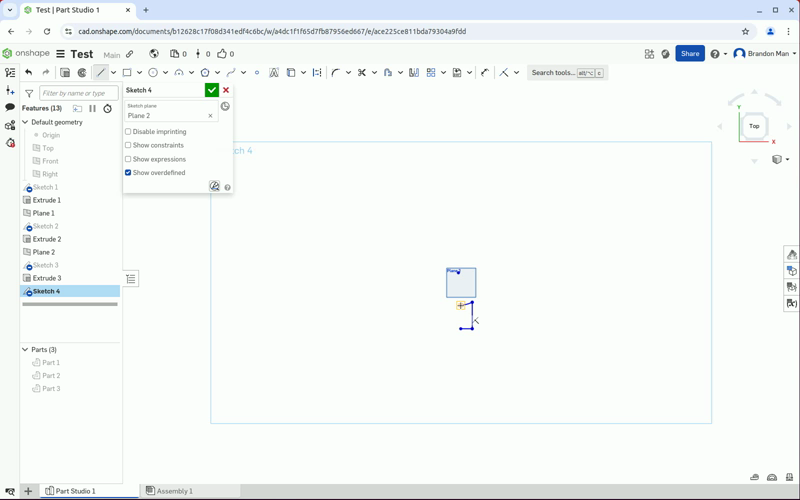
mouse_move(490, 305)
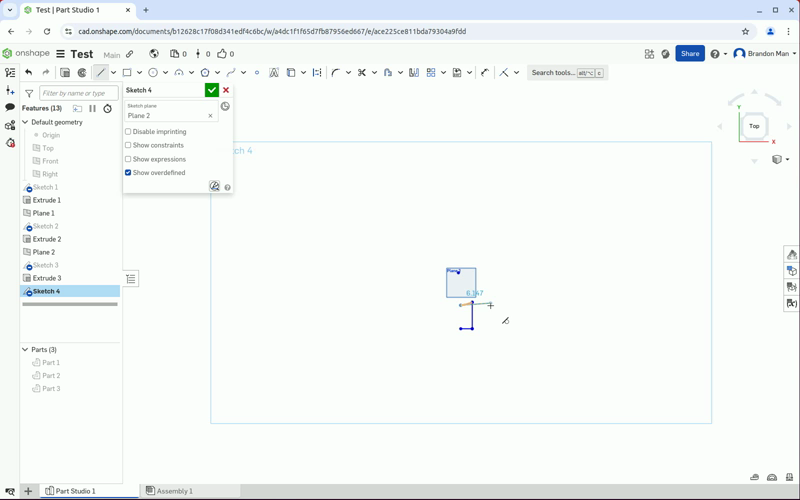
key_down(shift)
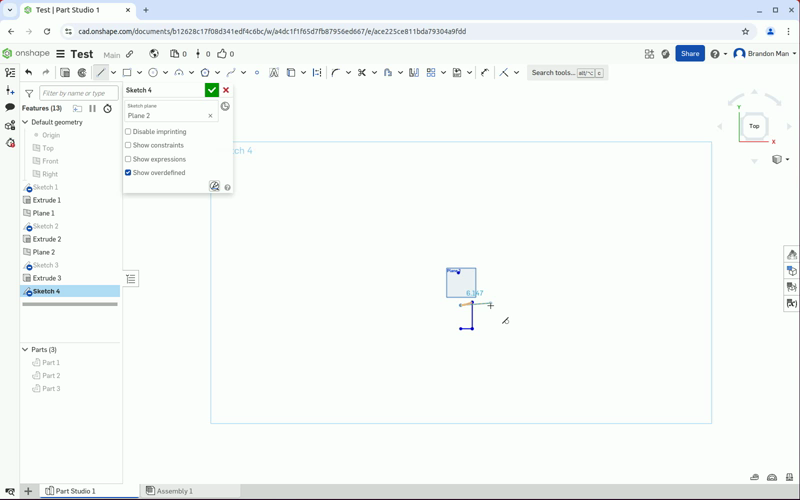
mouse_move(460, 328)
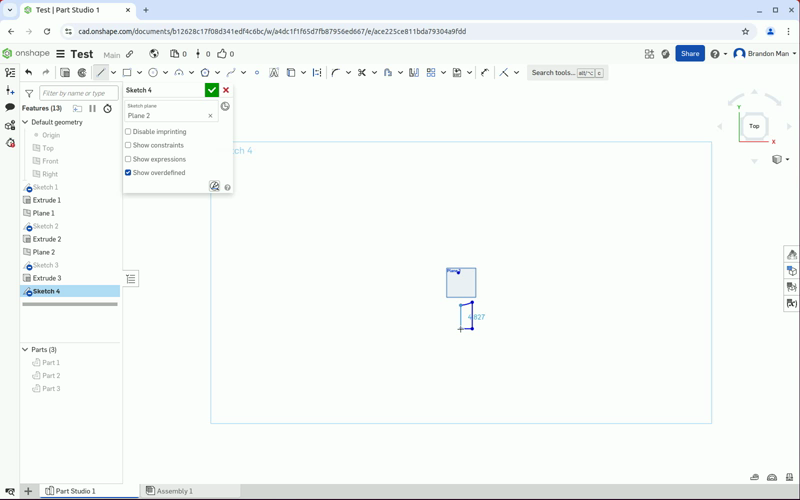
key_up(shift)
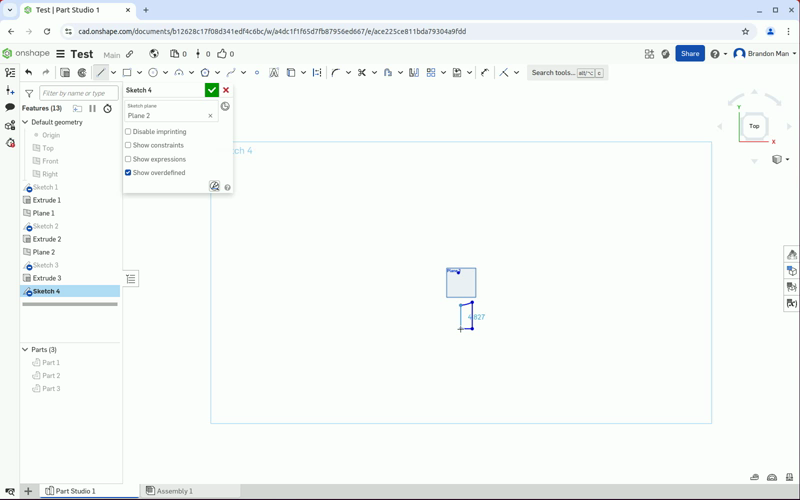
click(460, 328)
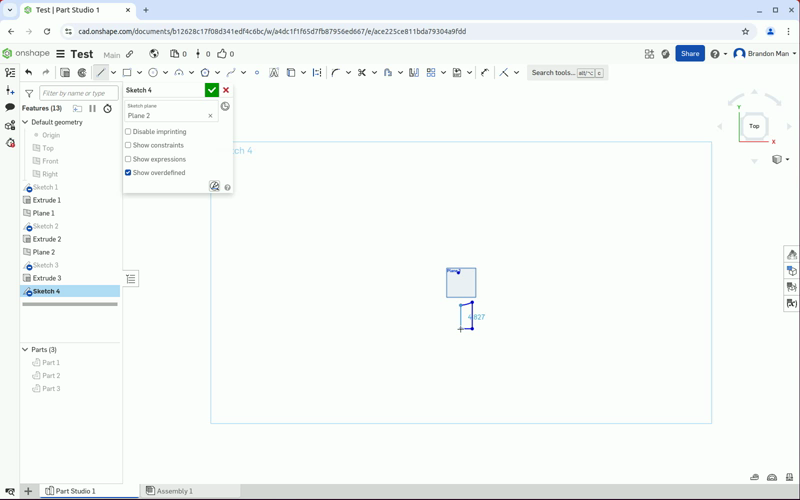
key(esc)
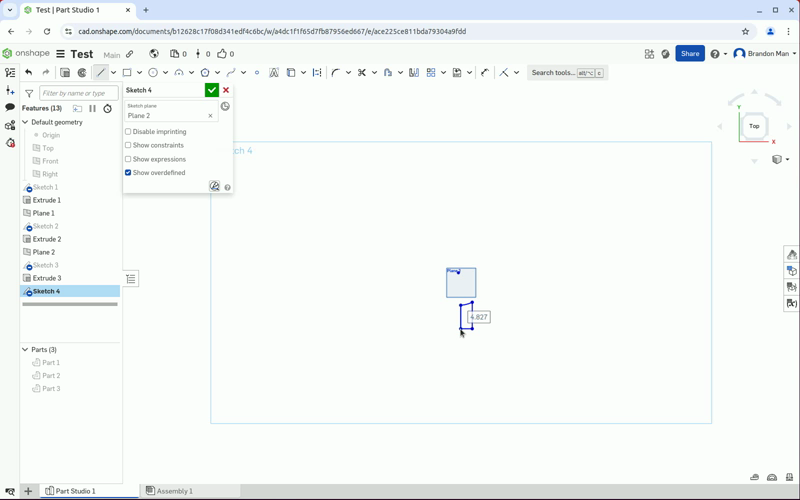
mouse_move(462, 313)
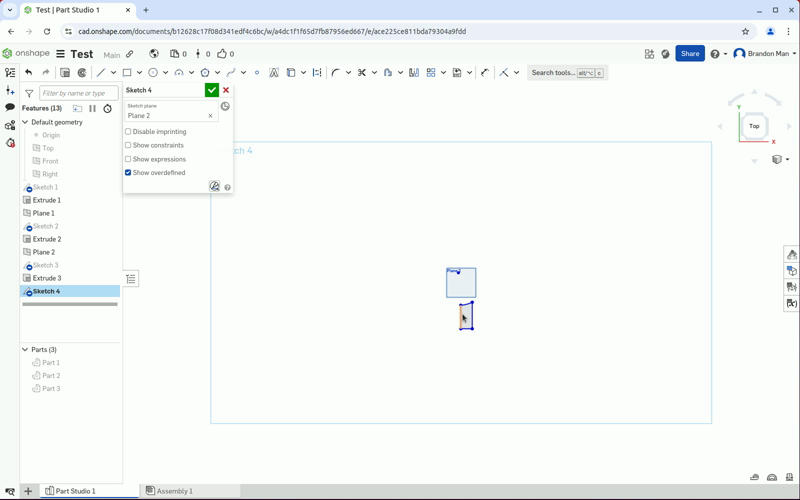
scroll(6)
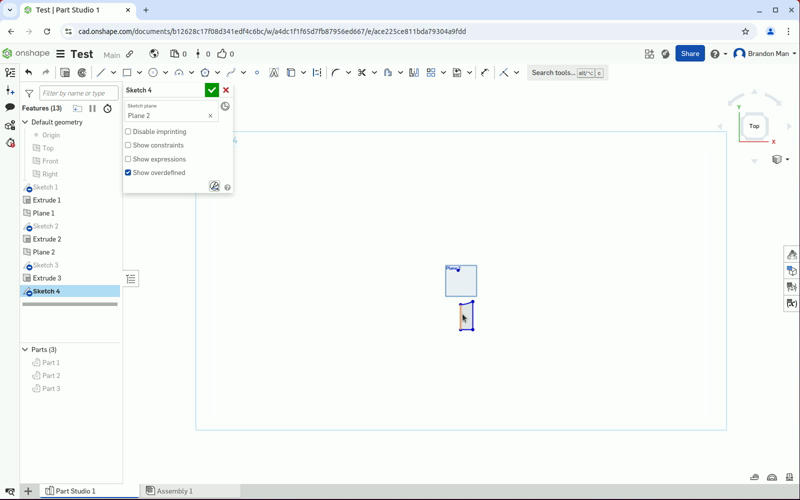
scroll(6)
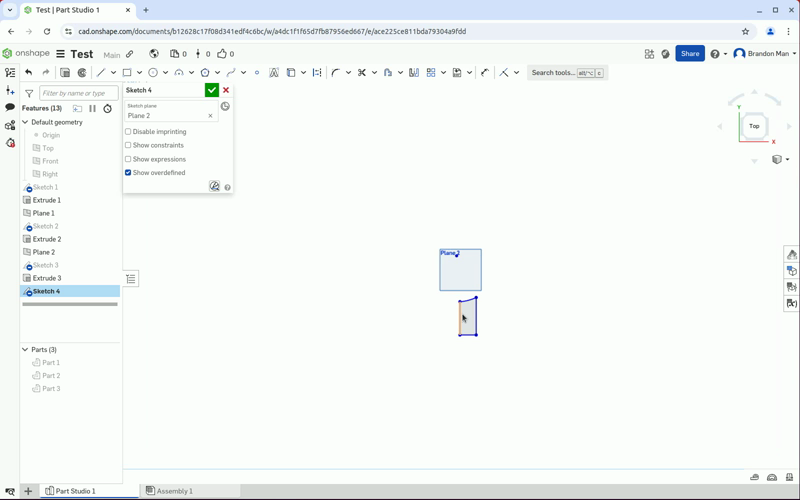
scroll(6)
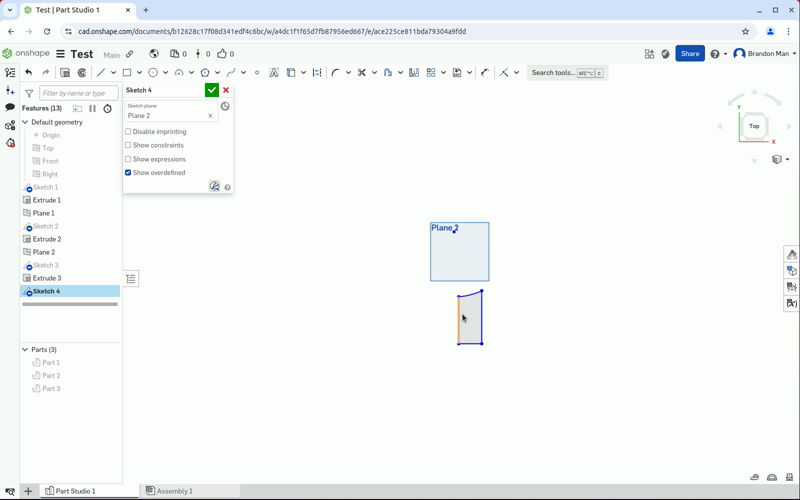
scroll(6)
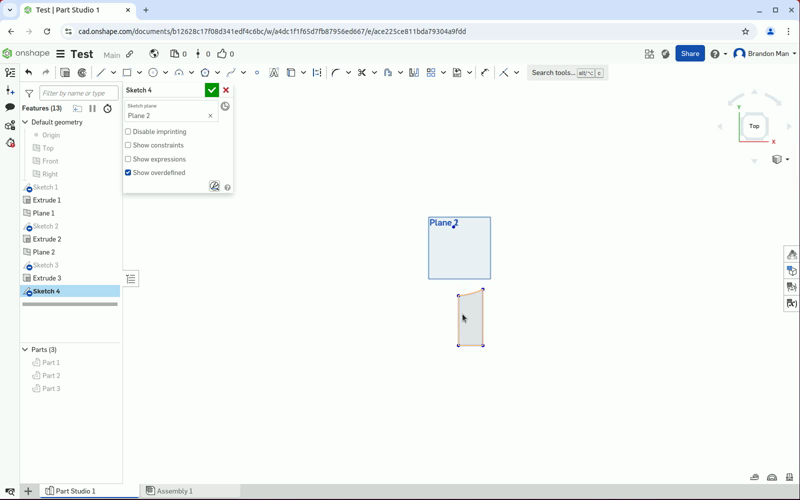
scroll(6)
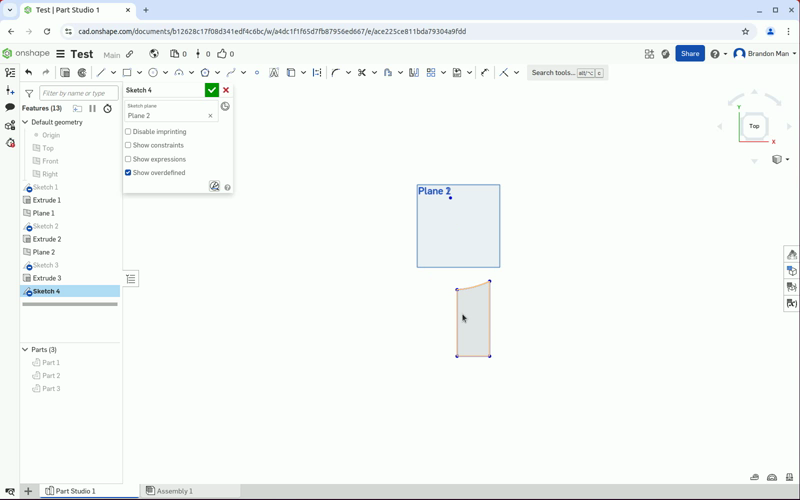
scroll(6)
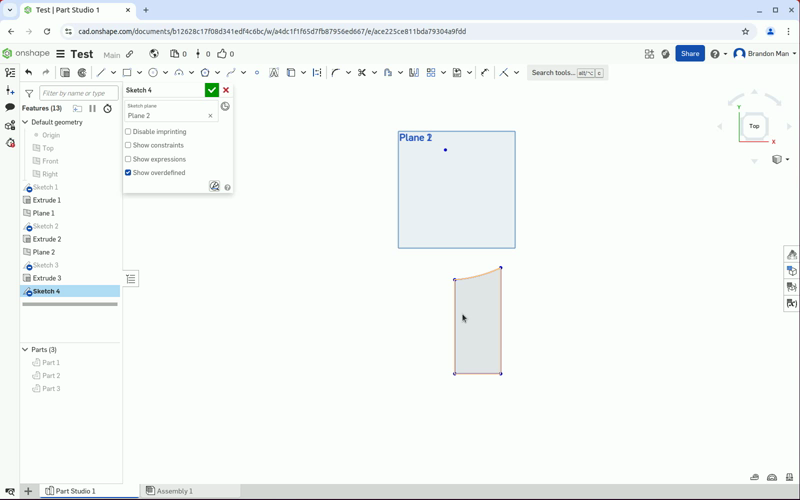
scroll(6)
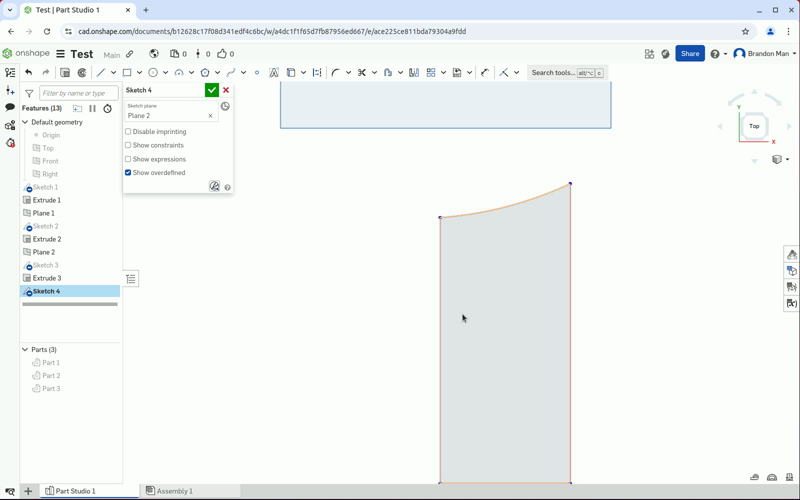
click(462, 313)
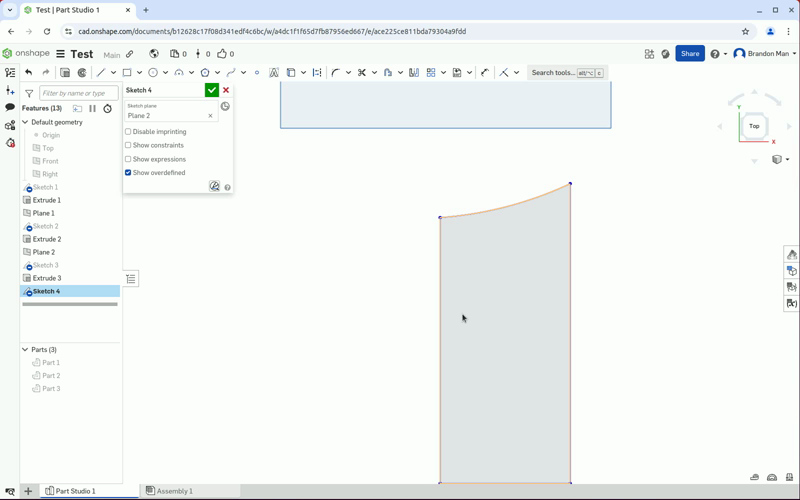
scroll(-6)
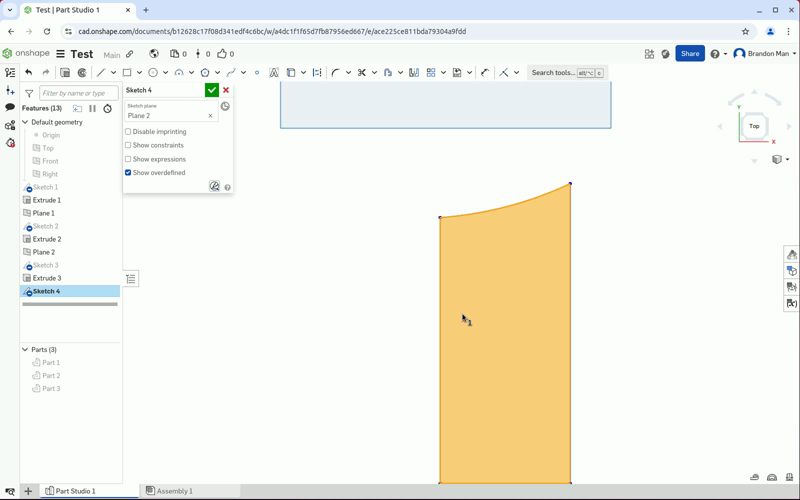
scroll(-6)
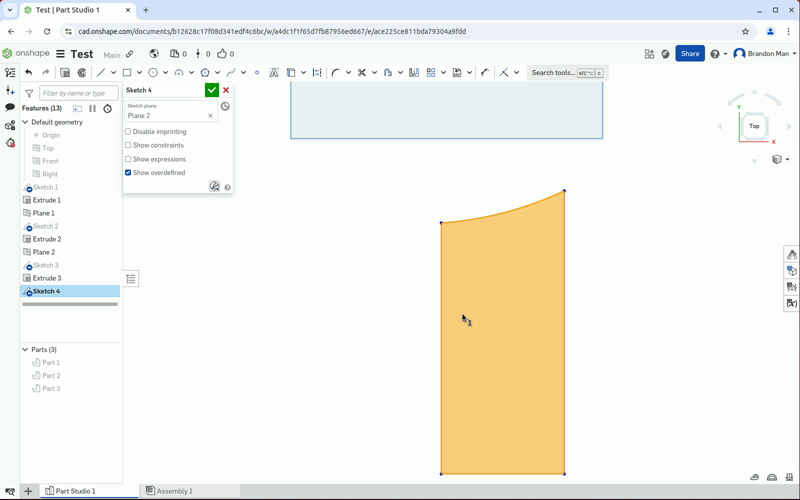
scroll(-6)
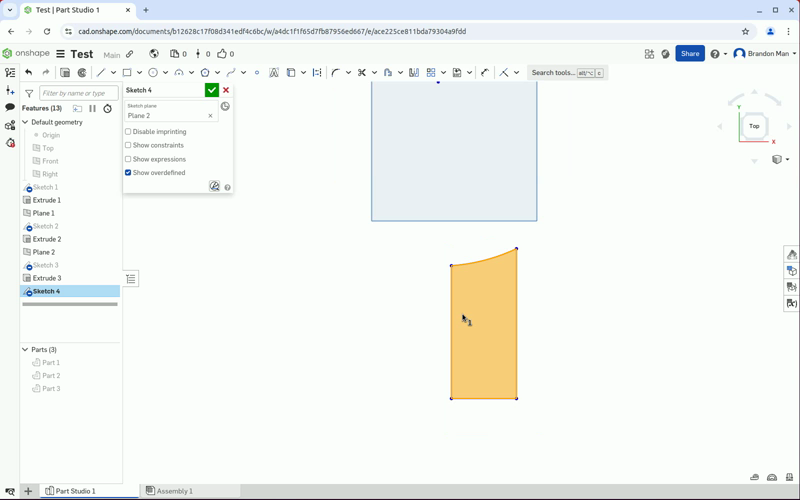
scroll(-6)
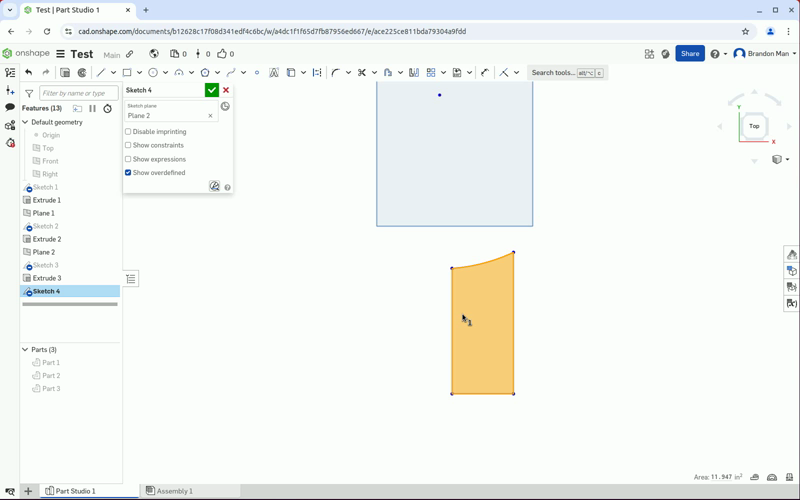
scroll(-6)
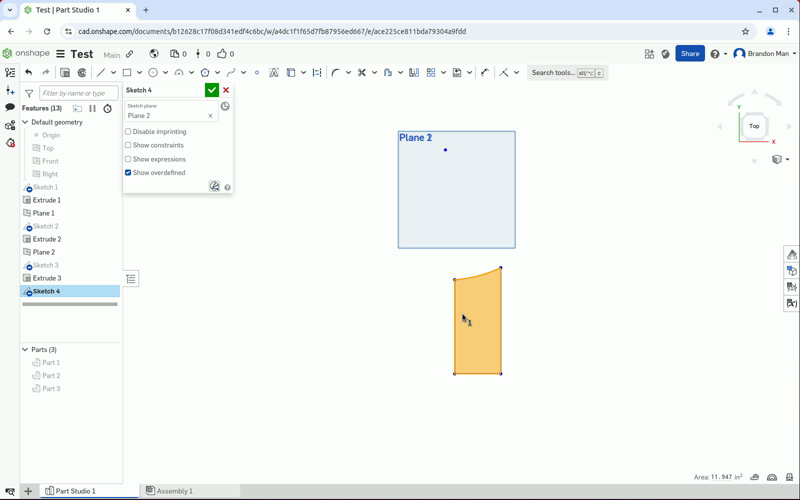
scroll(-6)
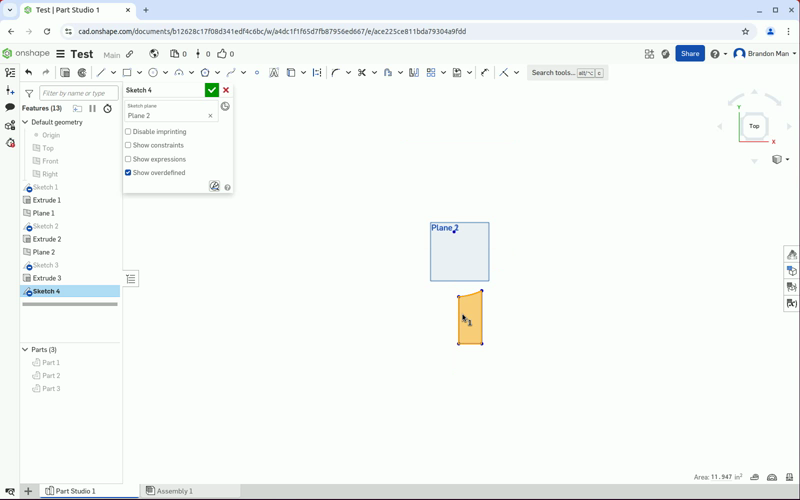
scroll(-6)
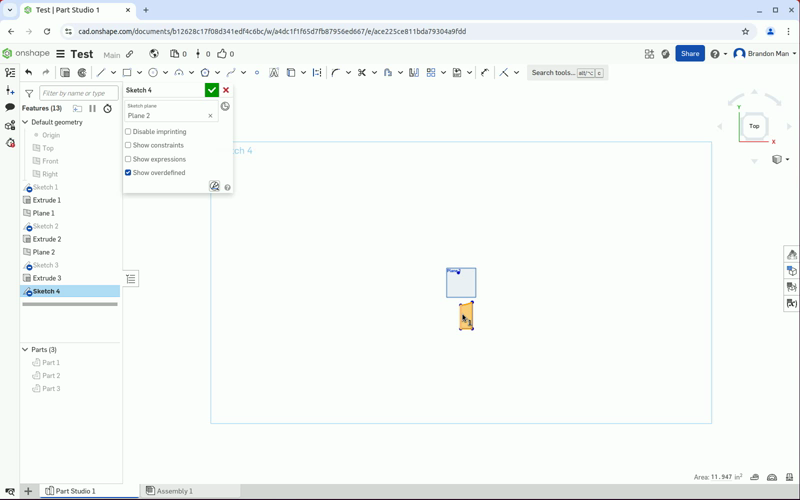
mouse_move(73, 352)
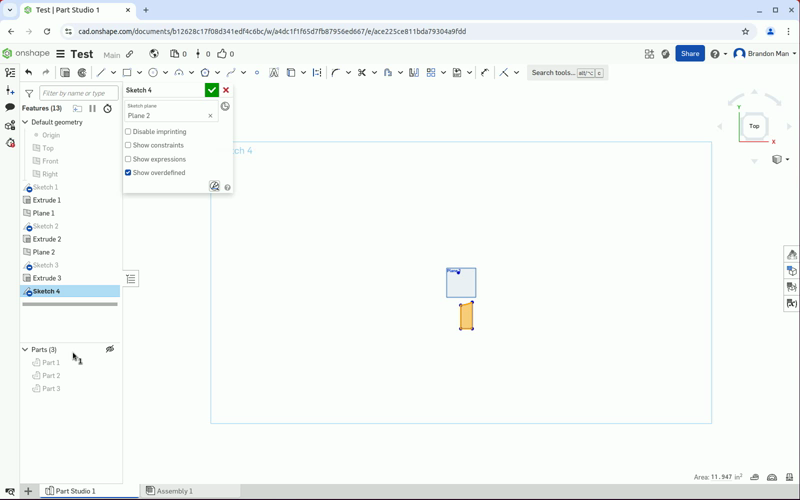
key(shift+y)
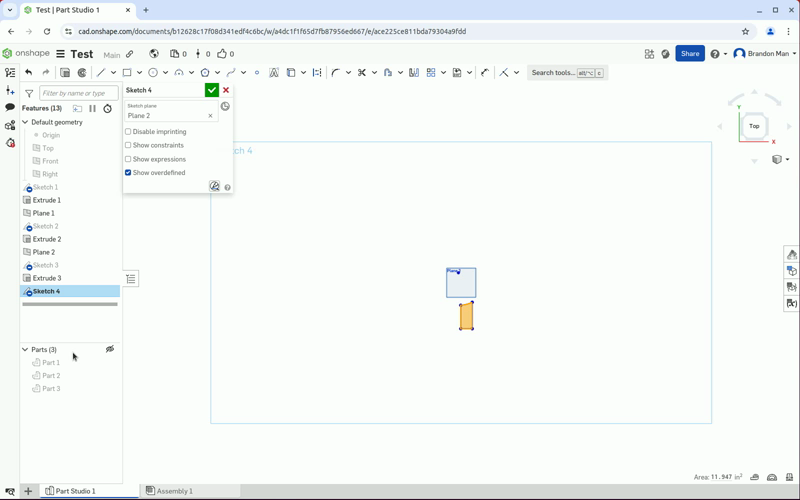
key(shift+e)
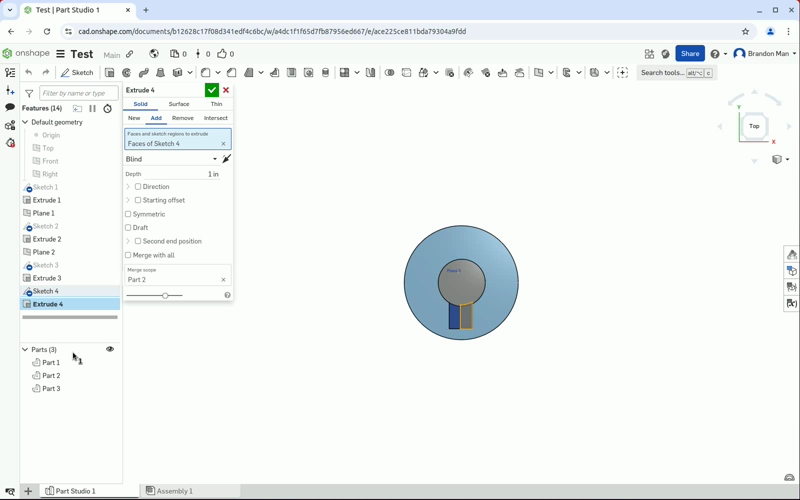
mouse_move(143, 106)
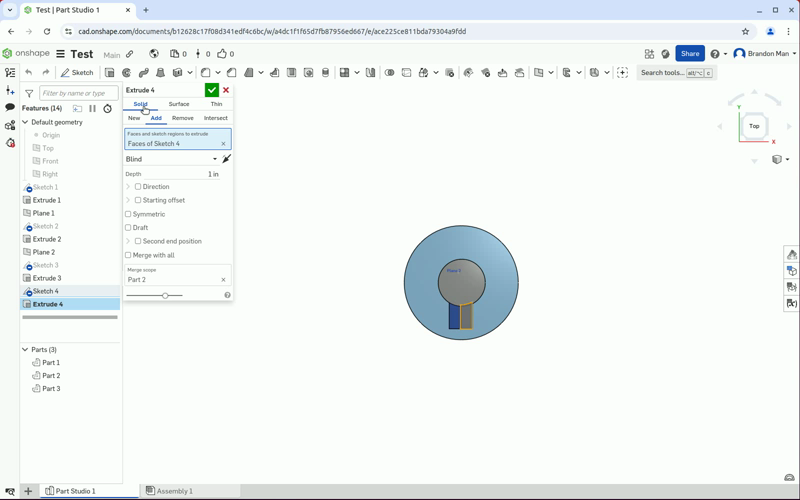
click(143, 106)
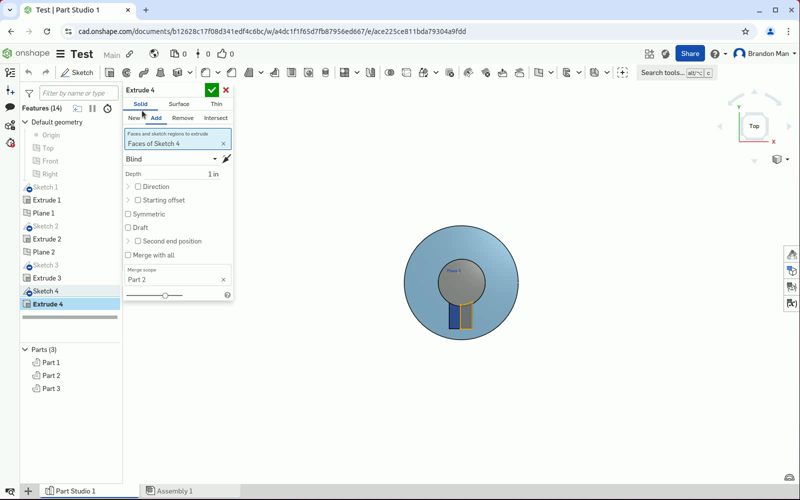
mouse_move(137, 120)
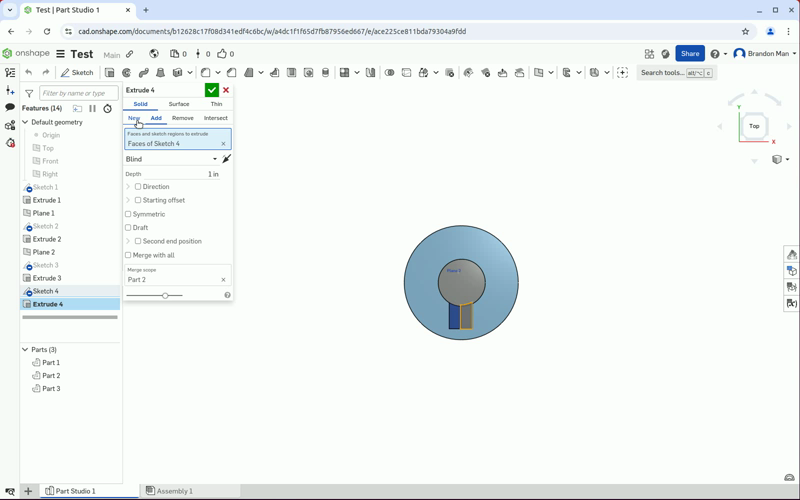
click(137, 120)
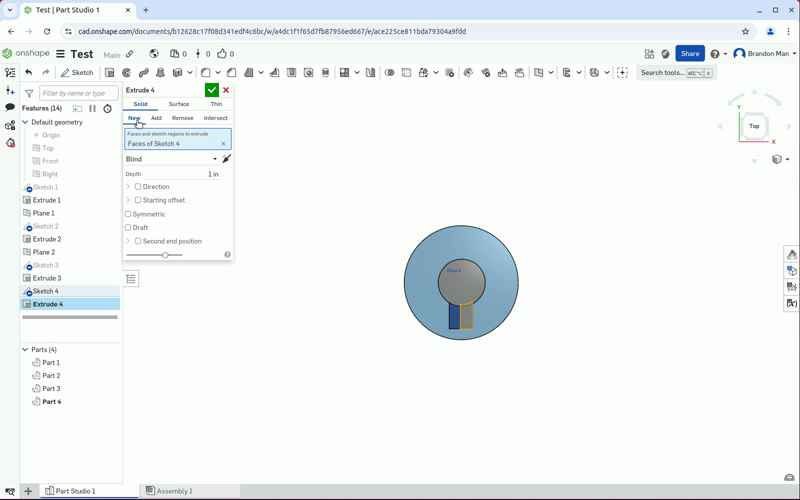
key(tab, 4)
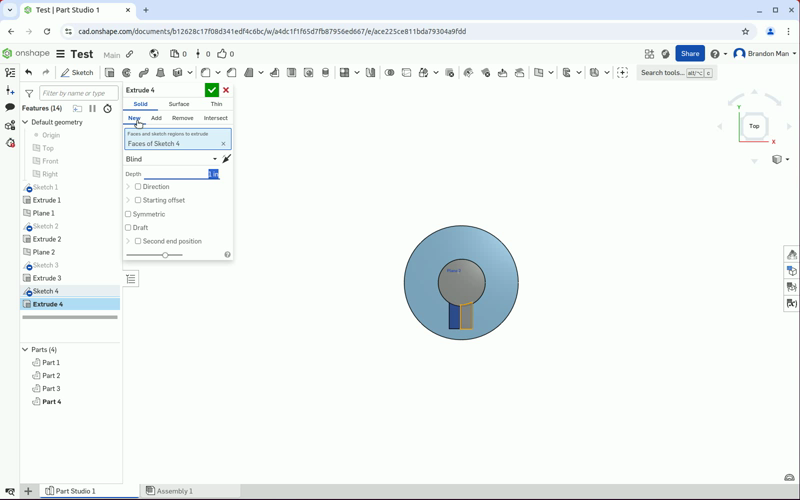
text(-5.777)
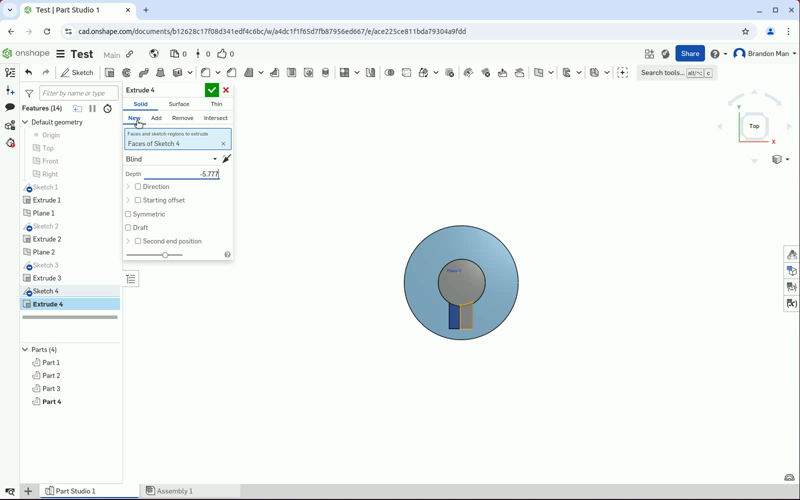
key(enter)
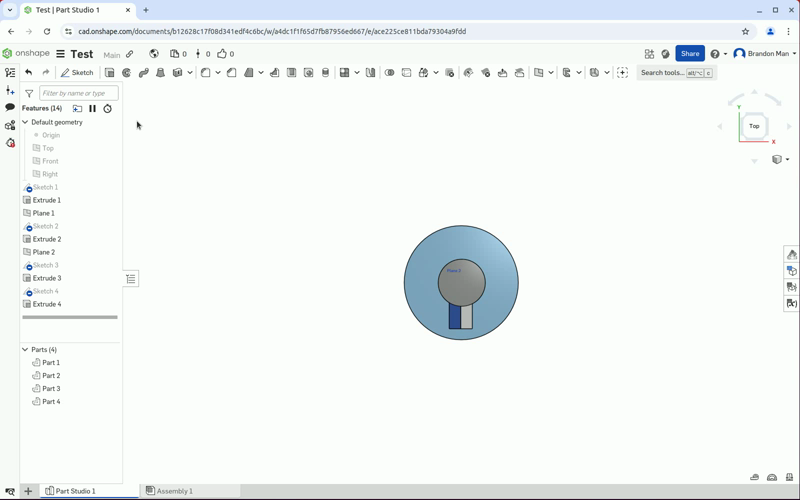
key(shift+h)
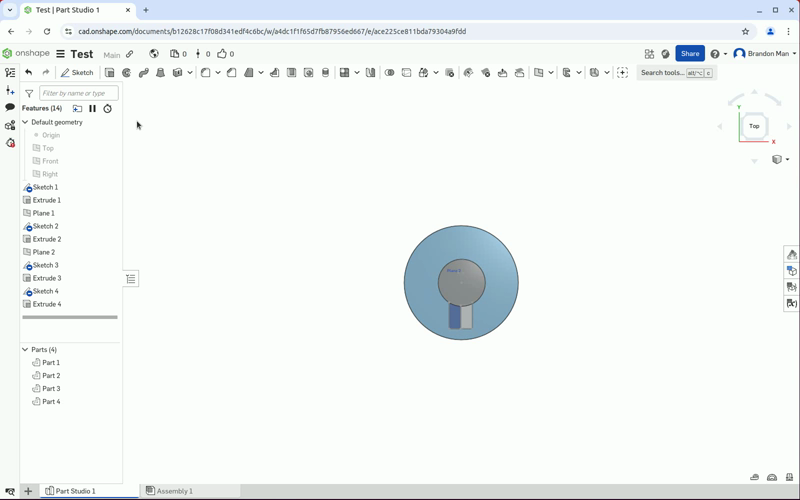
key(shift+h)
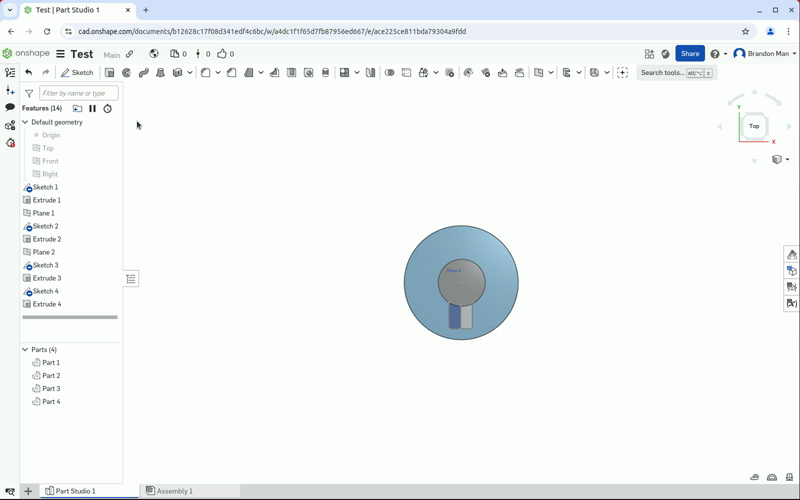
key(shift+7)
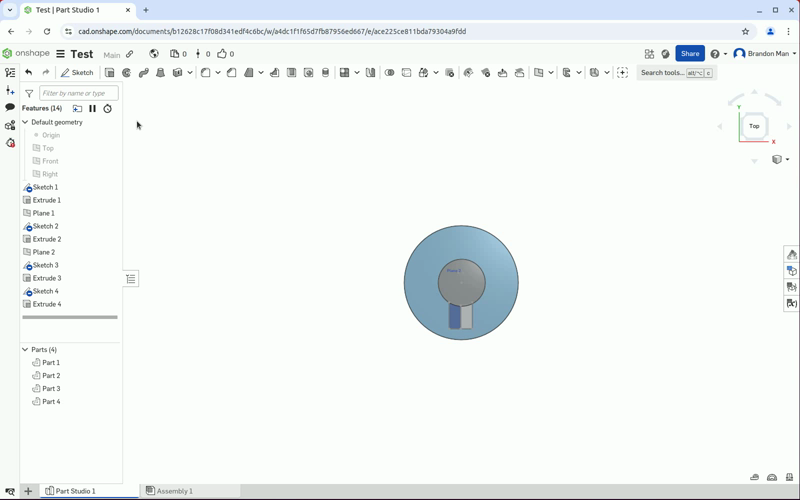
key(up, 3)
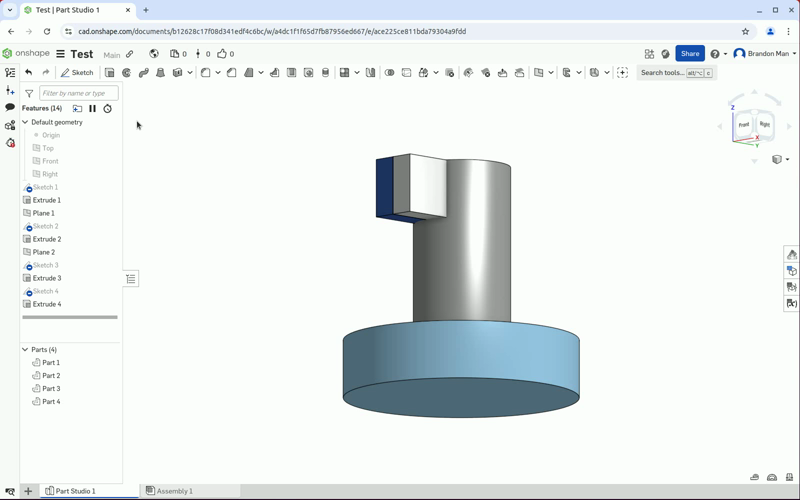
key(left, 3)
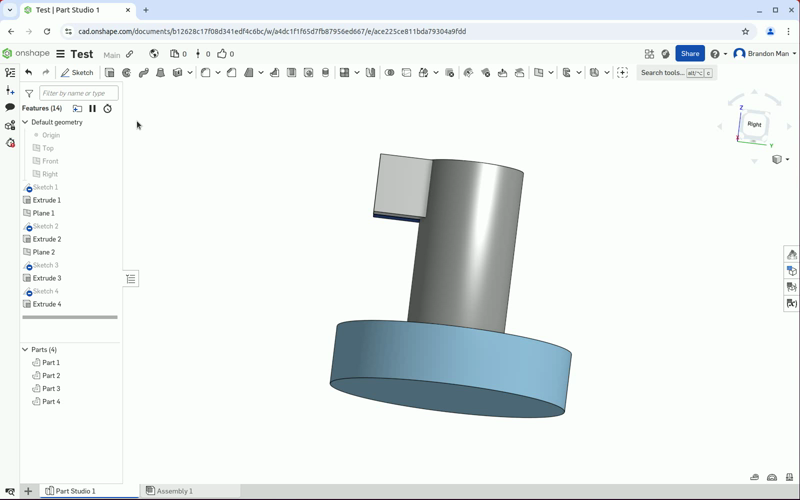
key(right, 3)
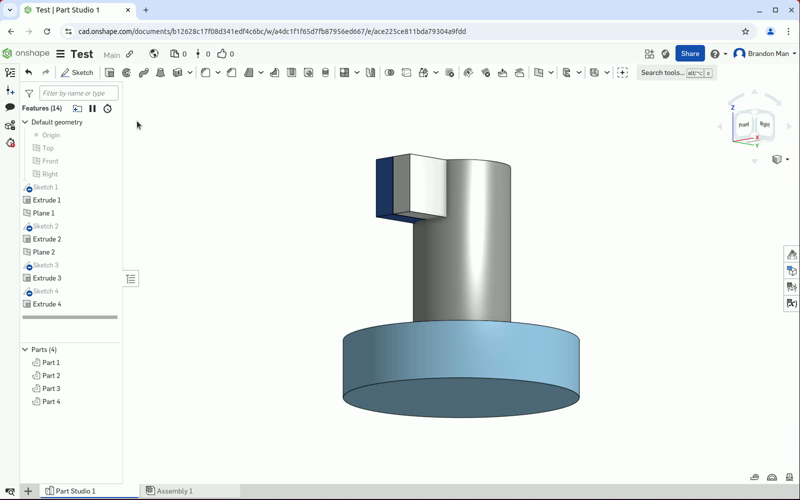
key(down, 3)
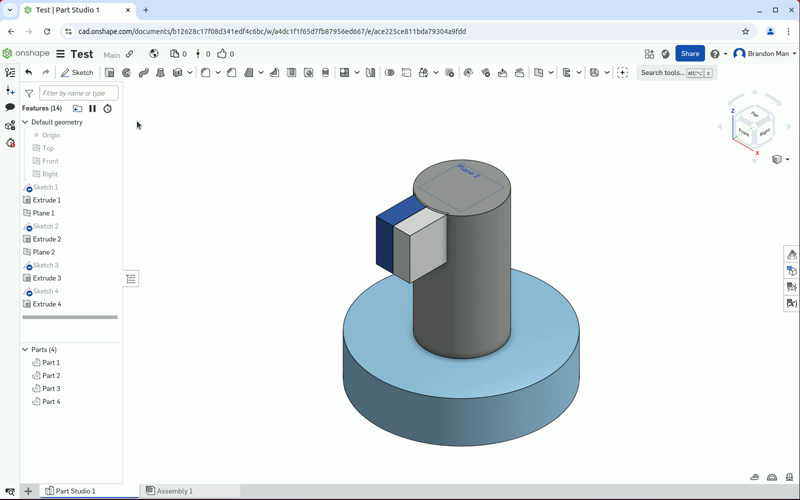
mouse_move(73, 189)
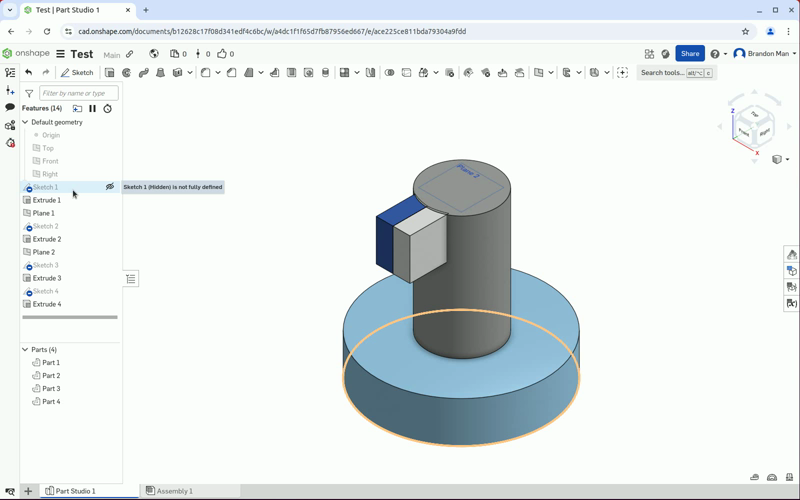
click(73, 189)